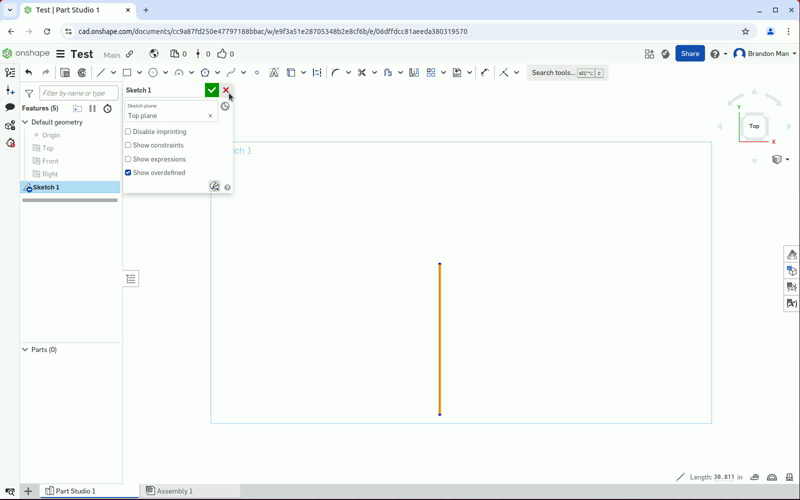
key(shift+h)
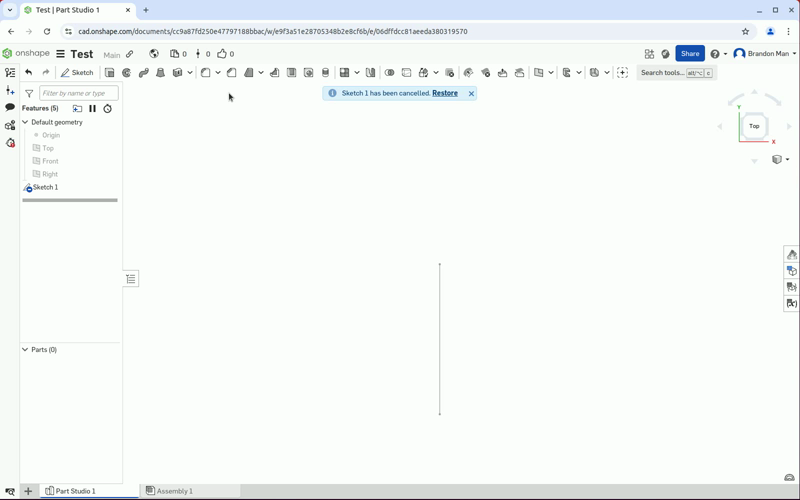
mouse_move(73, 352)
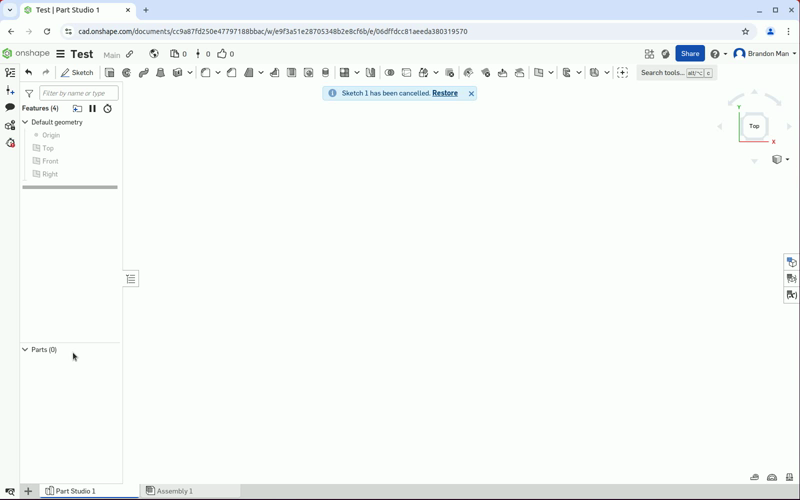
key(y)
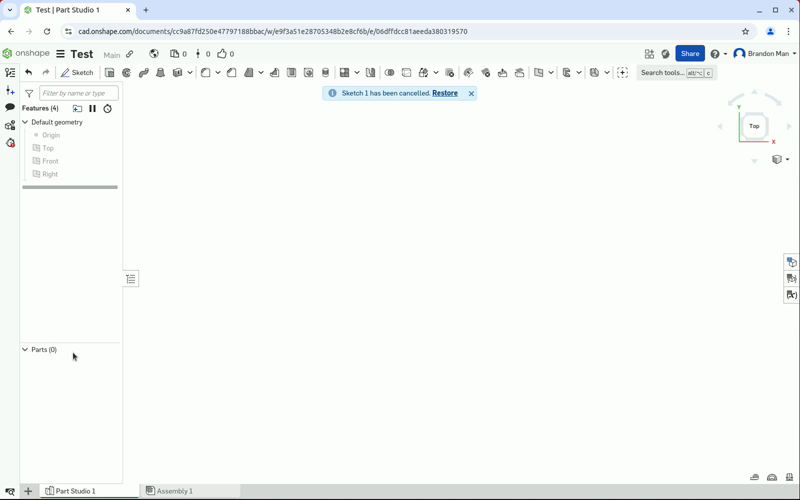
key(shift+p)
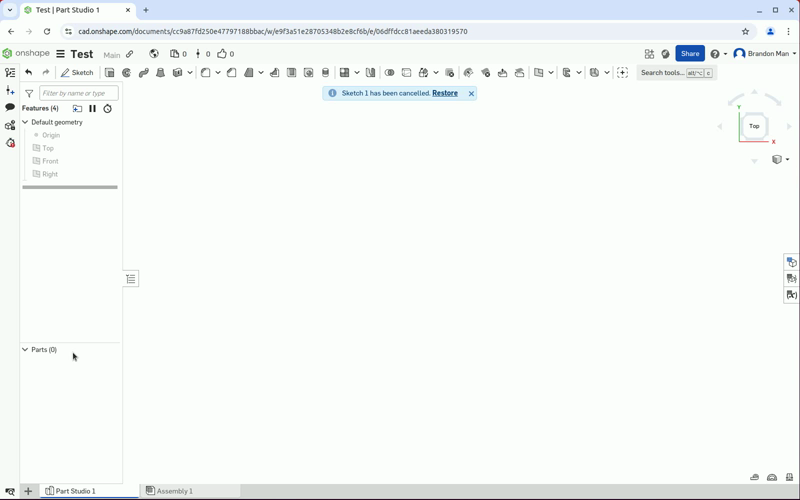
key(space)
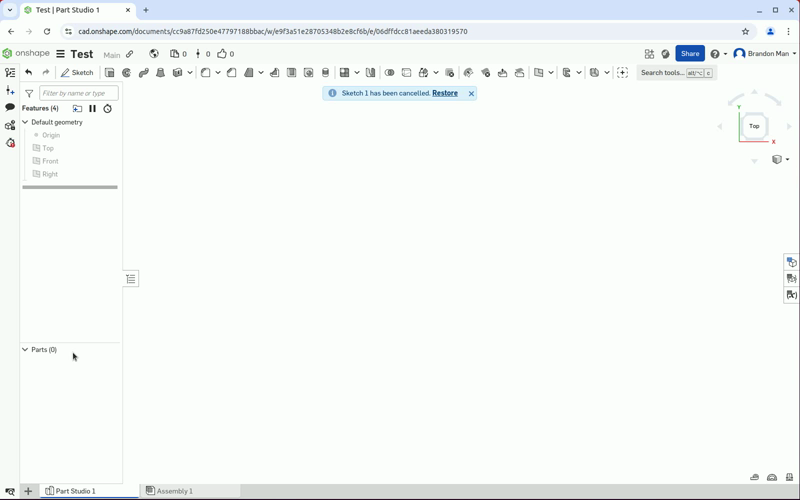
key_down(shift)
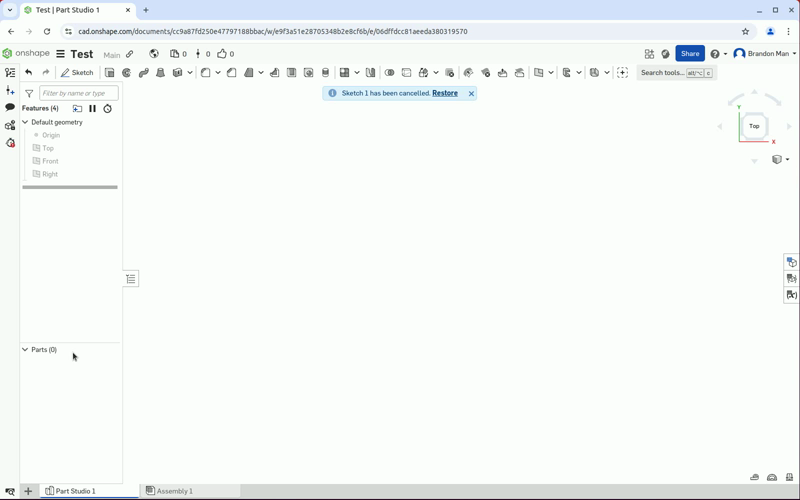
key(up)
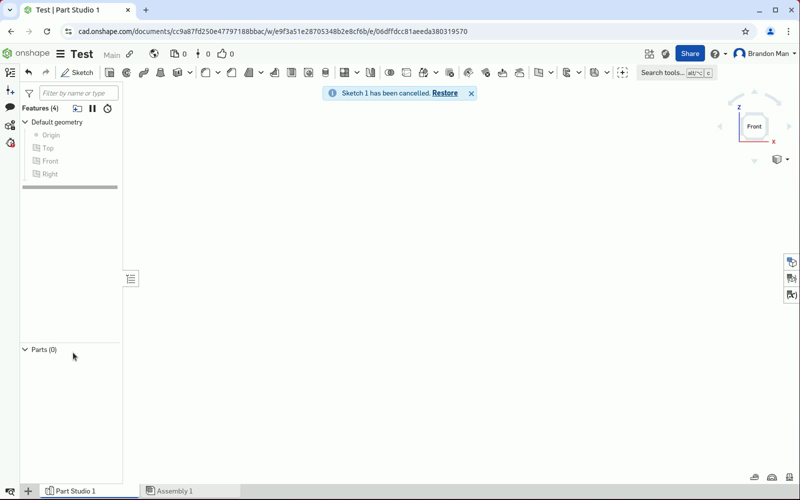
key_up(shift)
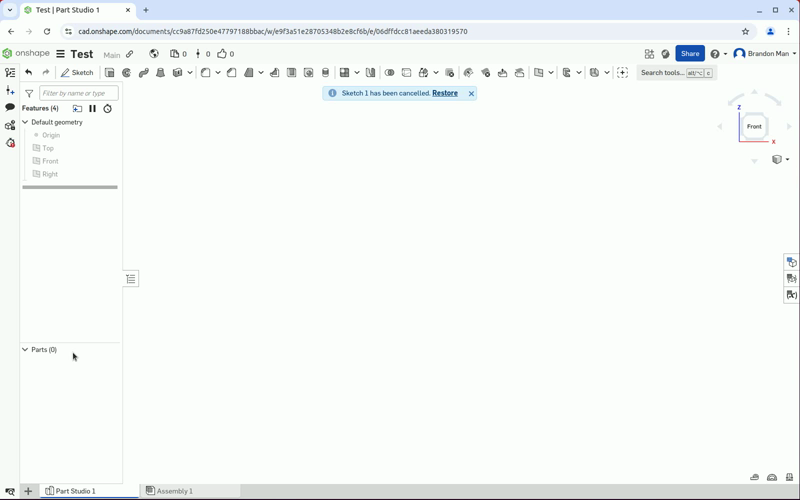
key(space)
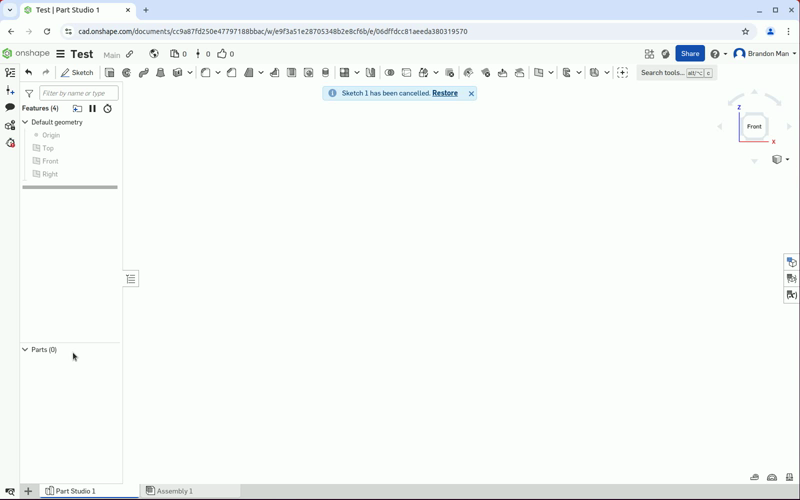
key_down(shift)
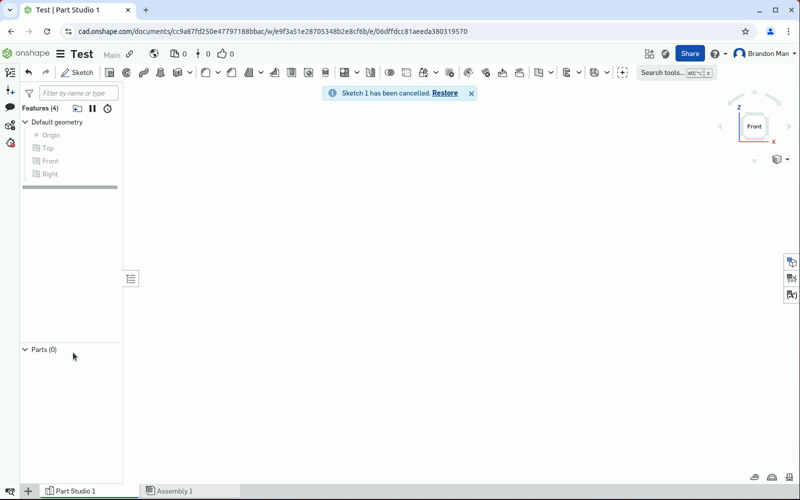
key(left)
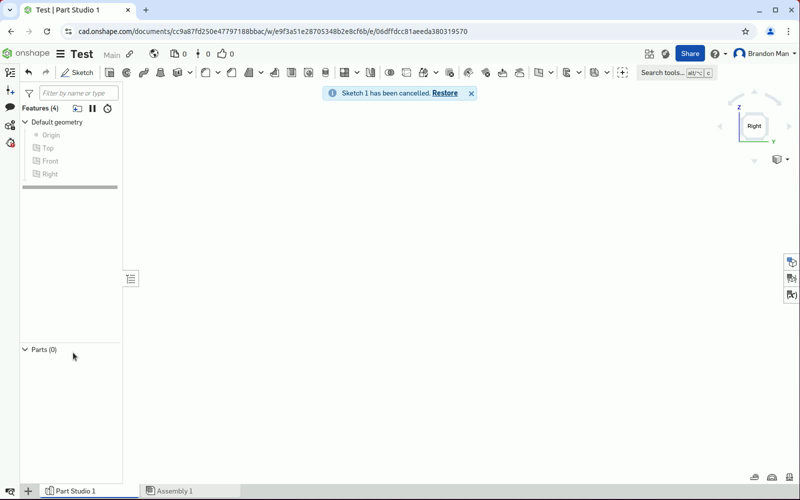
key_up(shift)
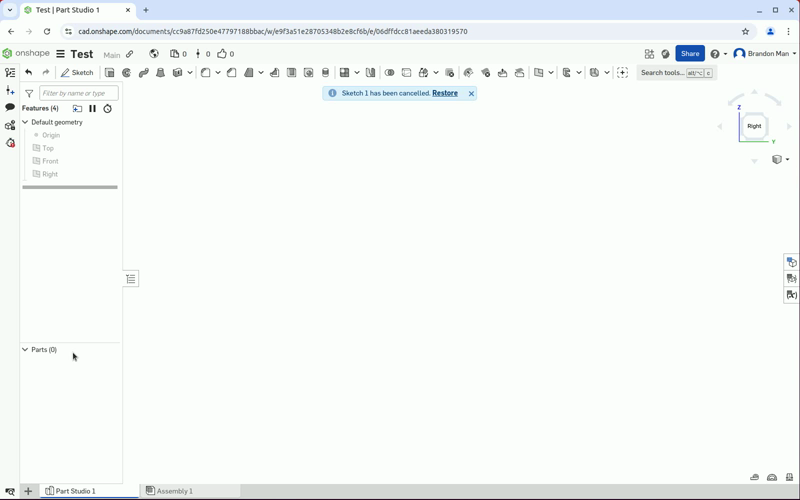
mouse_move(73, 352)
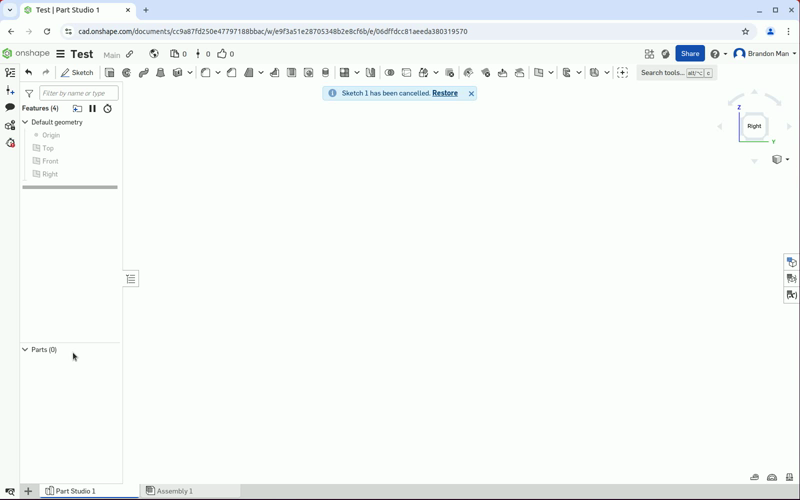
key(shift+y)
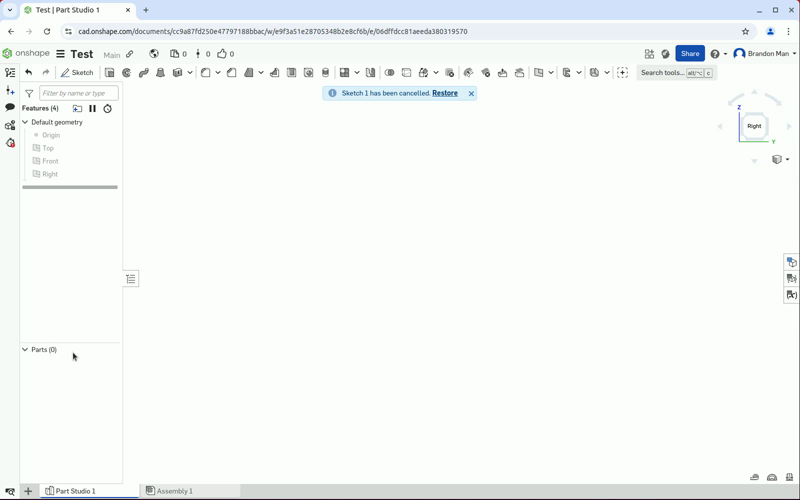
key(shift+s)
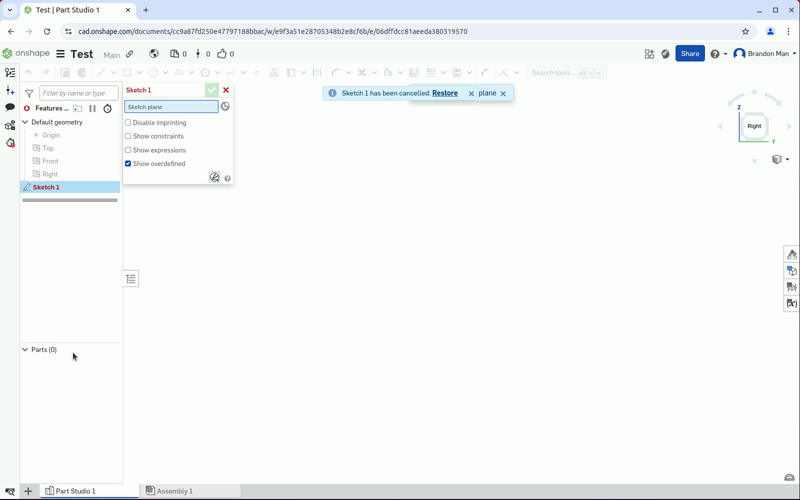
mouse_move(73, 176)
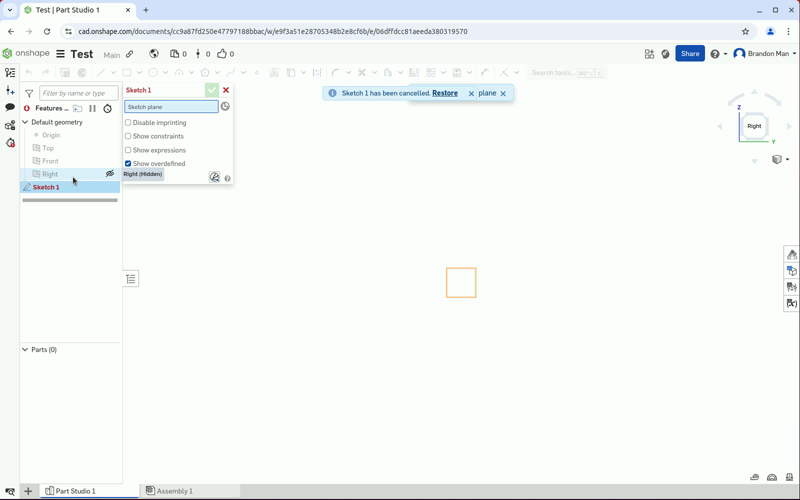
click(73, 176)
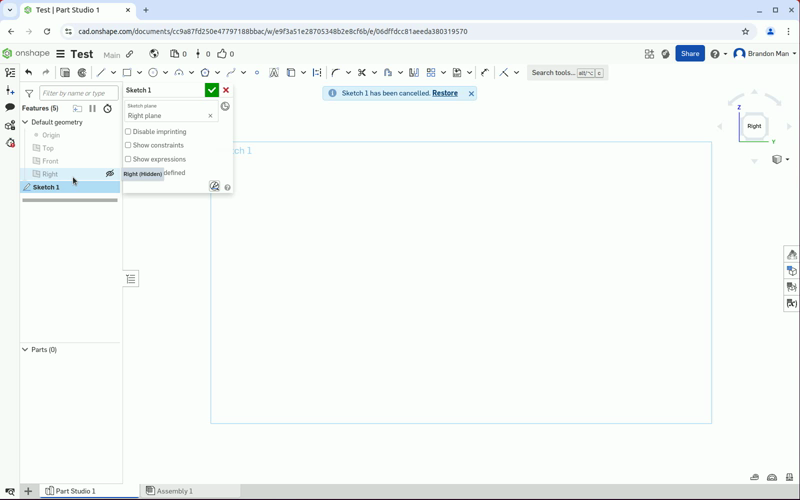
mouse_move(73, 352)
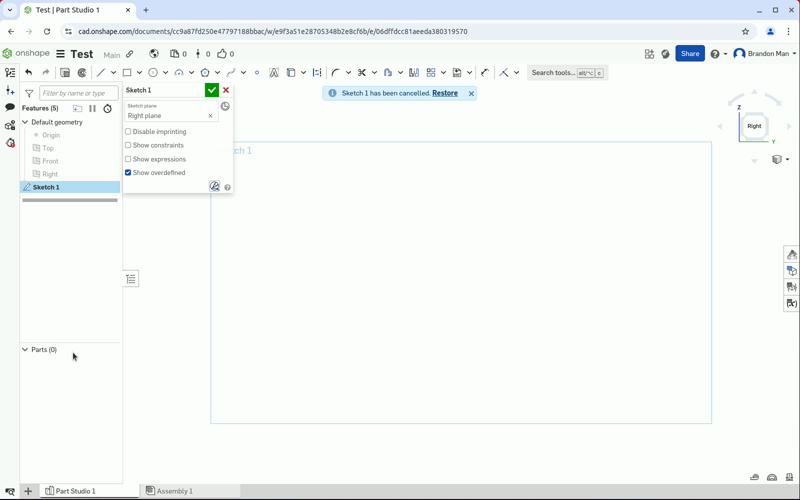
key(y)
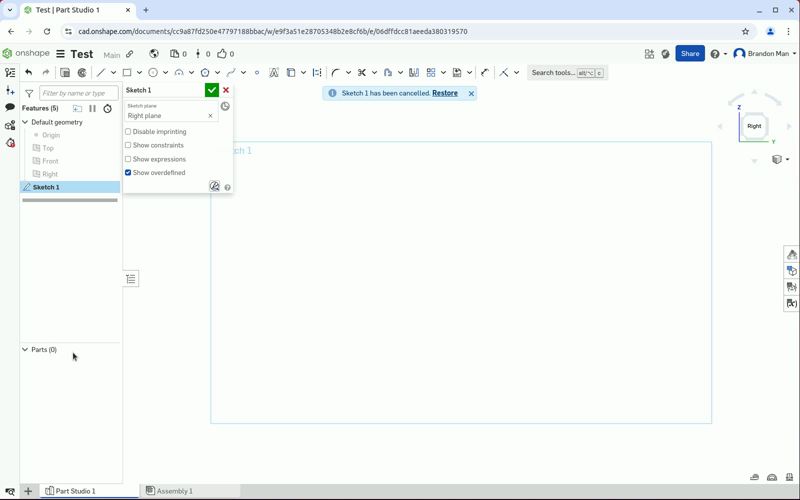
key(l)
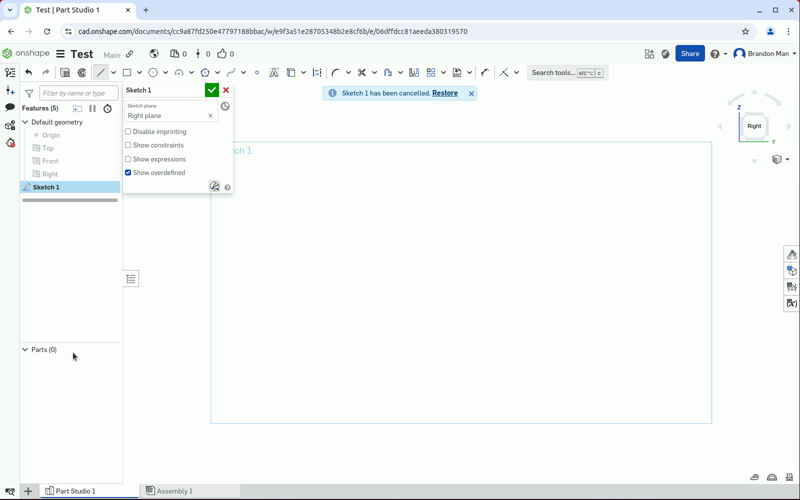
key_down(shift)
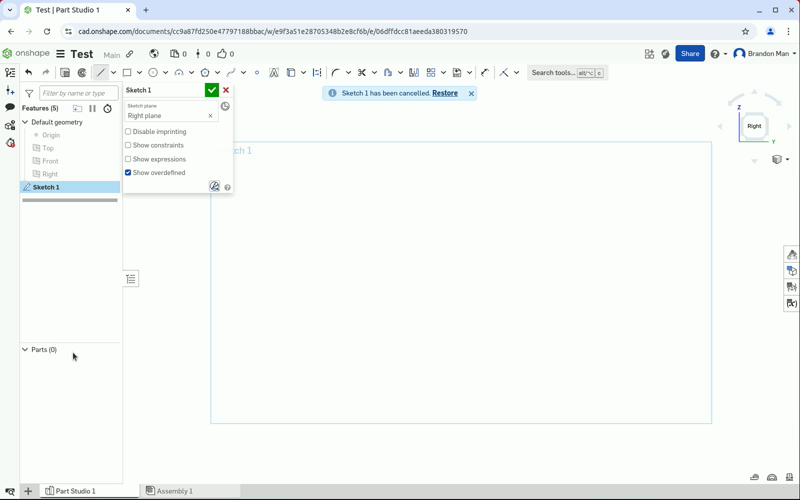
mouse_move(524, 270)
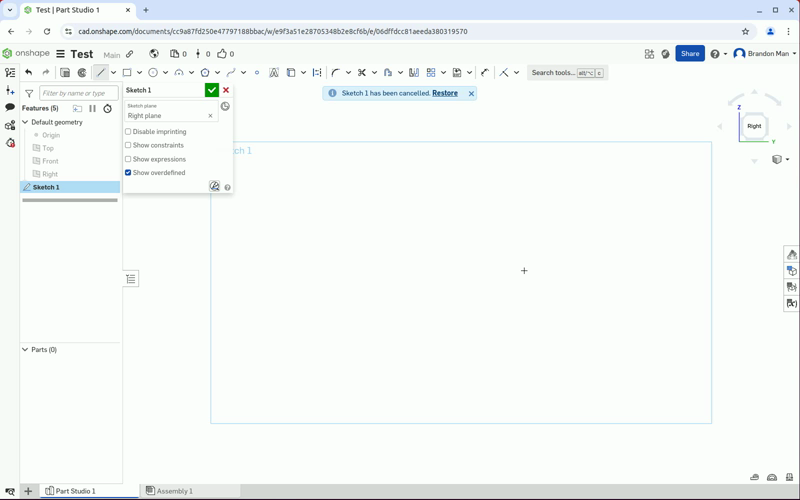
click(524, 270)
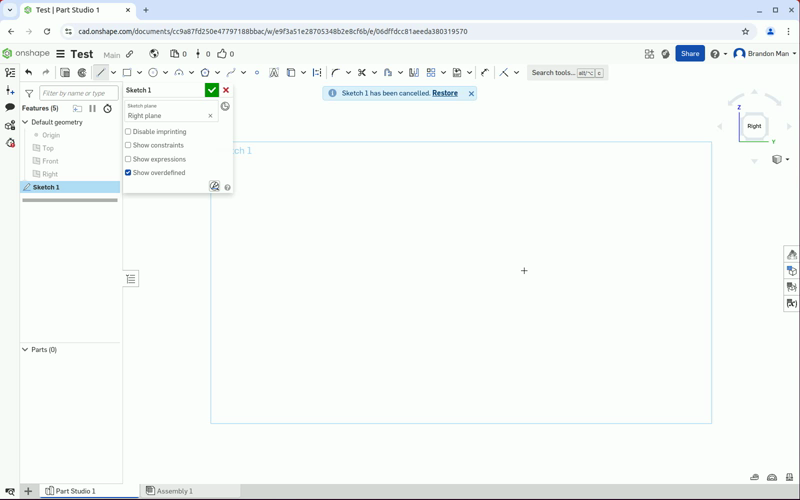
key_up(shift)
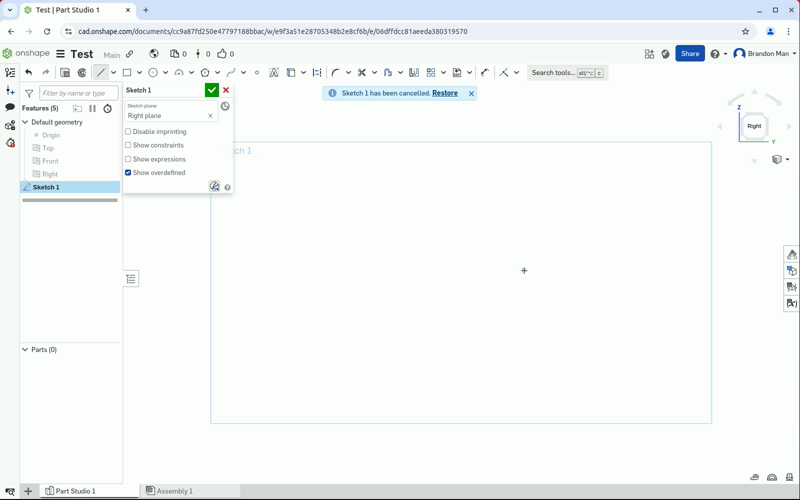
key_down(shift)
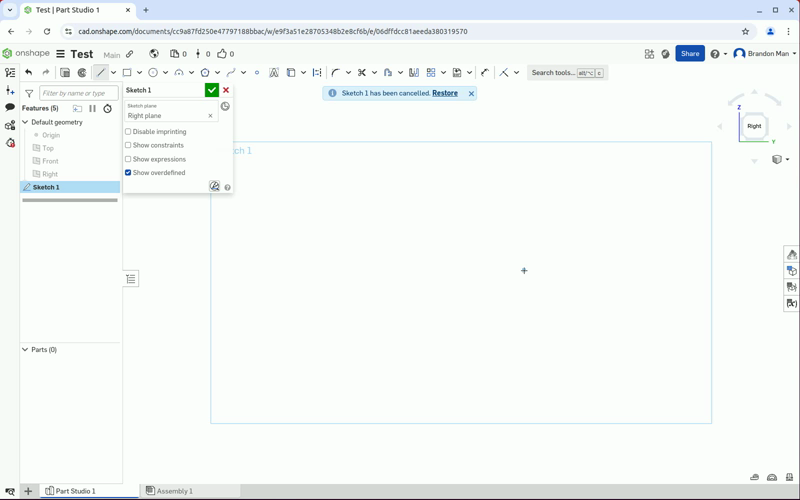
mouse_move(554, 270)
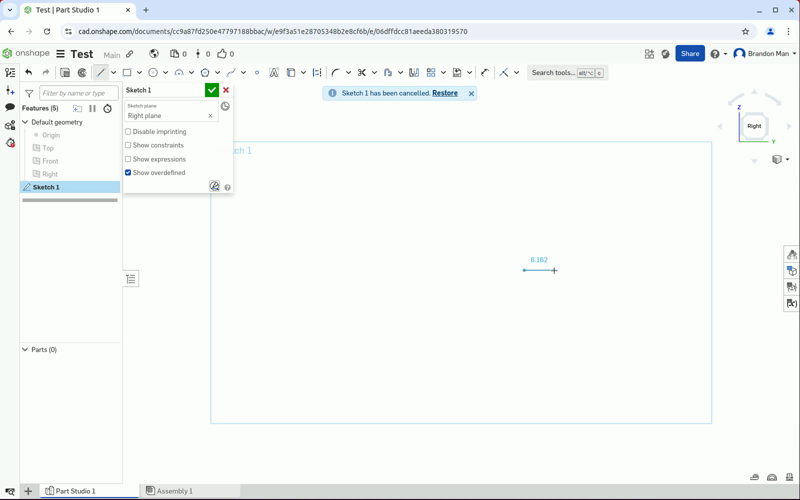
mouse_move(573, 270)
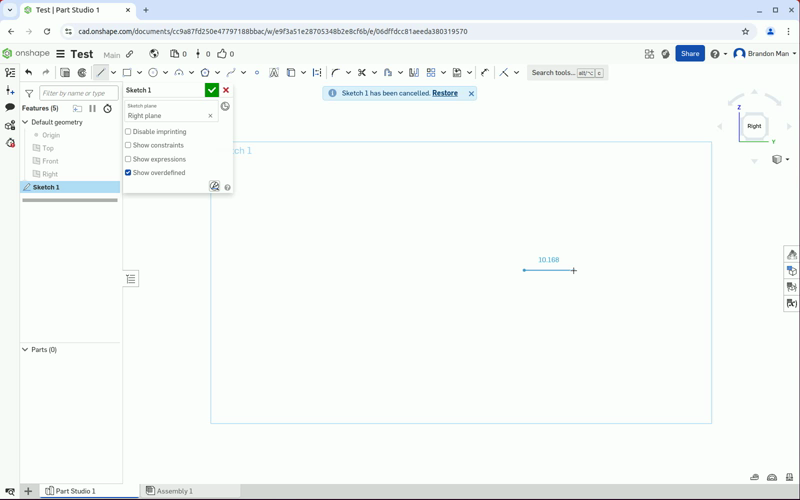
click(573, 270)
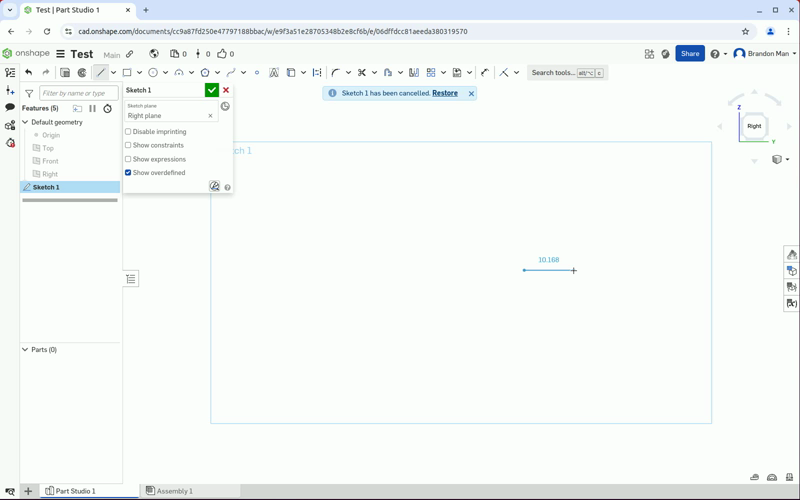
key_up(shift)
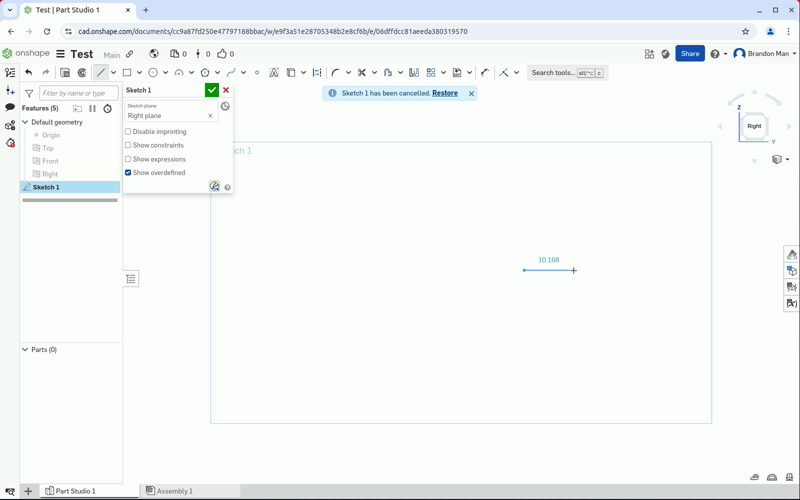
key_down(shift)
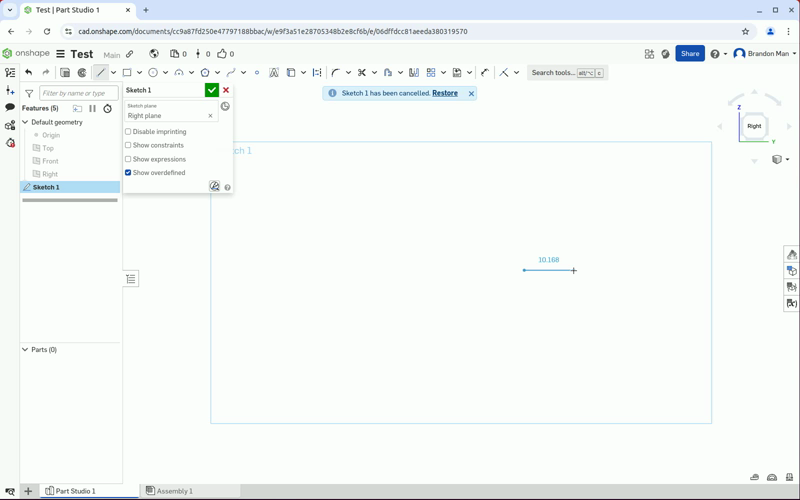
mouse_move(589, 270)
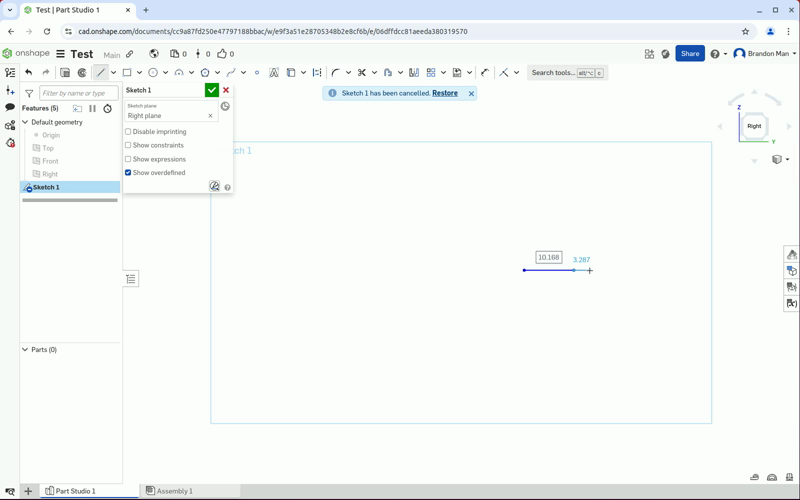
mouse_move(573, 245)
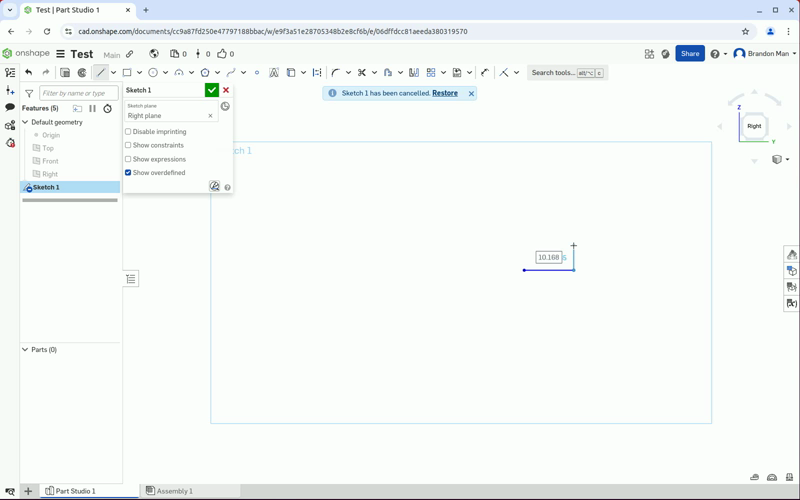
click(573, 245)
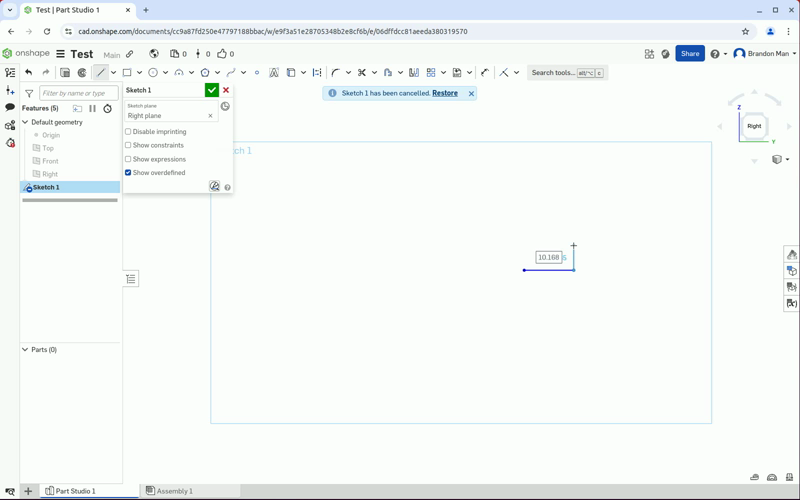
key_up(shift)
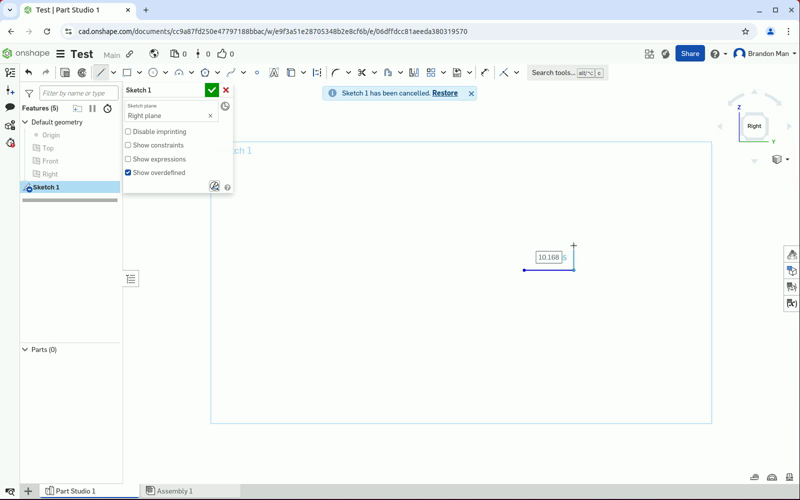
mouse_move(589, 245)
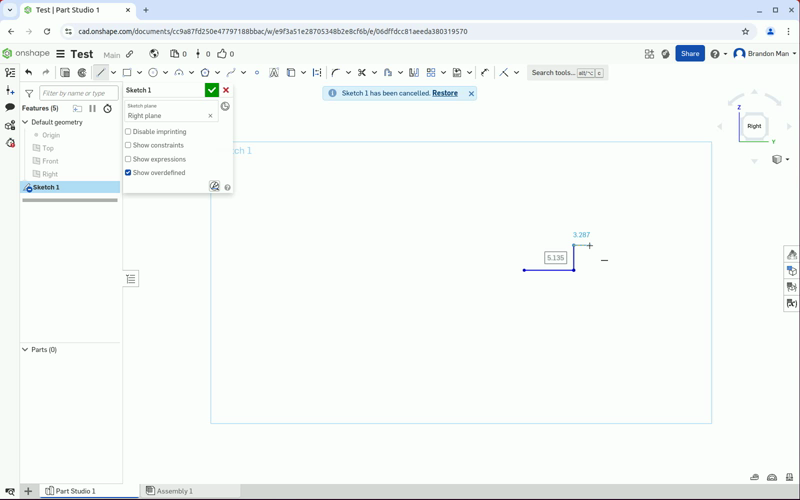
key_down(shift)
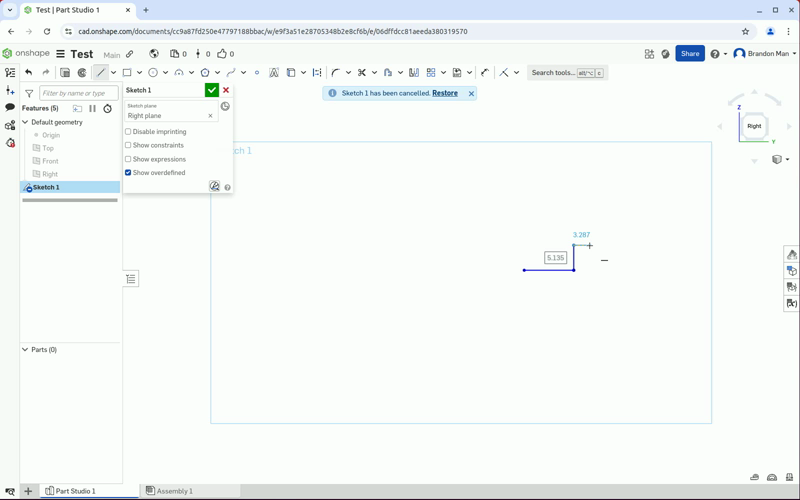
mouse_move(524, 270)
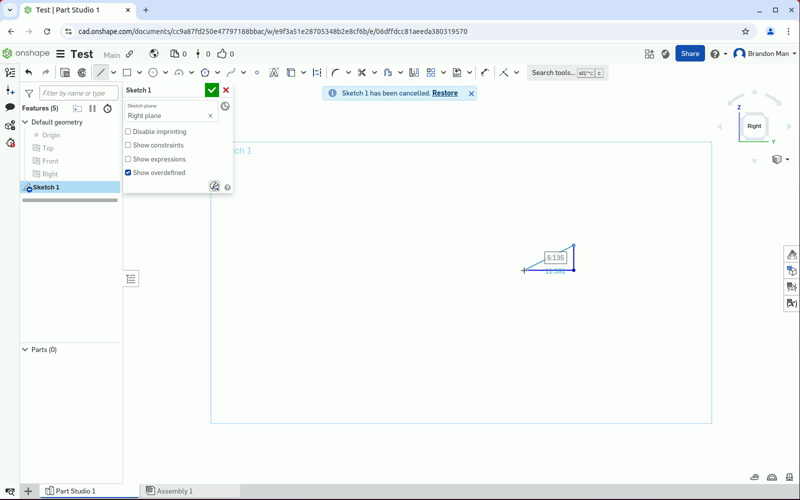
key_up(shift)
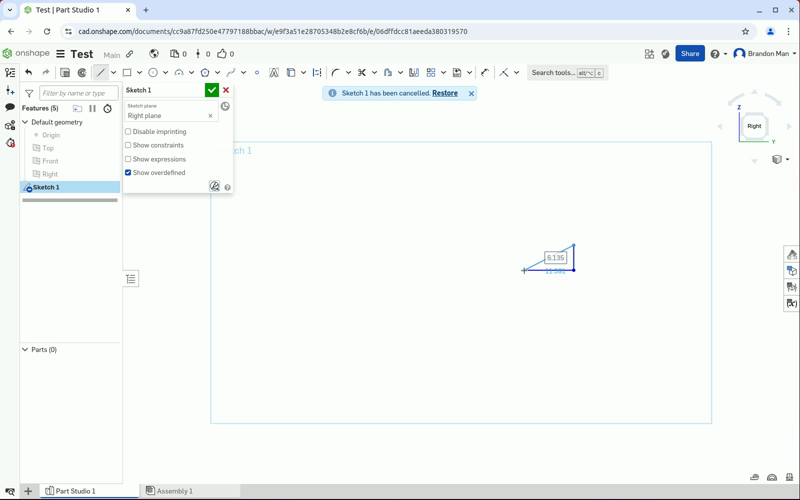
click(524, 270)
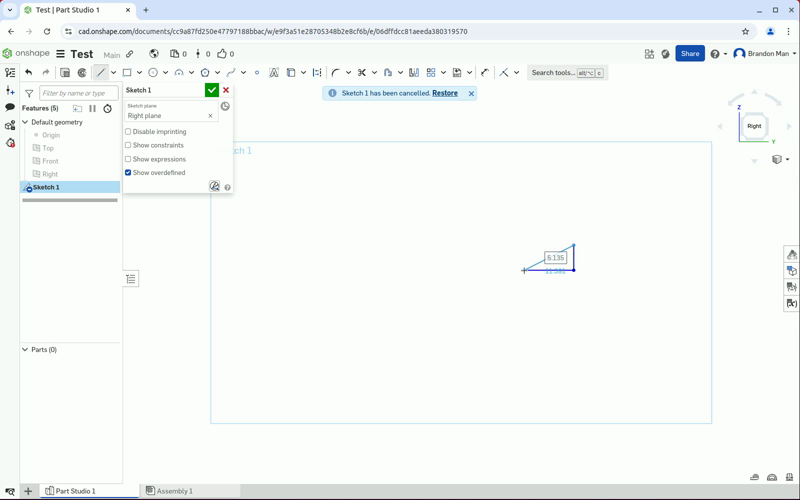
key(esc)
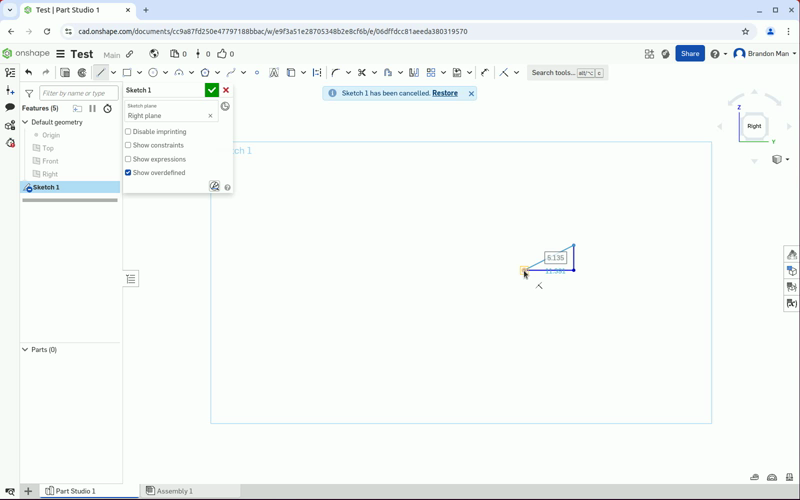
mouse_move(565, 266)
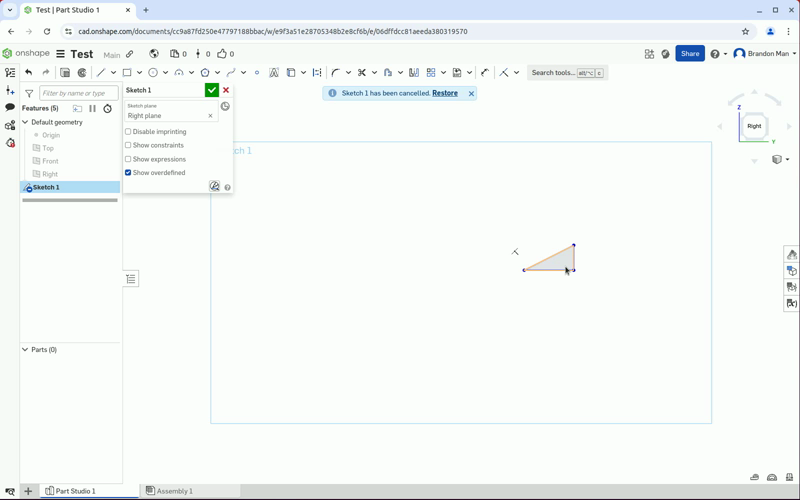
scroll(6)
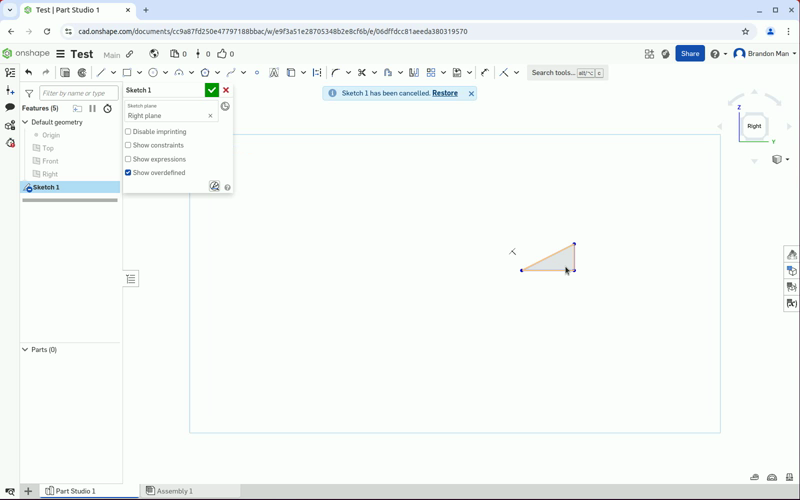
scroll(6)
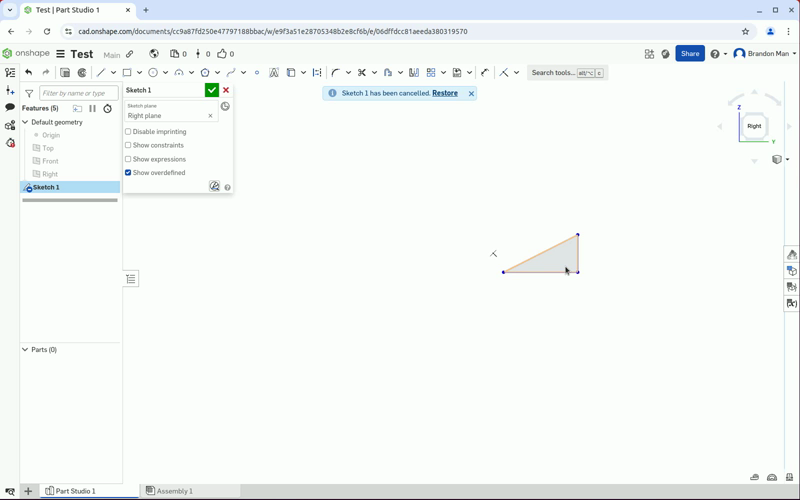
scroll(6)
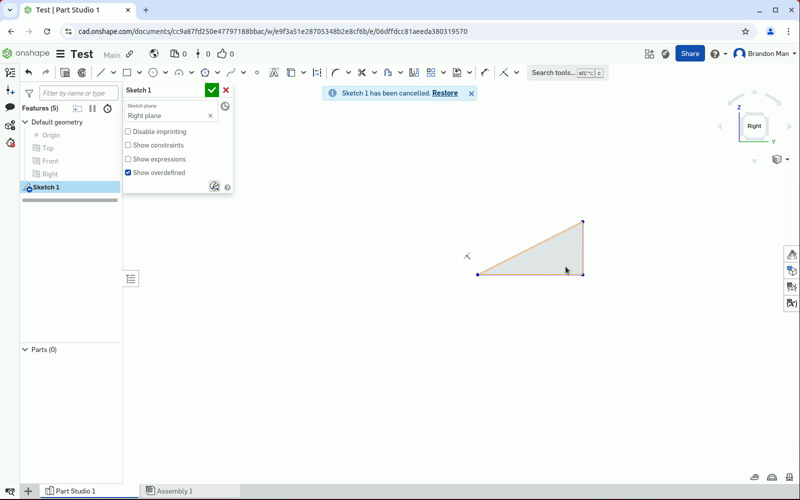
scroll(6)
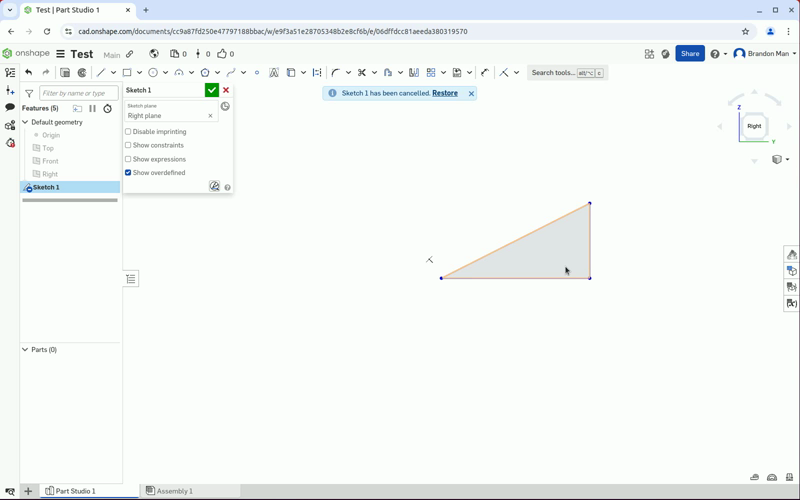
scroll(6)
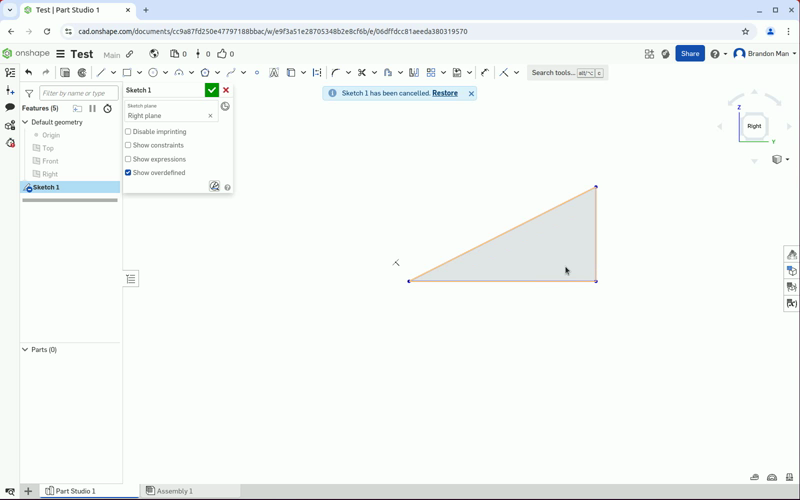
scroll(6)
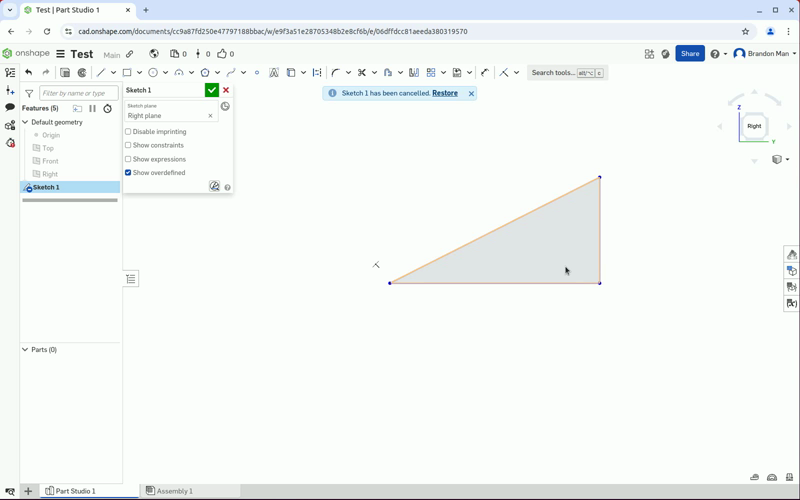
scroll(6)
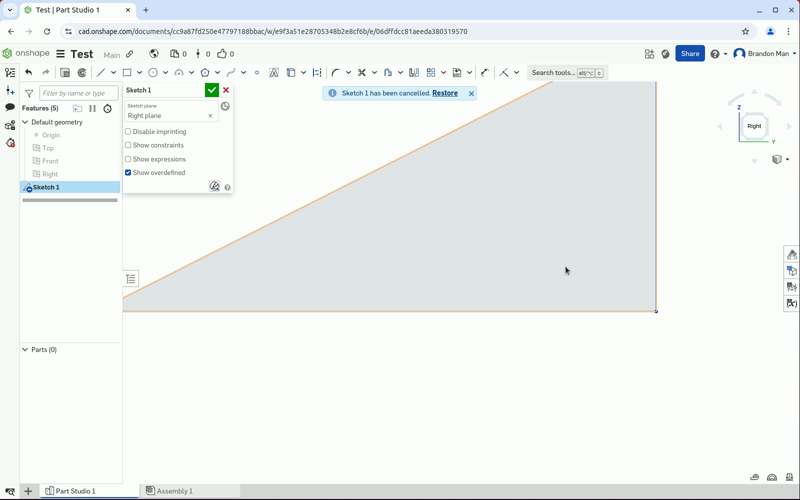
click(565, 266)
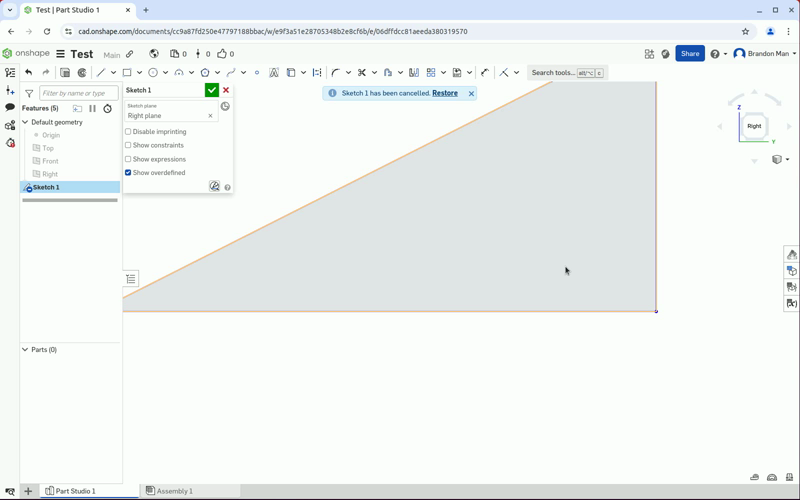
scroll(-6)
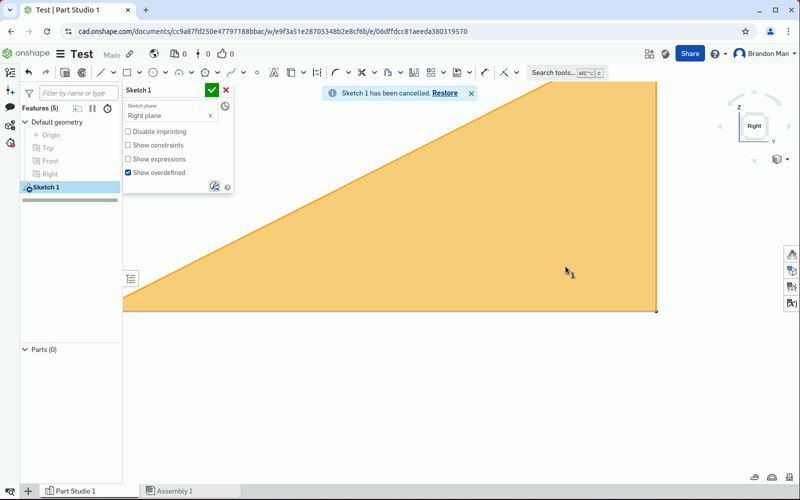
scroll(-6)
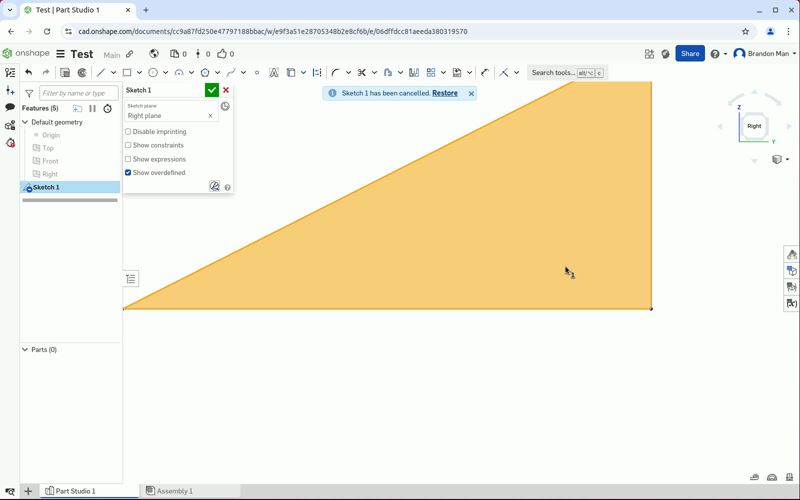
scroll(-6)
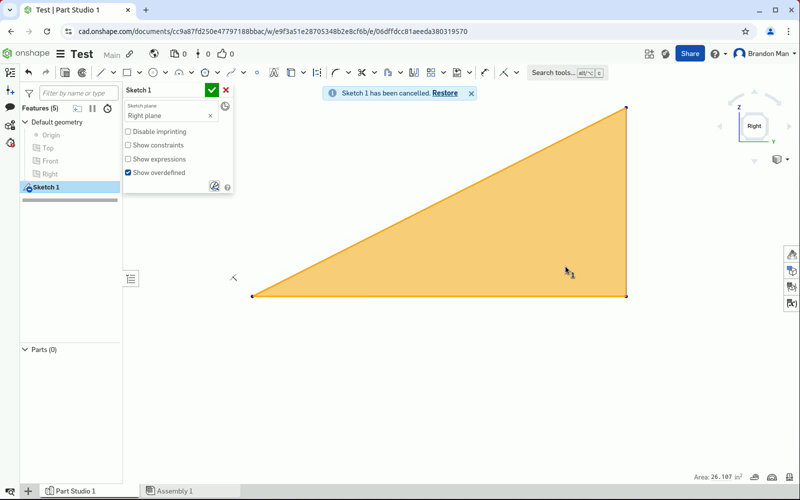
scroll(-6)
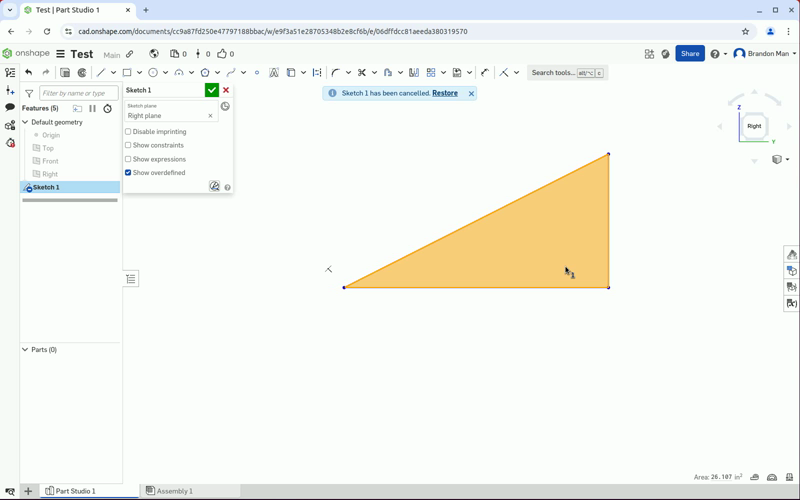
scroll(-6)
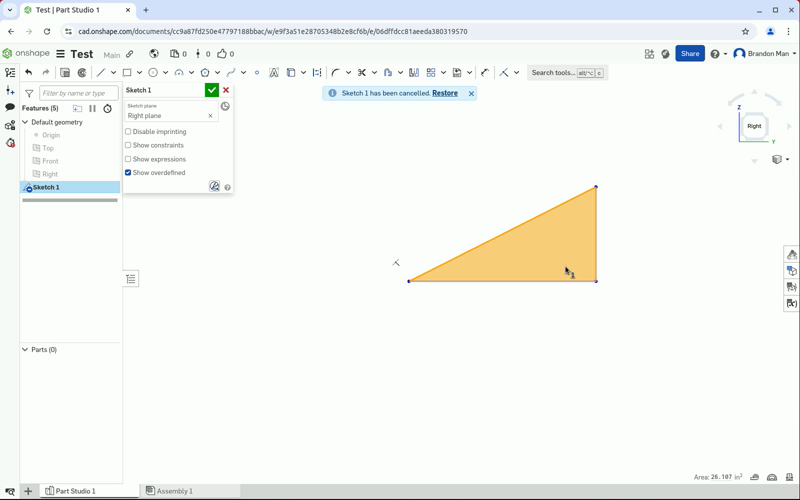
scroll(-6)
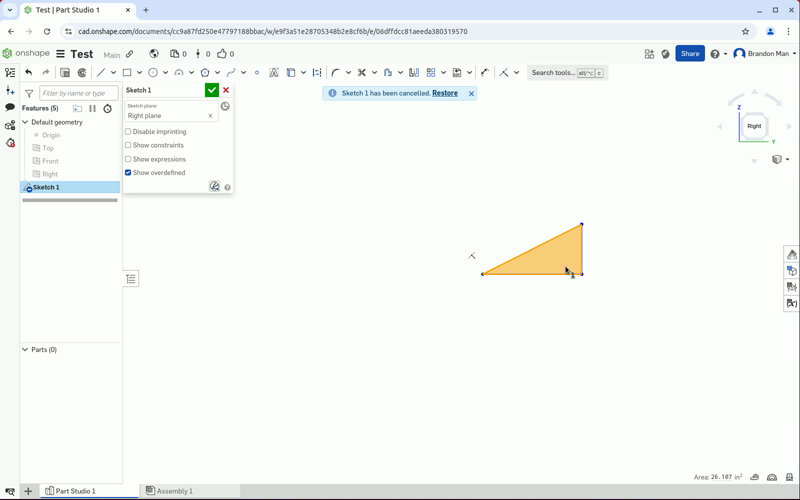
scroll(-6)
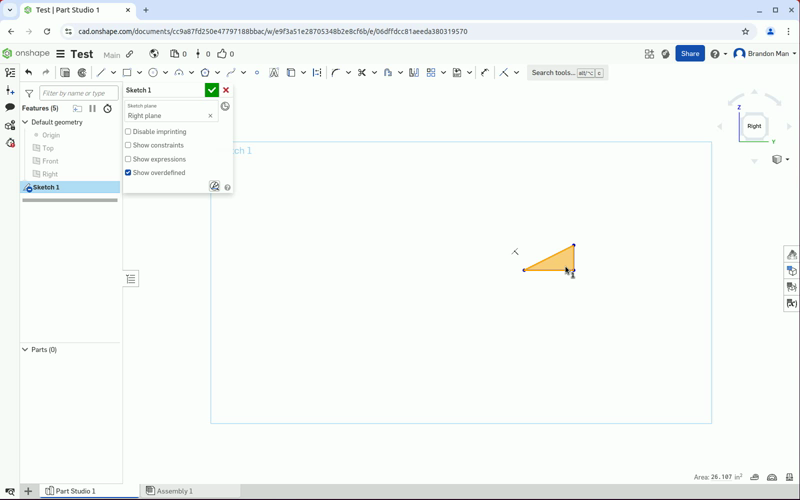
mouse_move(73, 352)
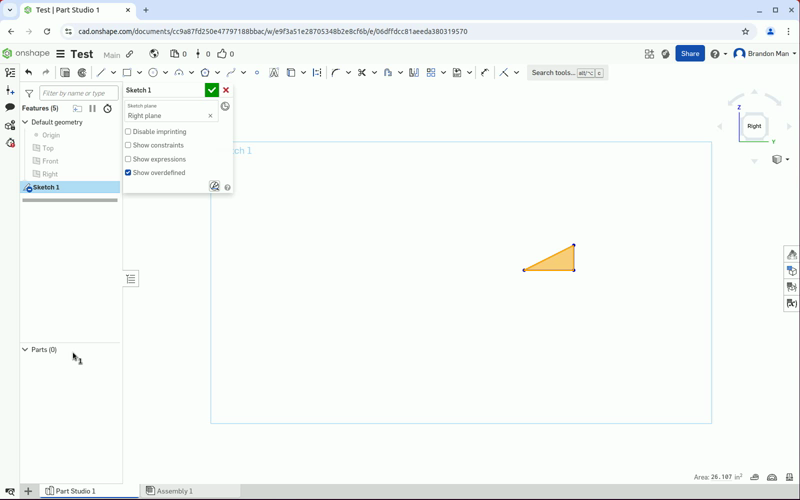
key(shift+y)
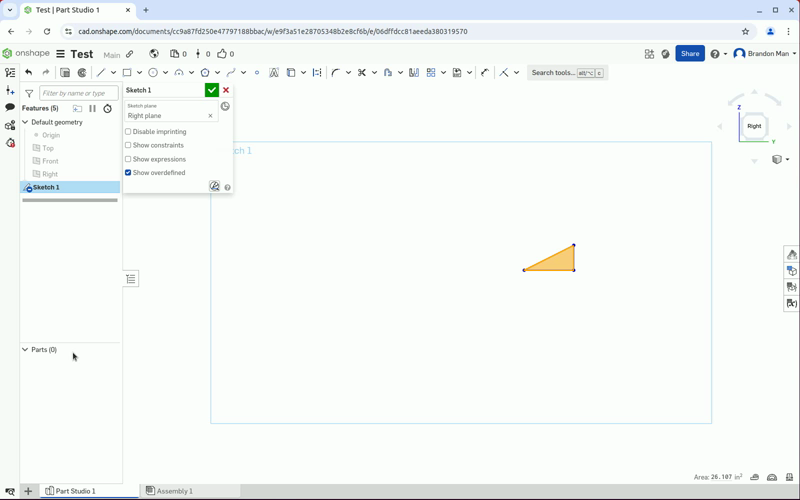
key(shift+e)
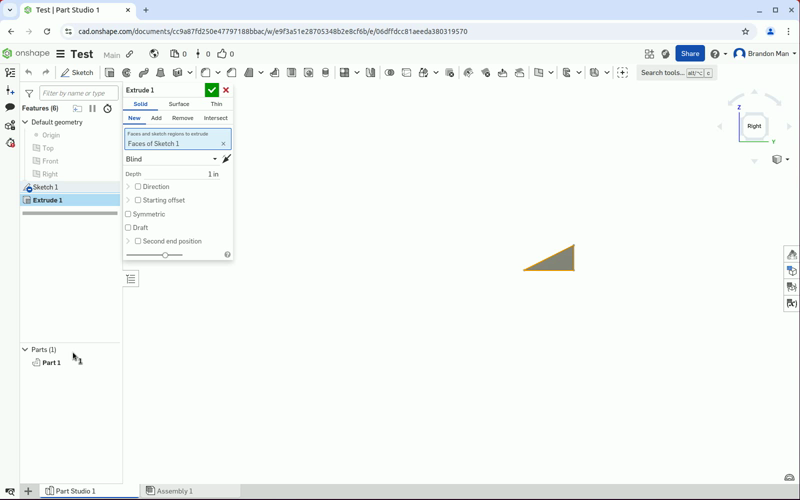
mouse_move(143, 106)
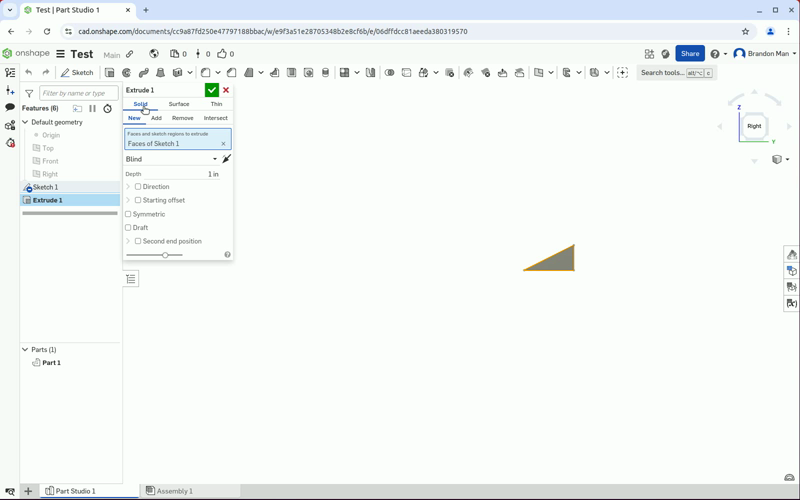
click(143, 106)
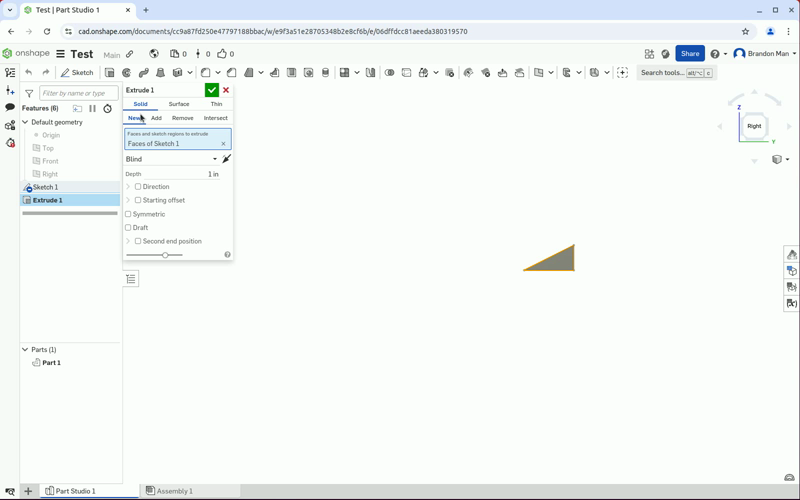
mouse_move(137, 120)
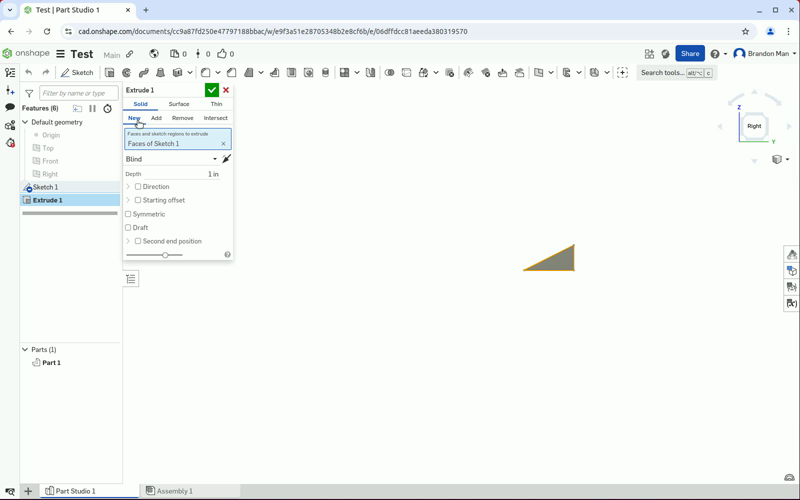
click(137, 120)
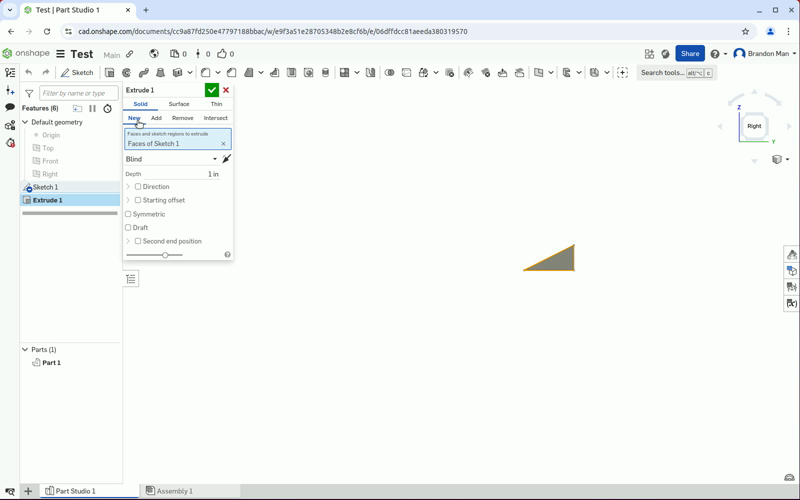
key(tab, 4)
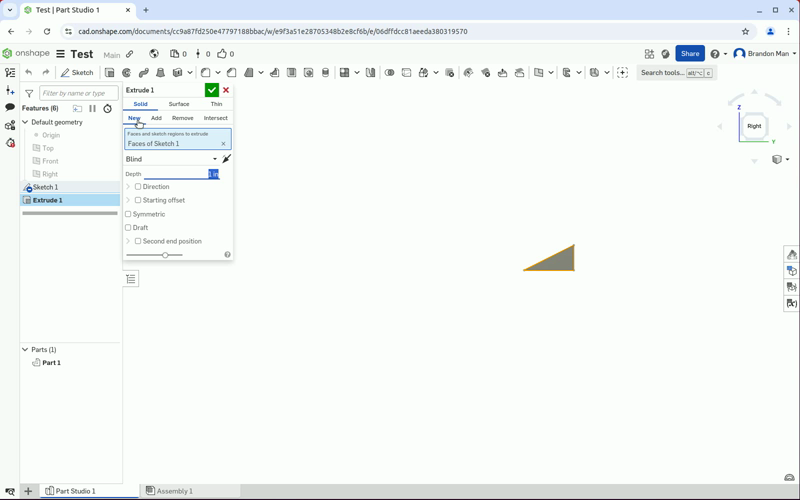
text(6.018)
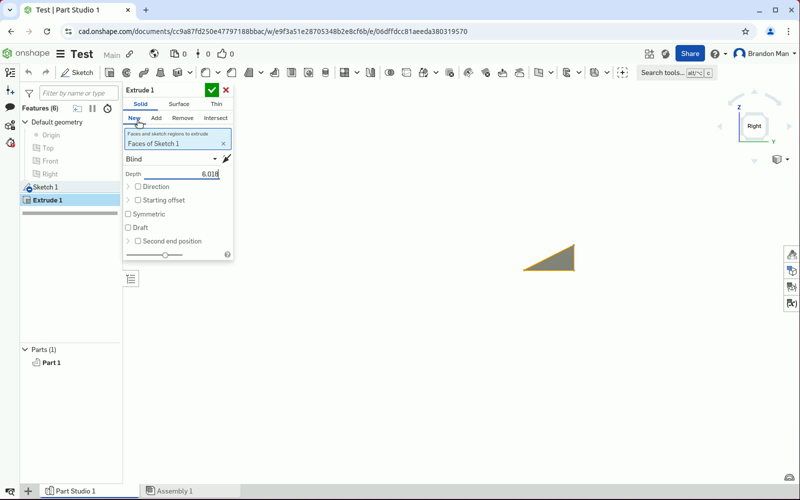
key(enter)
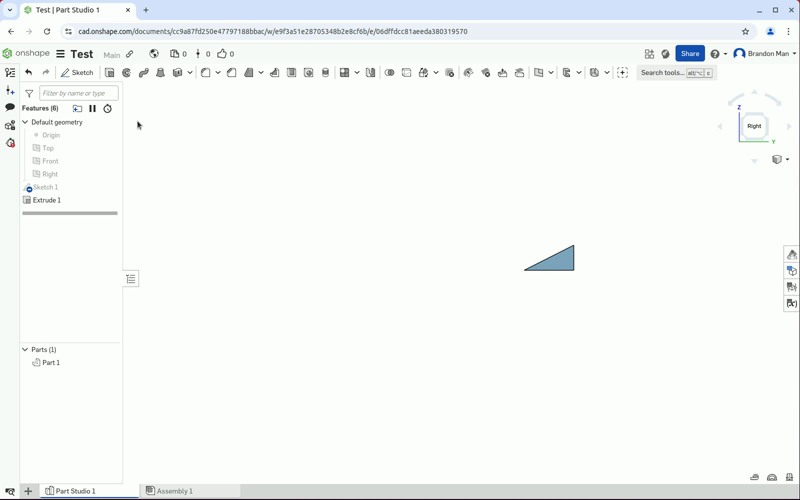
key(shift+h)
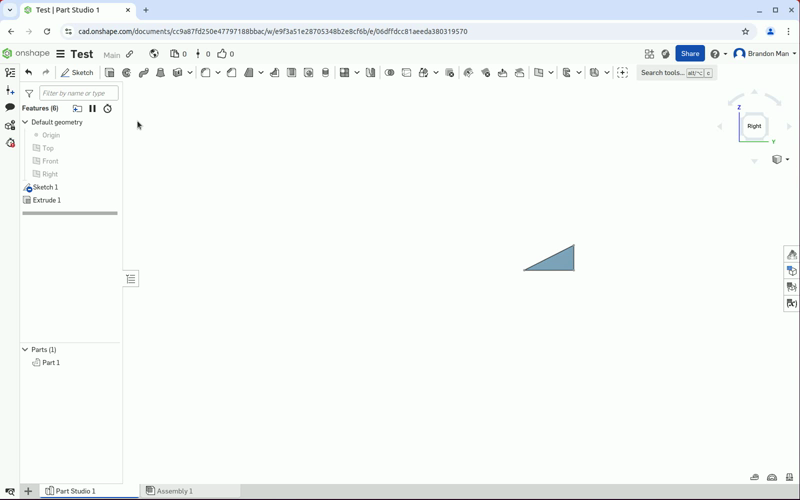
key(shift+h)
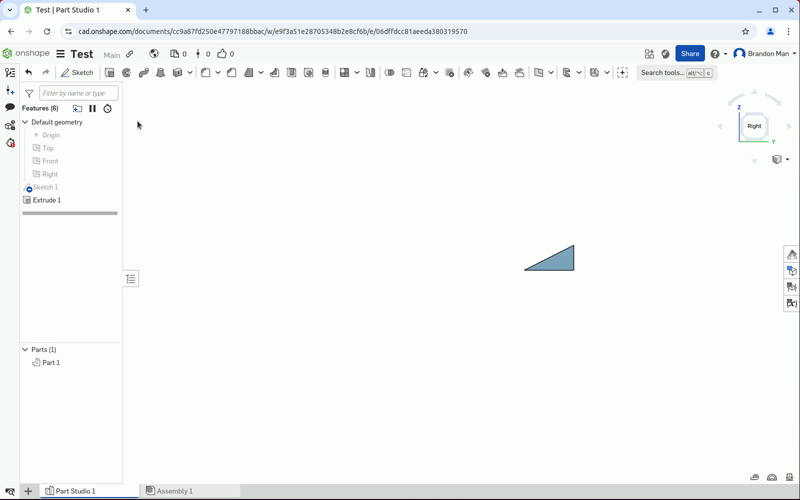
mouse_move(73, 189)
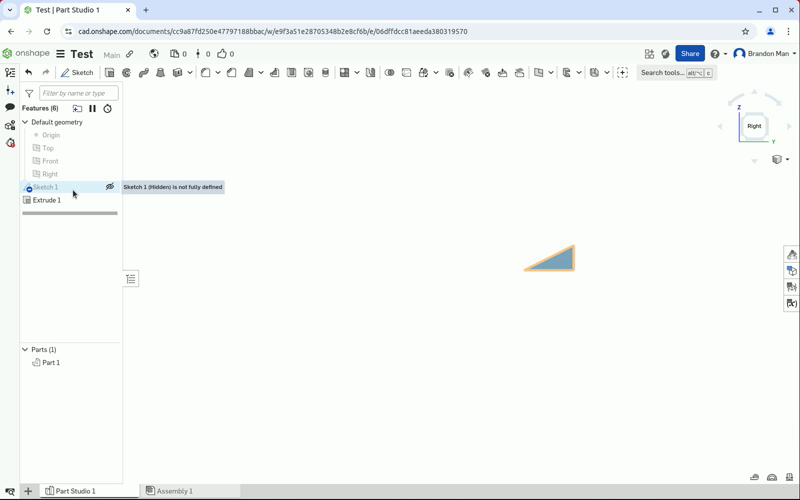
click(73, 189)
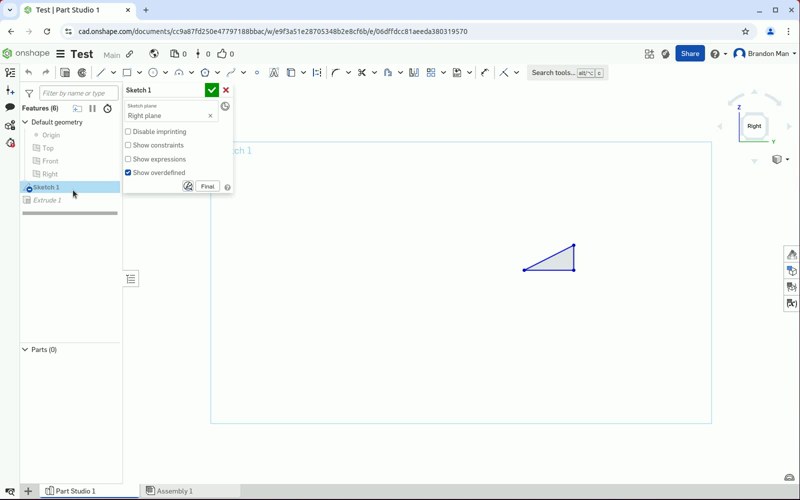
mouse_move(229, 92)
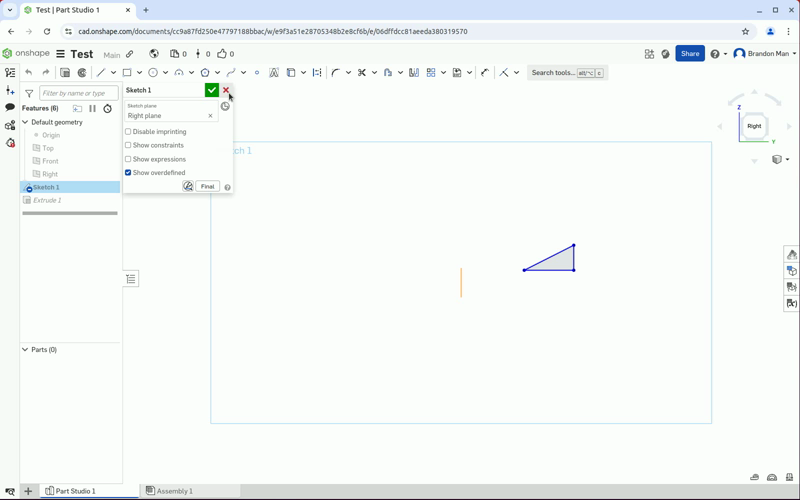
click(229, 92)
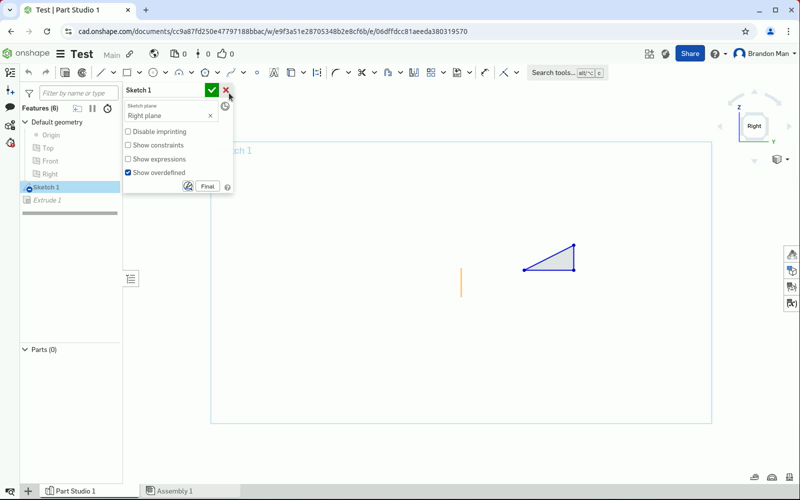
key(shift+s)
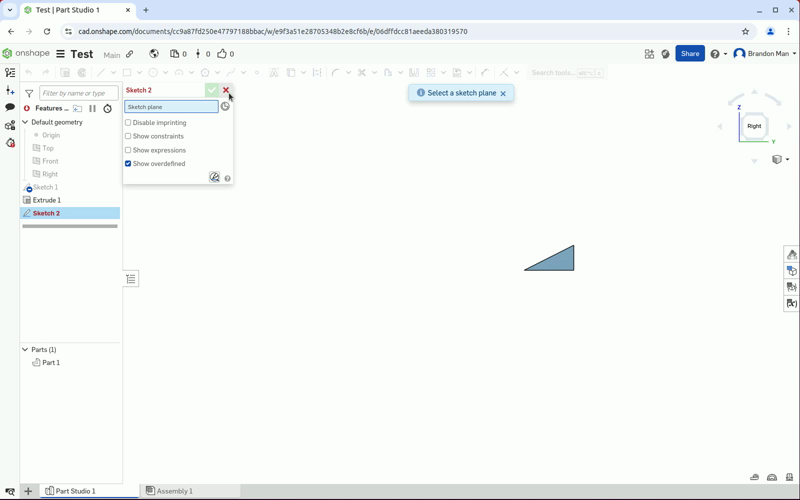
mouse_move(73, 176)
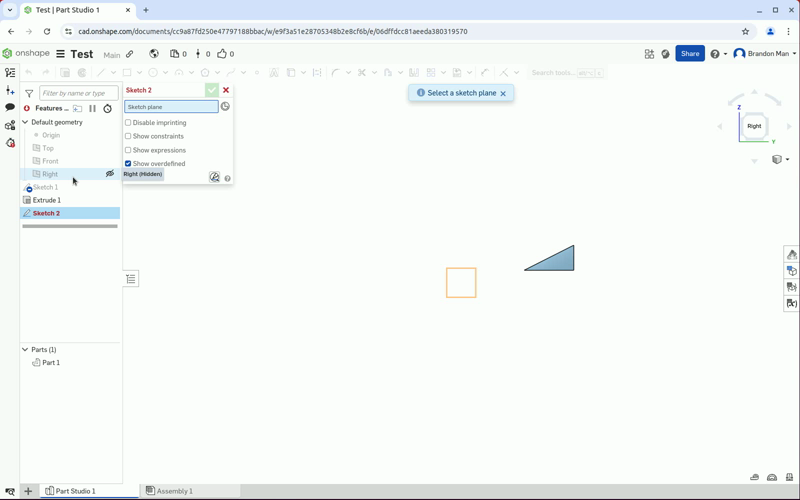
click(73, 176)
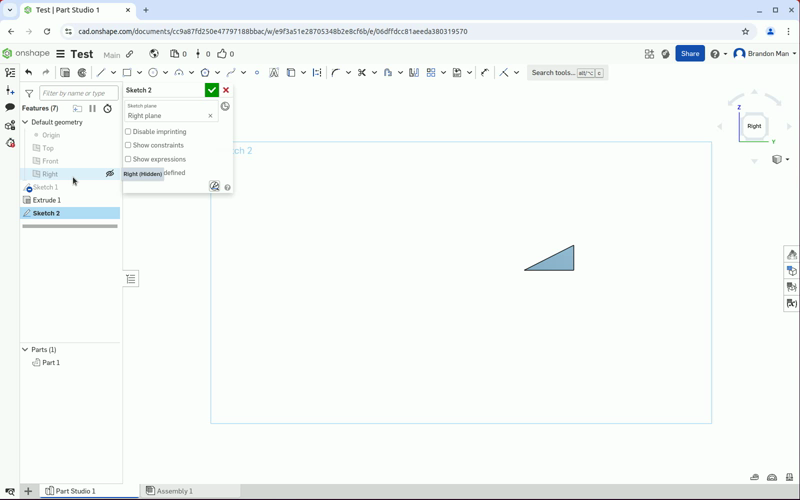
mouse_move(73, 352)
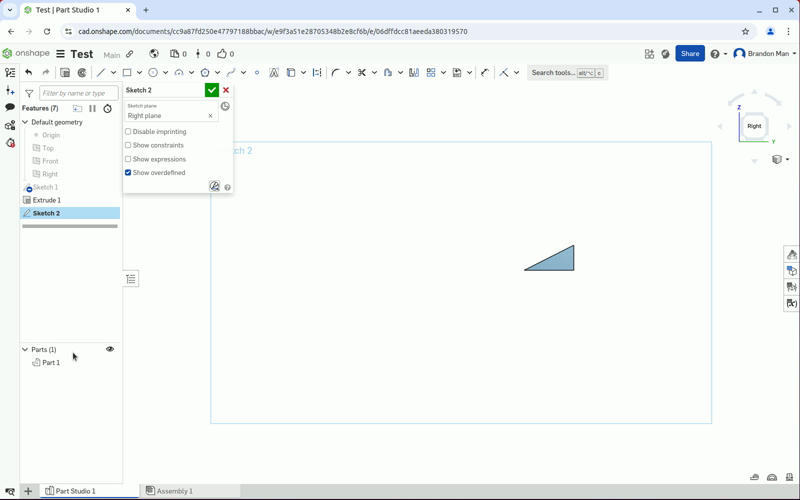
key(y)
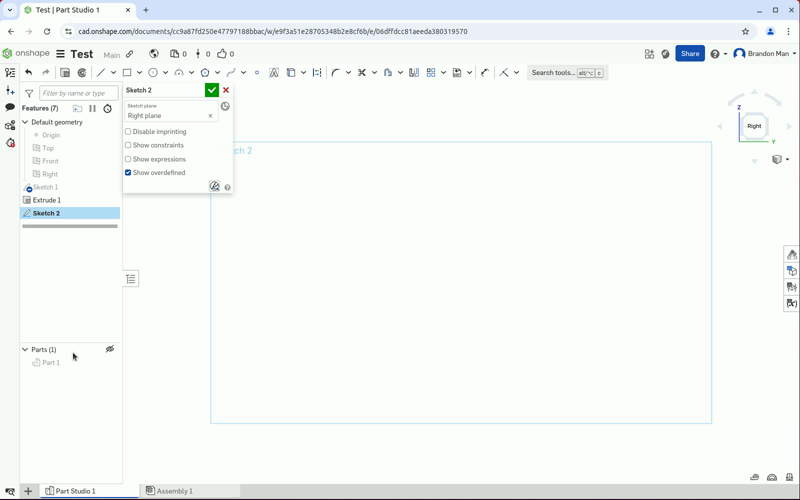
key(l)
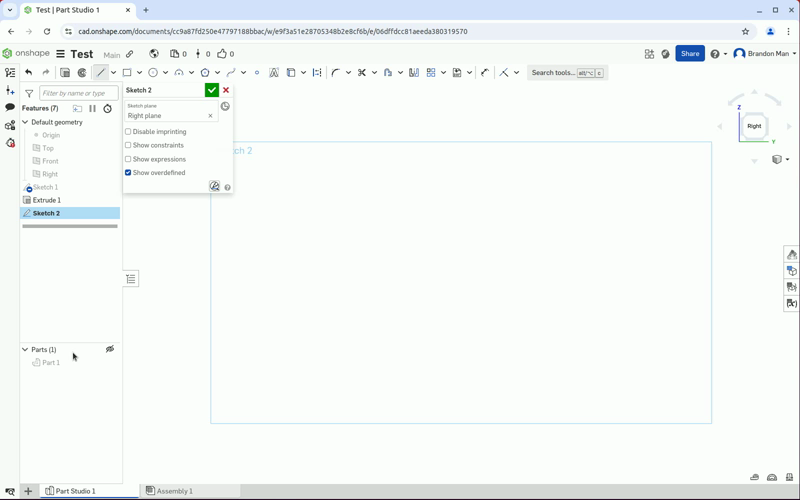
key_down(shift)
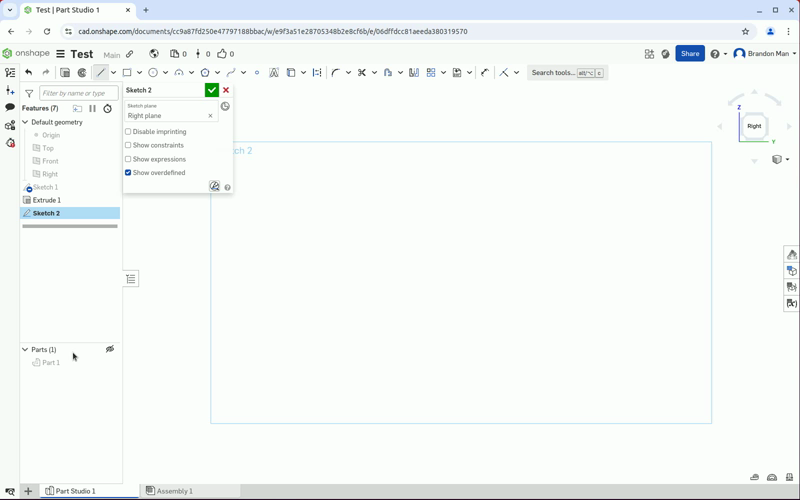
mouse_move(481, 271)
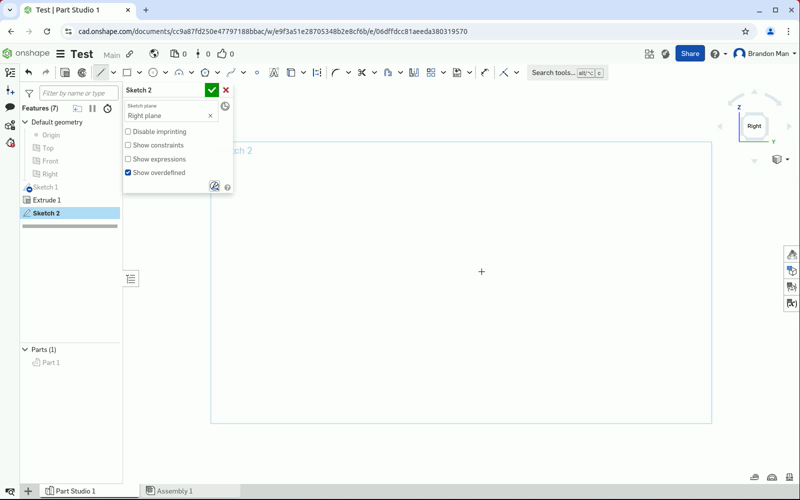
click(481, 271)
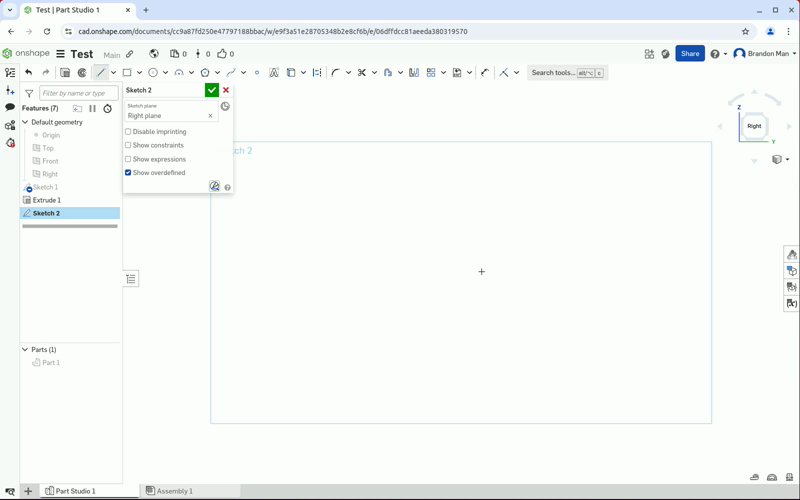
key_up(shift)
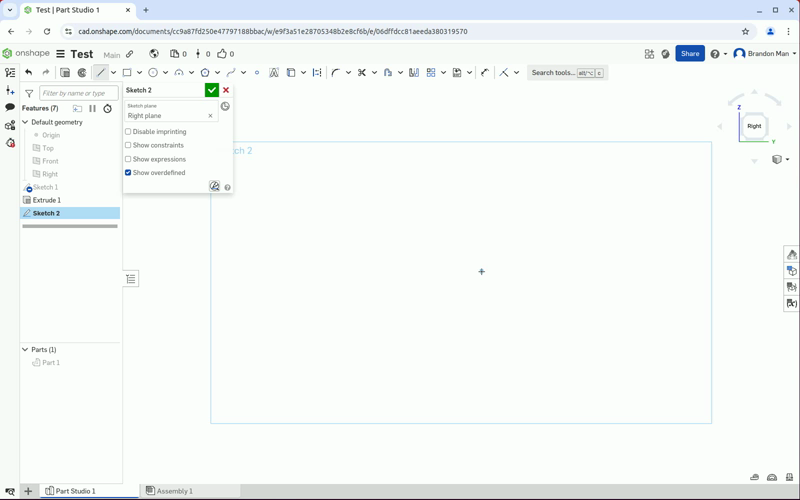
key_down(shift)
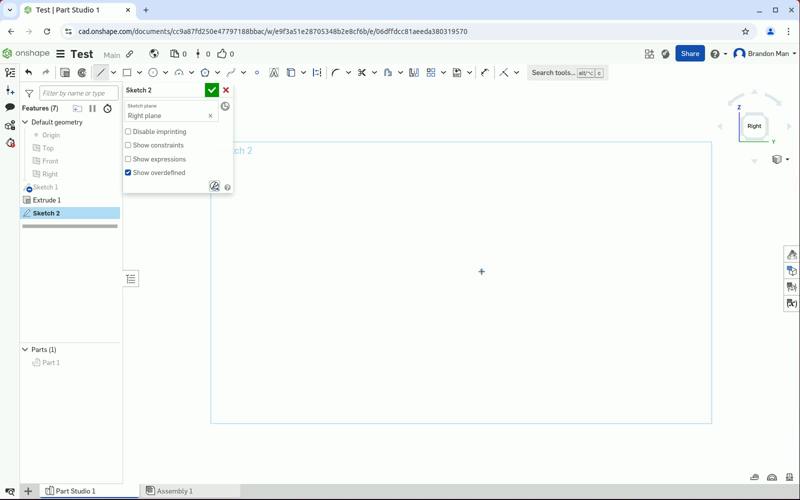
mouse_move(511, 271)
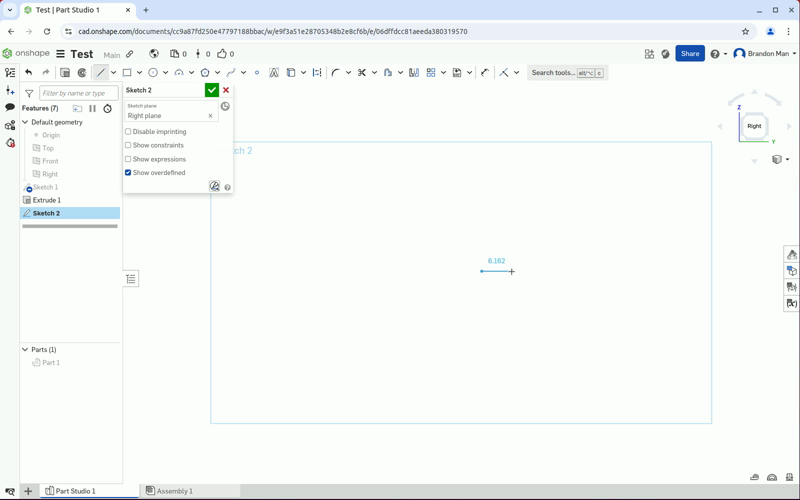
mouse_move(499, 271)
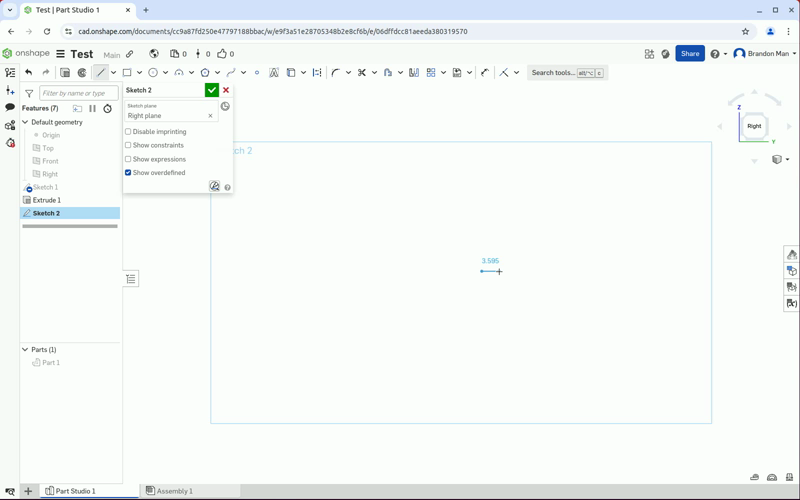
click(499, 271)
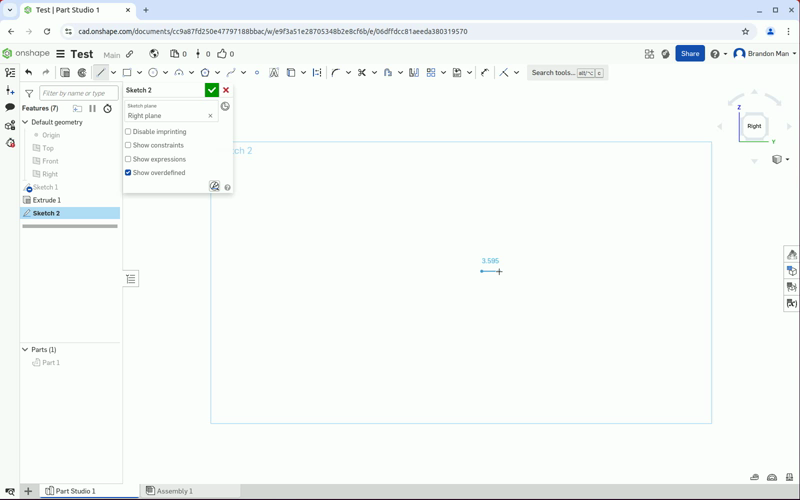
key_up(shift)
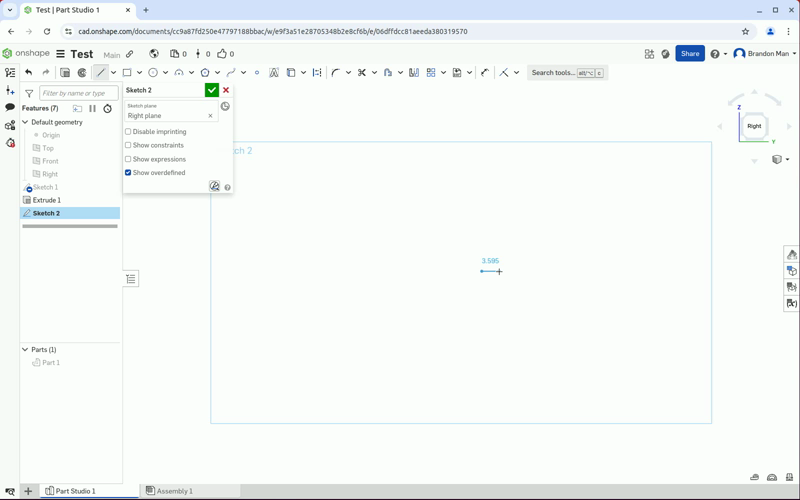
key_down(shift)
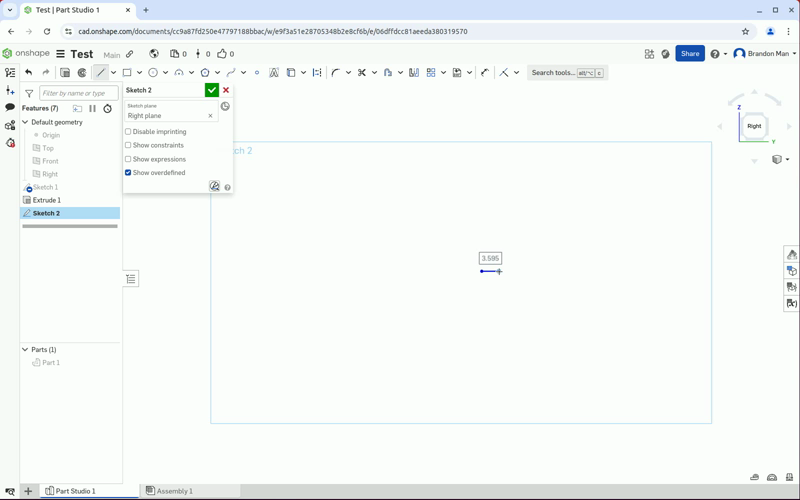
mouse_move(573, 233)
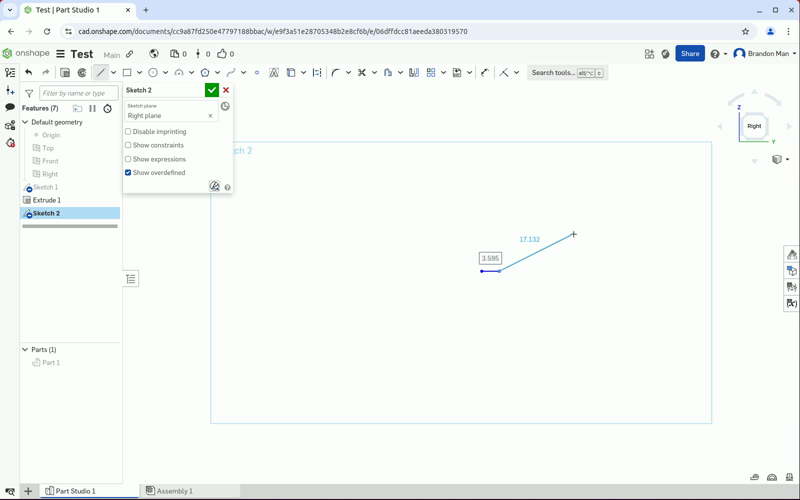
click(573, 233)
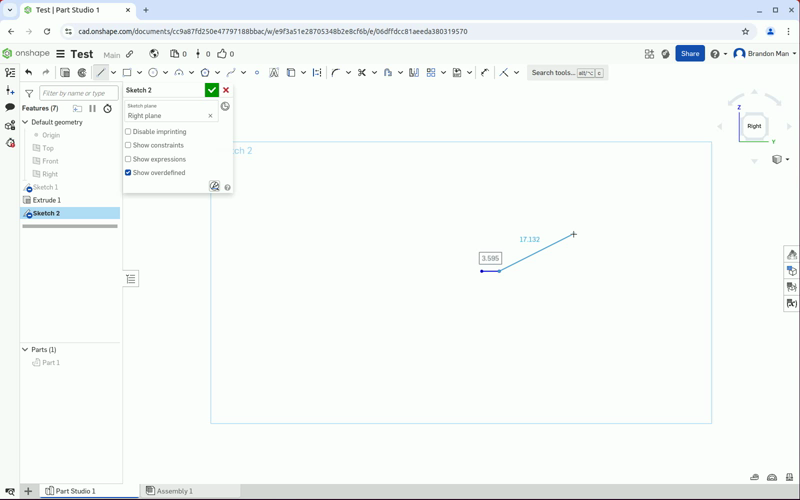
key_up(shift)
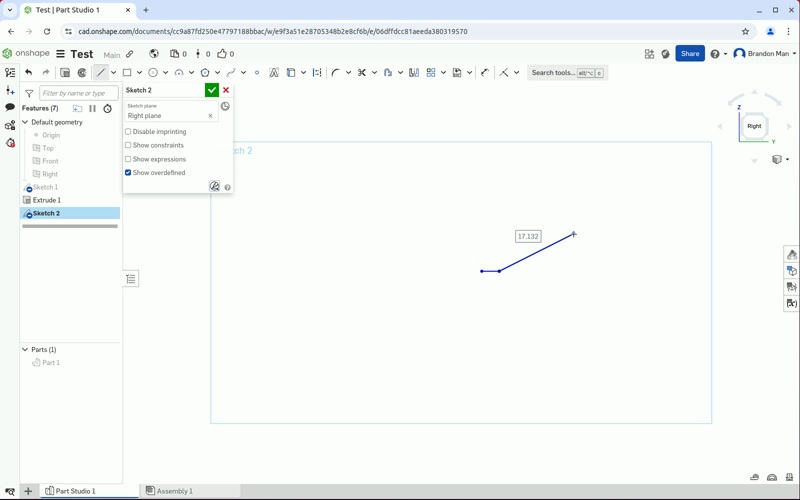
key_down(shift)
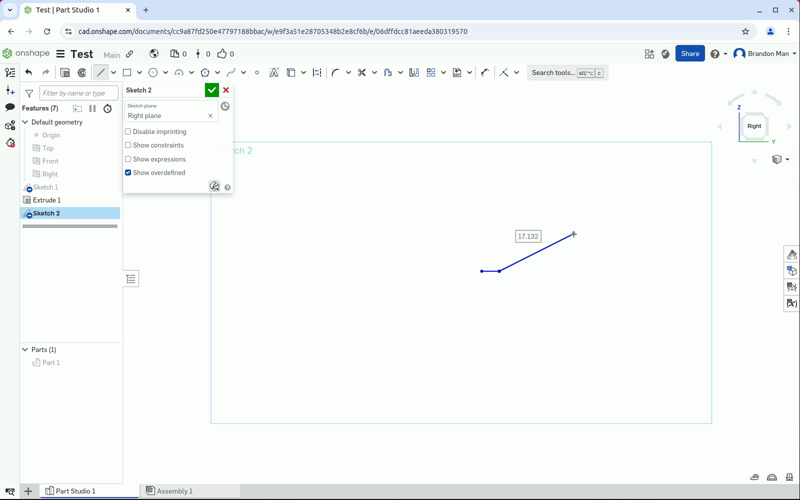
mouse_move(589, 233)
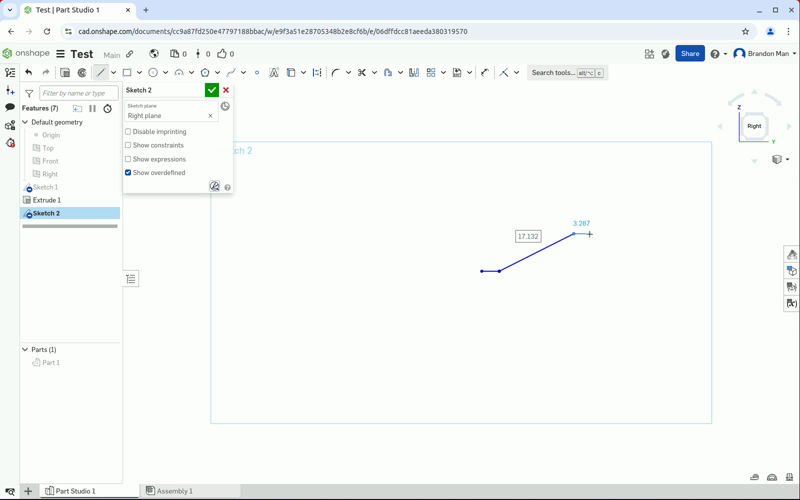
mouse_move(557, 233)
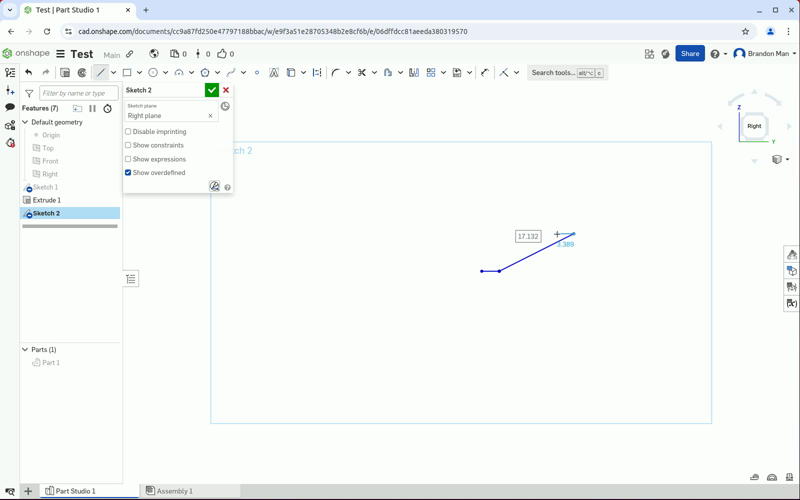
click(557, 233)
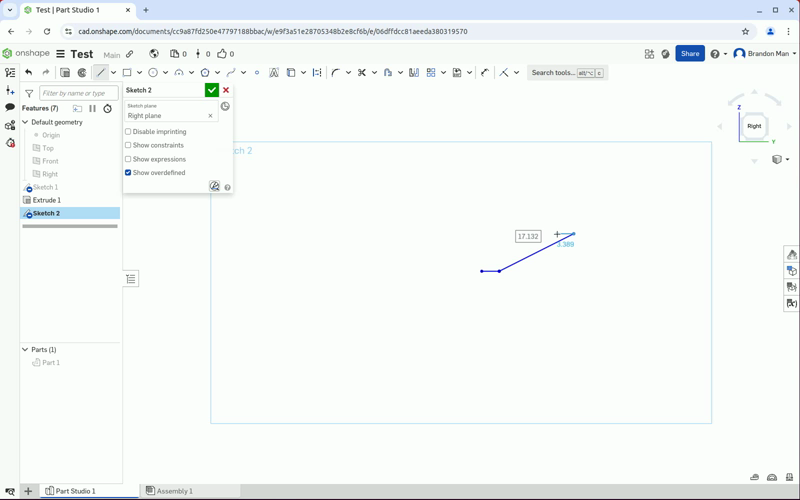
key_up(shift)
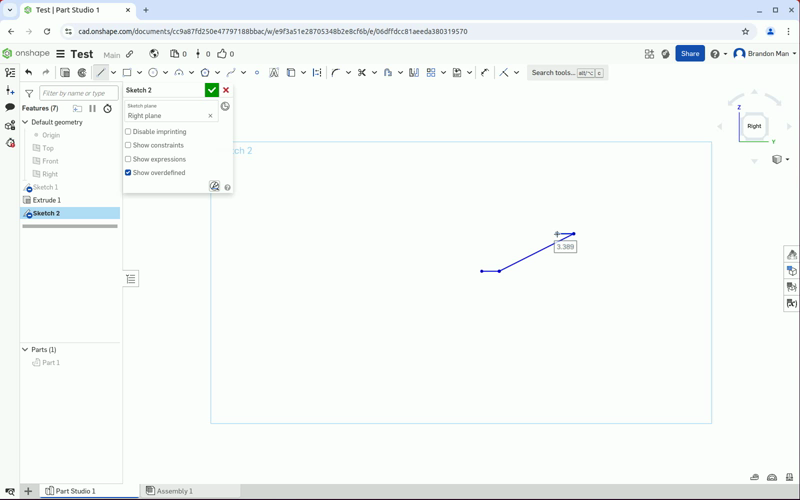
key_down(shift)
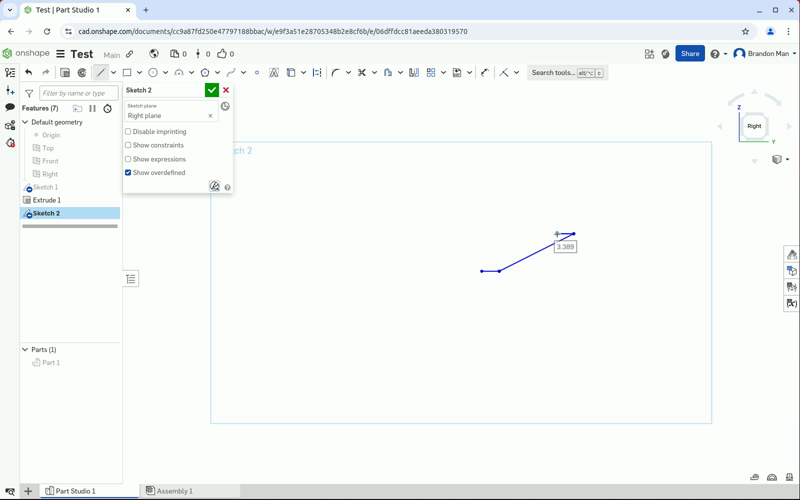
mouse_move(481, 271)
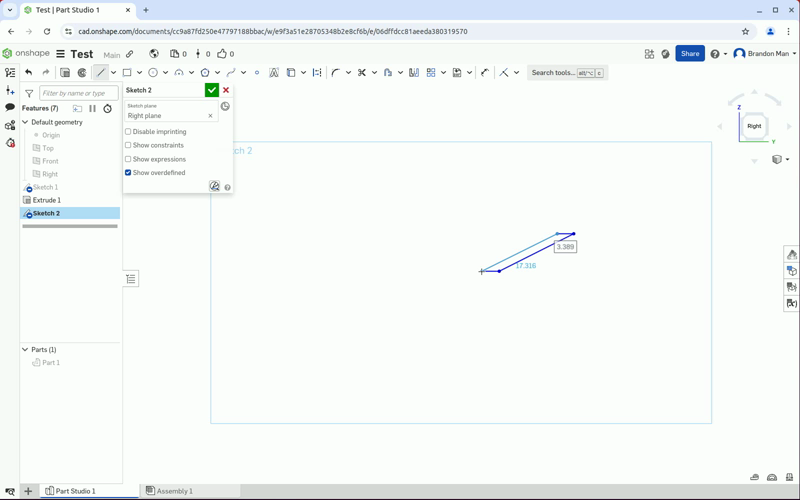
key_up(shift)
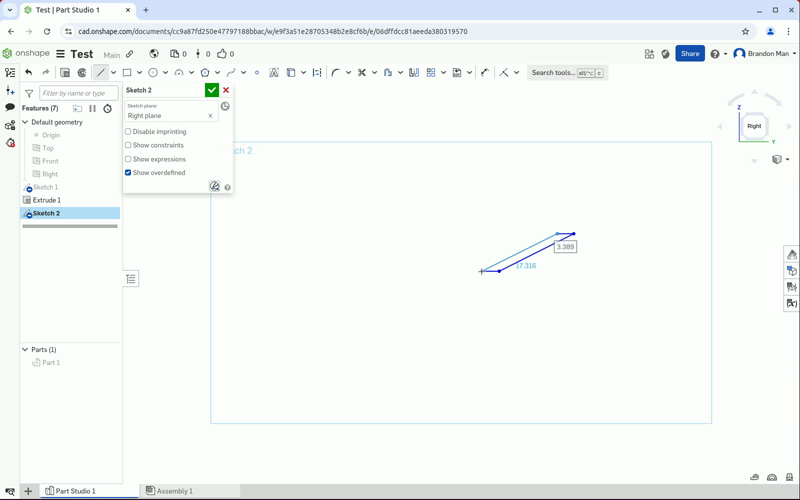
click(481, 271)
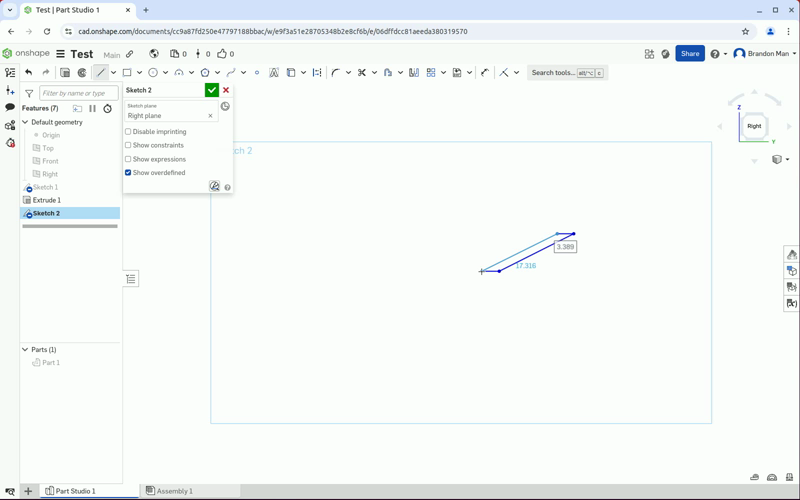
key(esc)
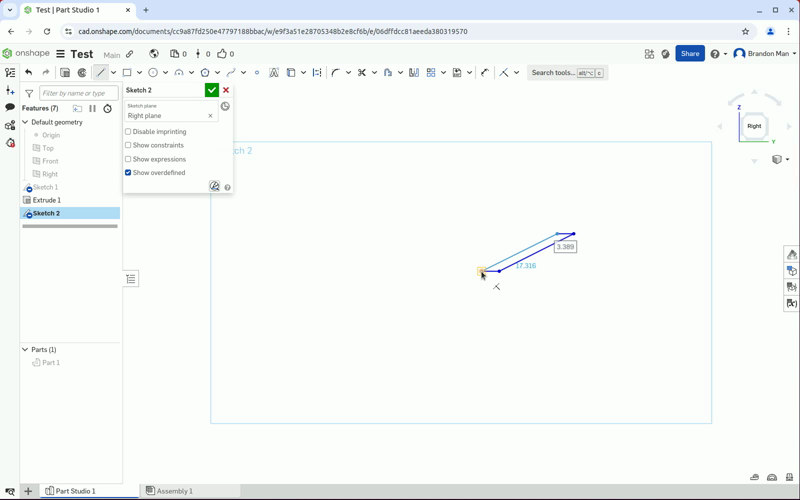
mouse_move(520, 258)
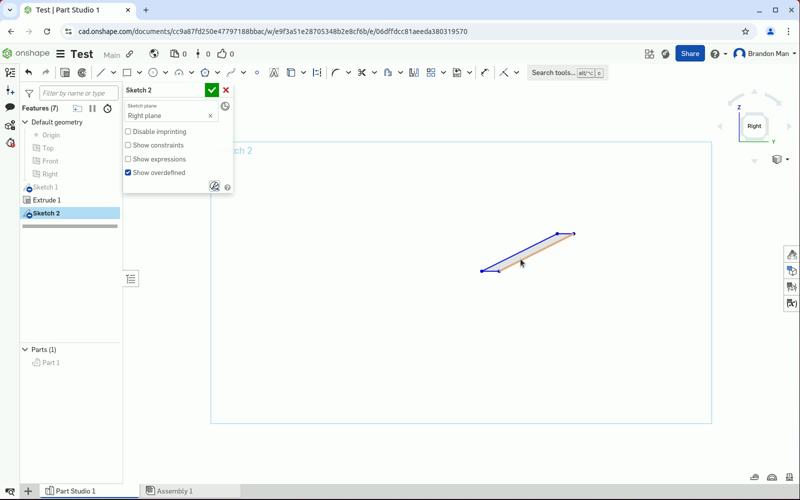
scroll(6)
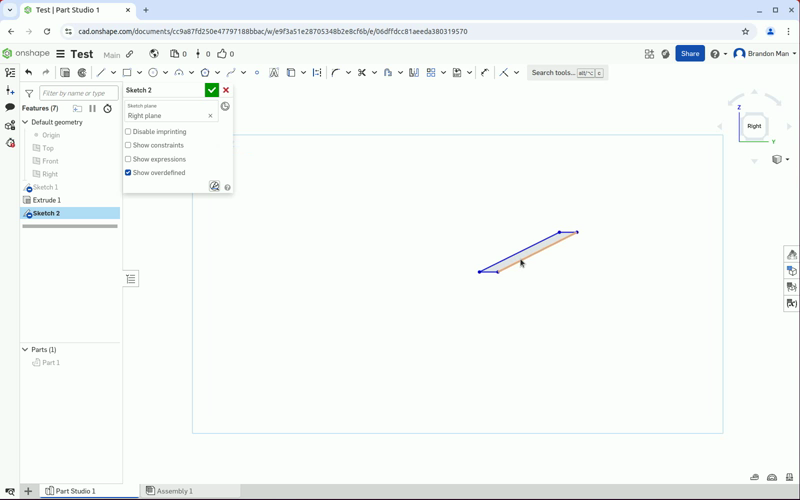
scroll(6)
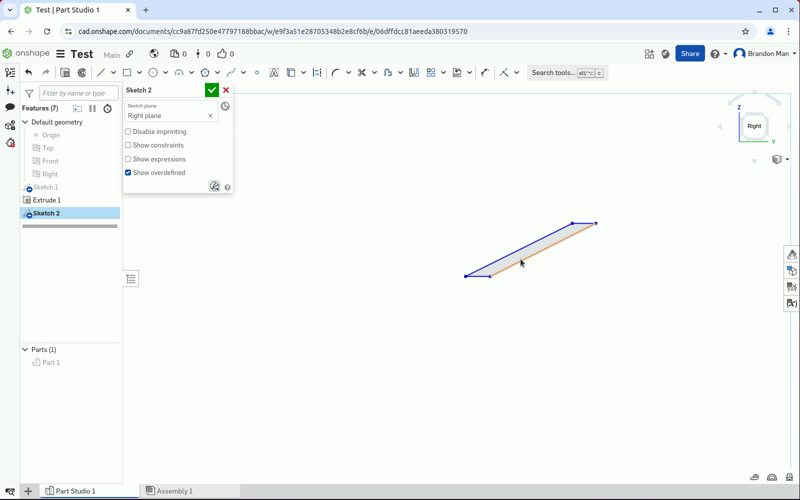
scroll(6)
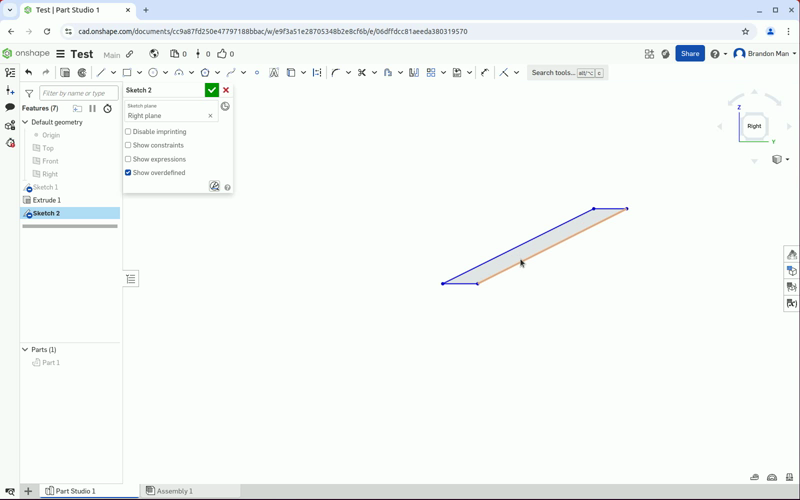
scroll(6)
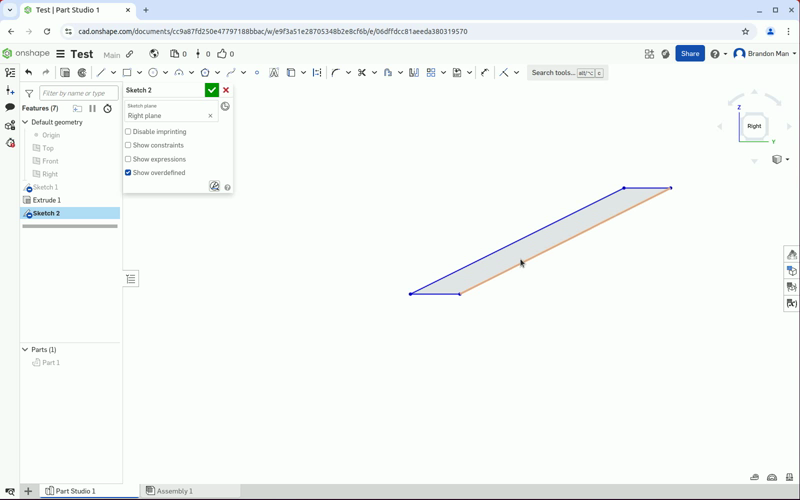
scroll(6)
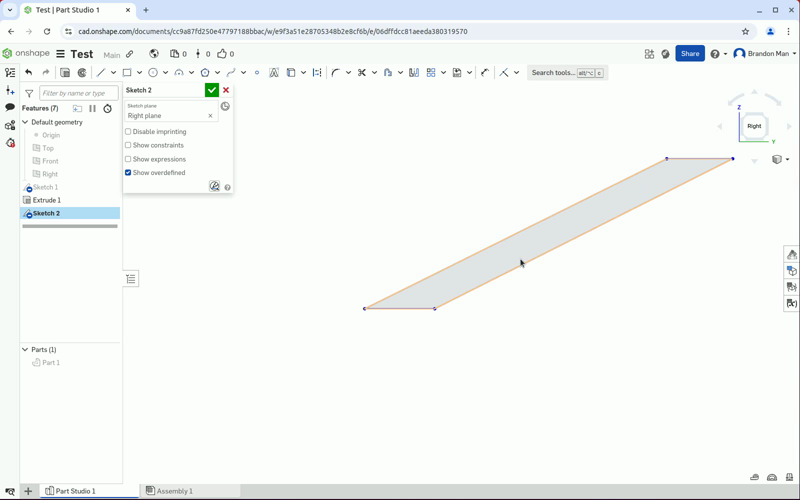
scroll(6)
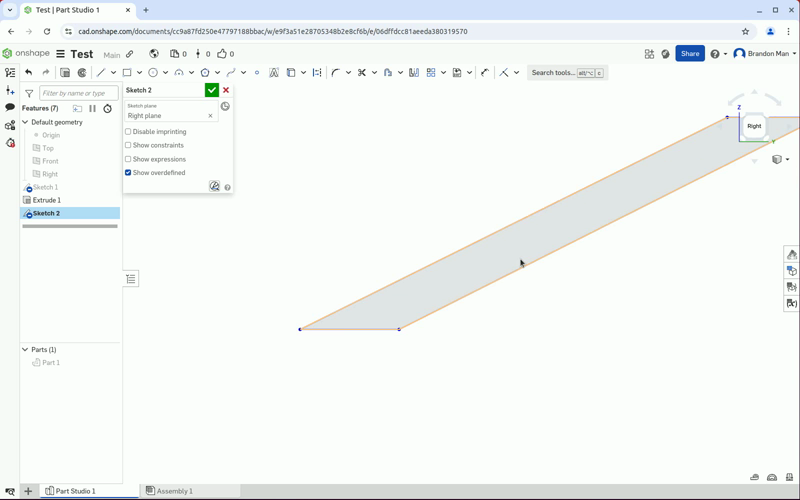
scroll(6)
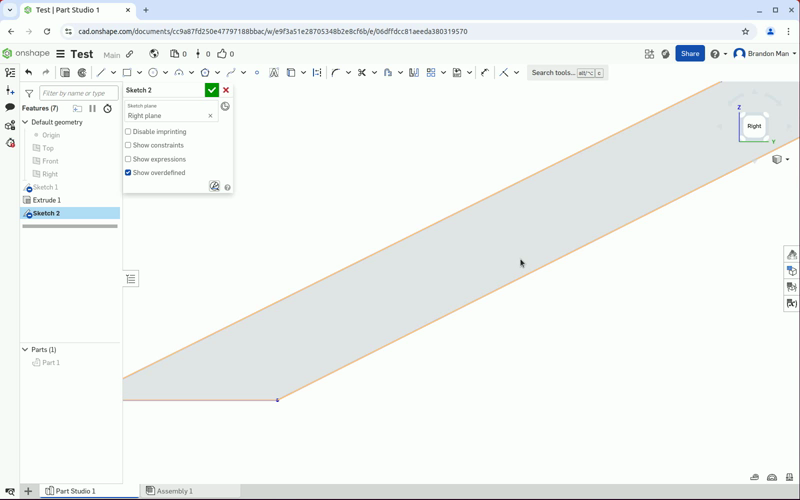
click(520, 258)
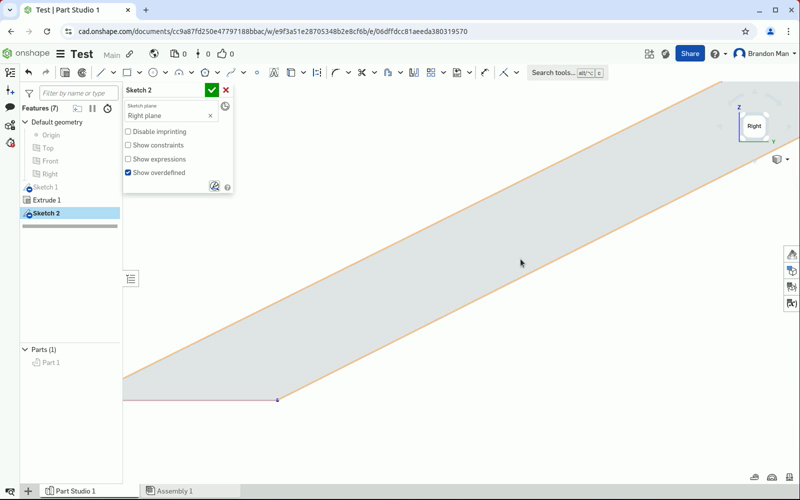
scroll(-6)
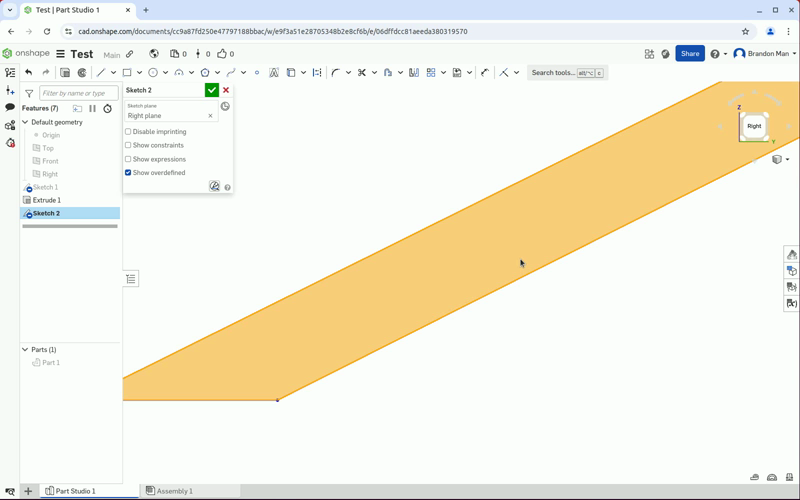
scroll(-6)
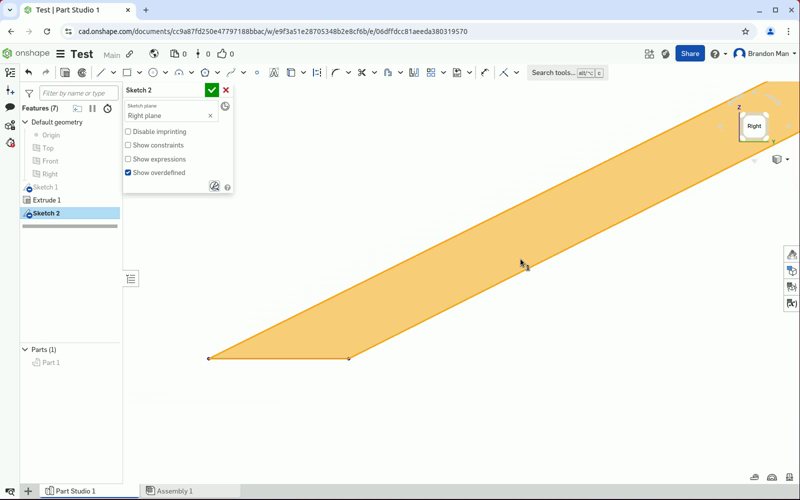
scroll(-6)
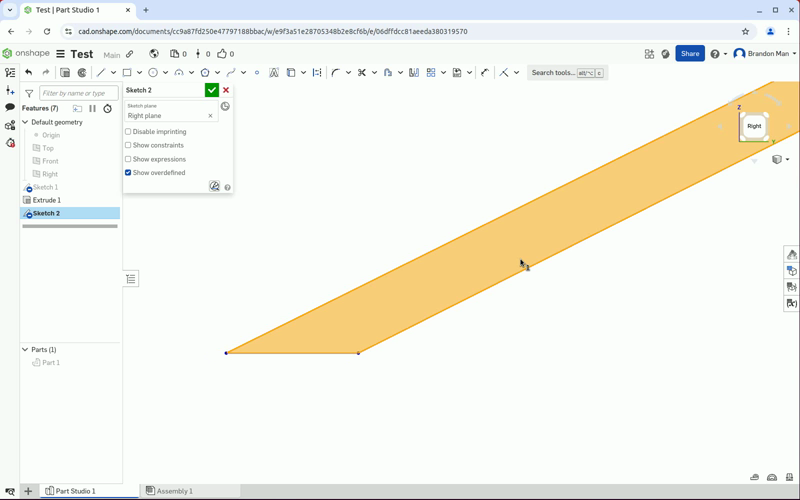
scroll(-6)
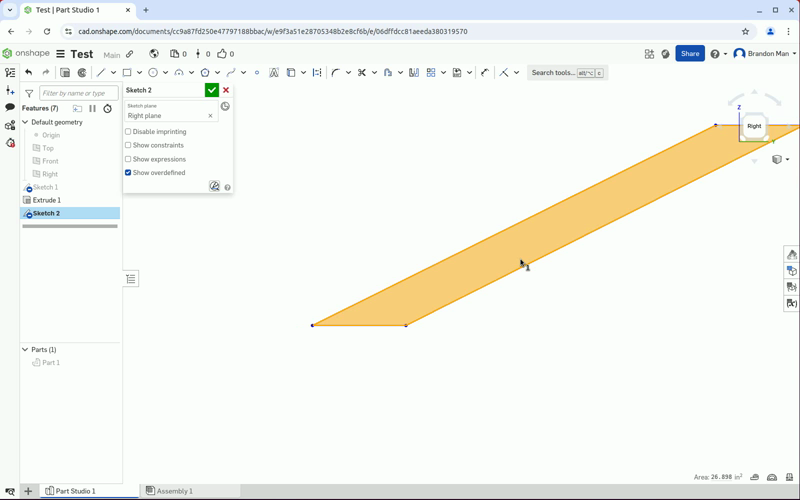
scroll(-6)
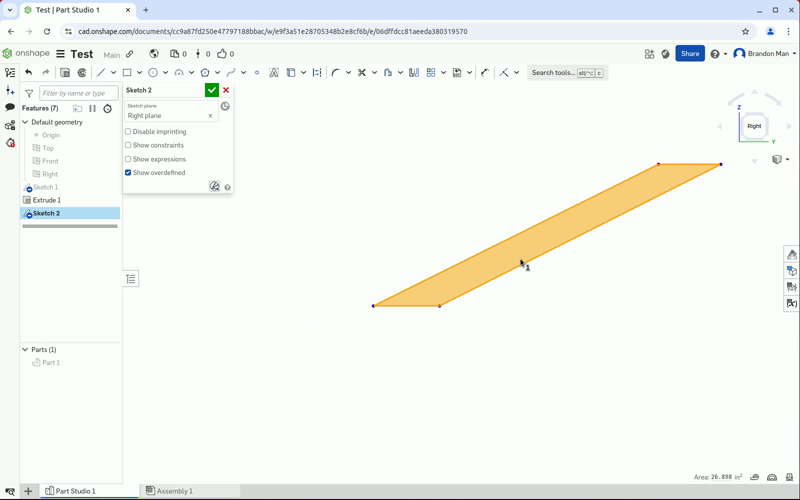
scroll(-6)
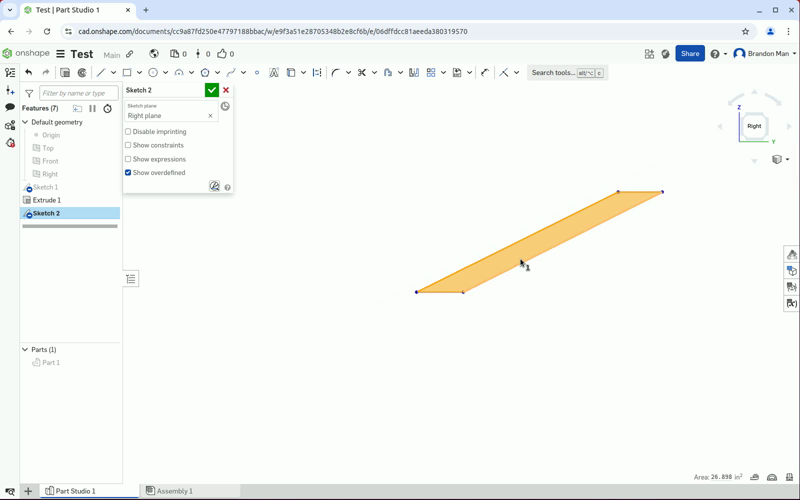
scroll(-6)
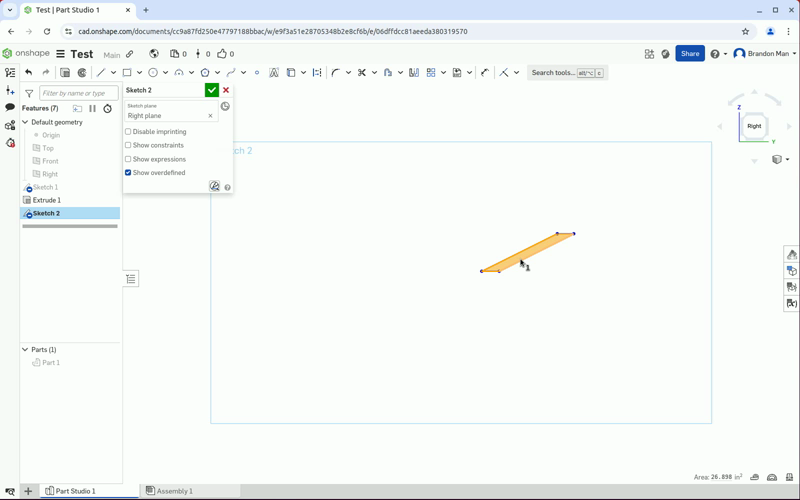
mouse_move(73, 352)
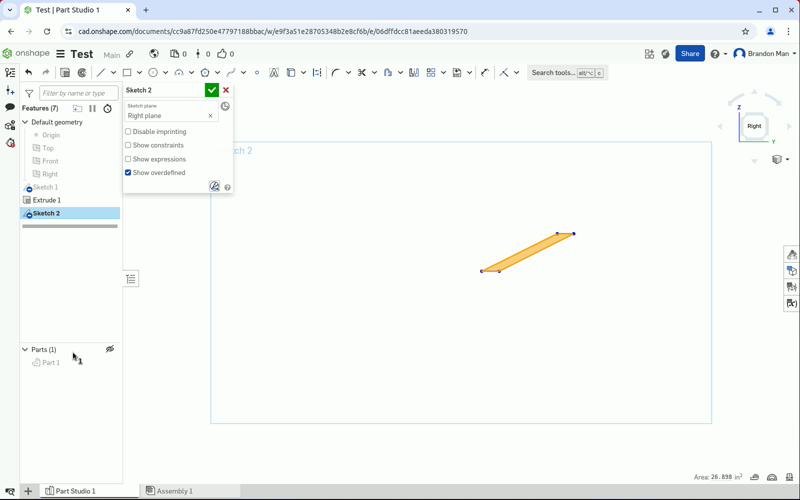
key(shift+y)
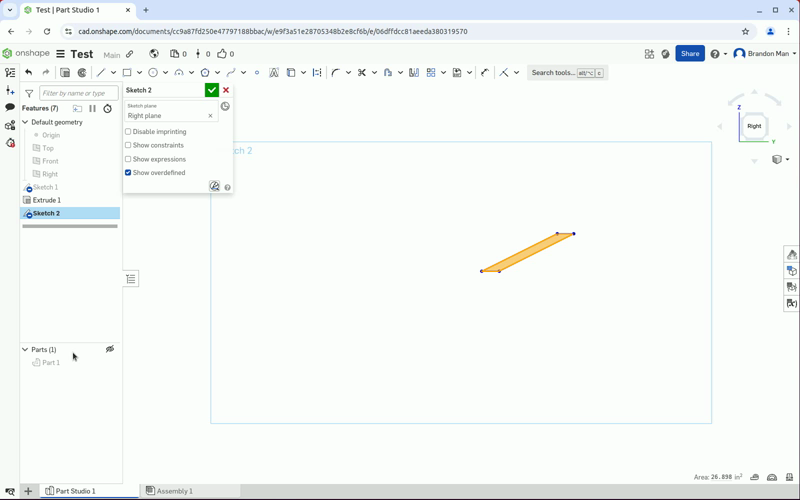
key(shift+e)
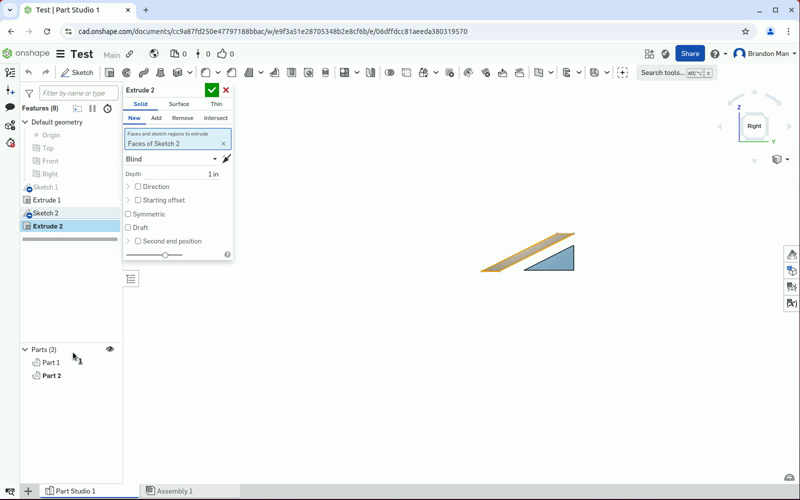
mouse_move(143, 106)
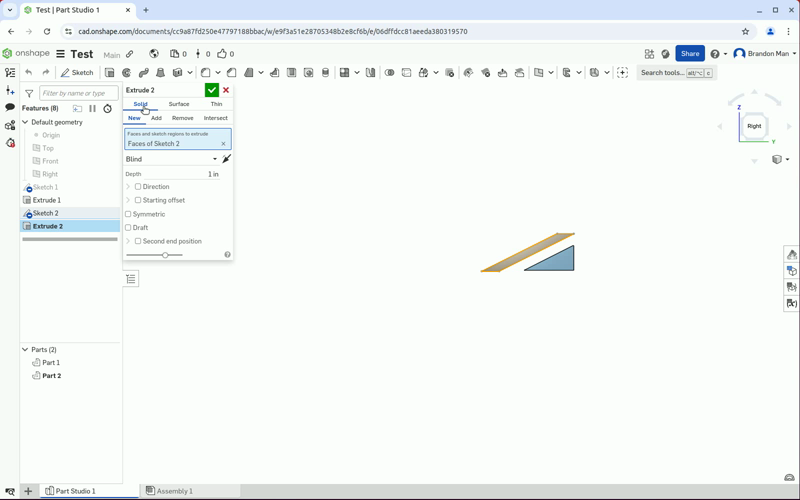
click(143, 106)
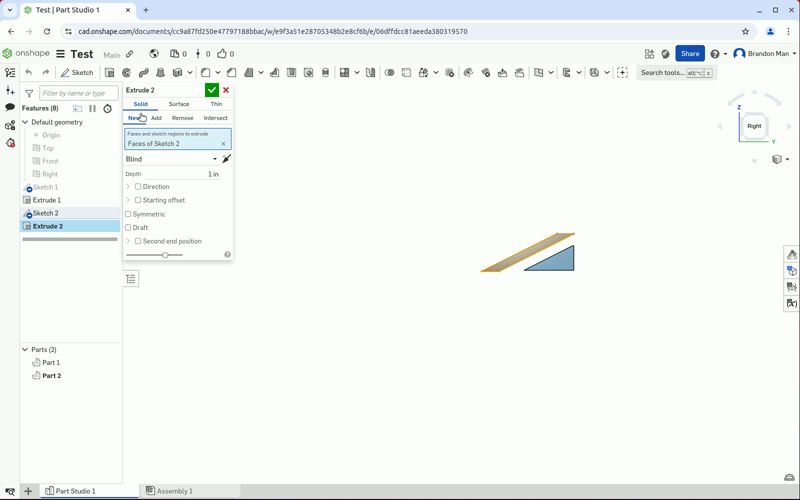
mouse_move(137, 120)
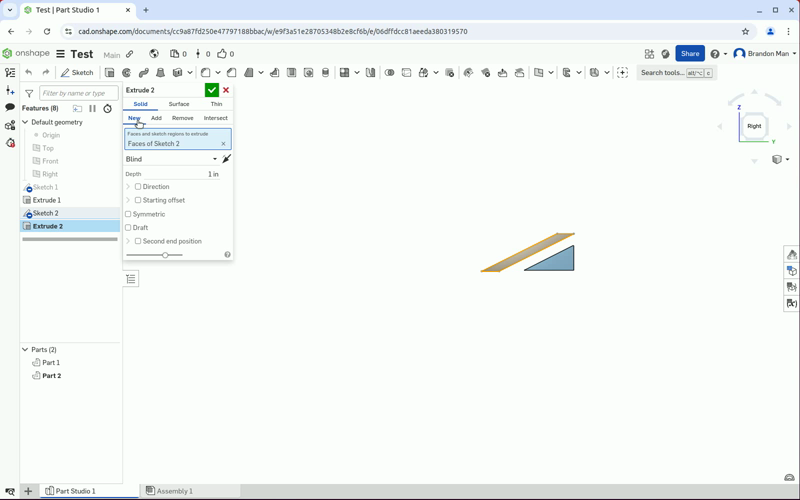
click(137, 120)
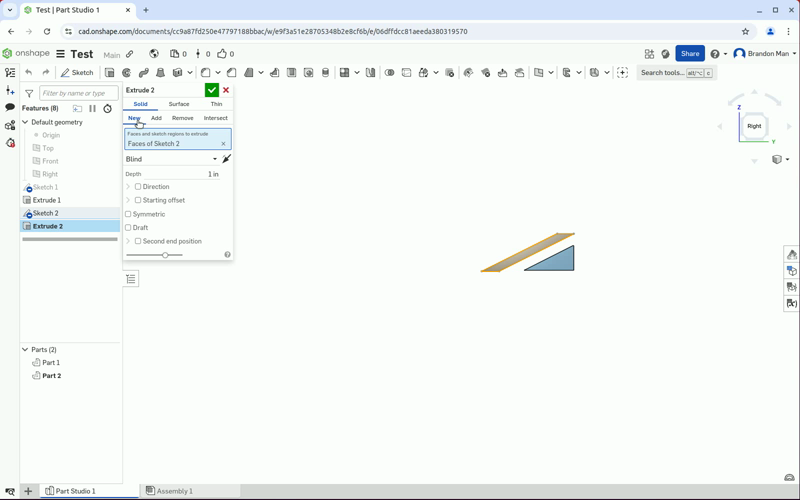
key(tab, 4)
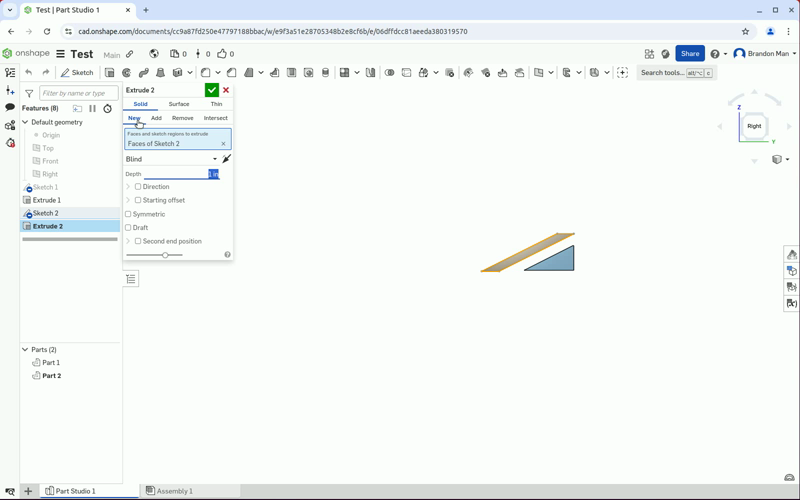
text(6.018)
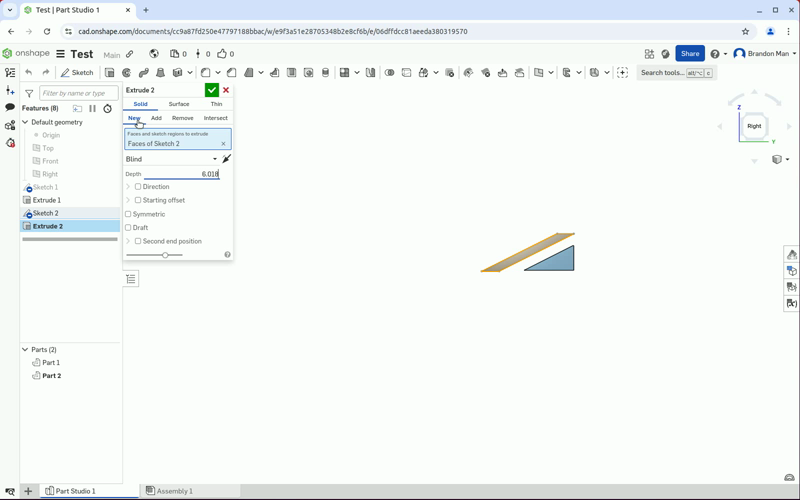
key(enter)
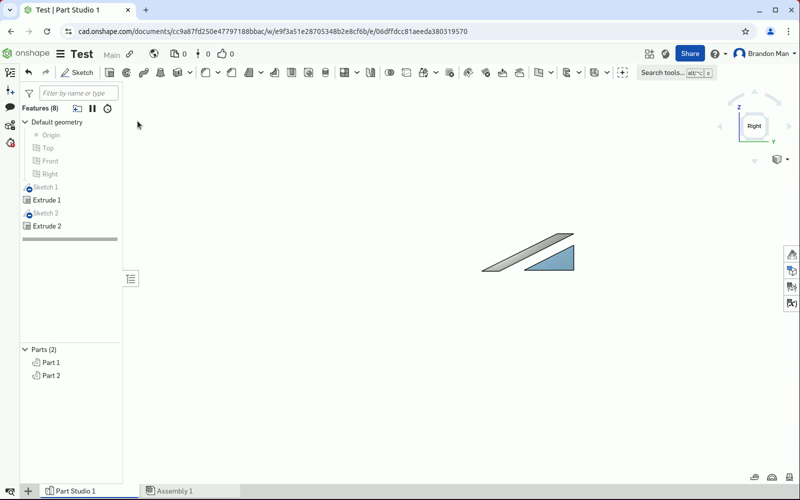
key(shift+h)
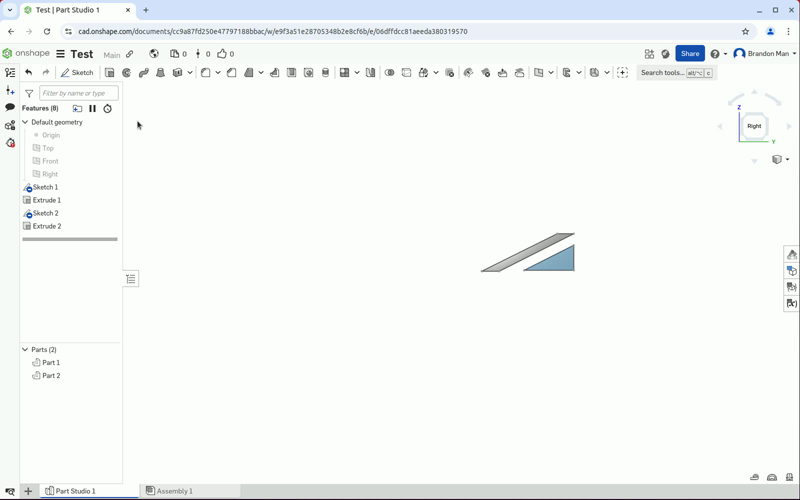
key(shift+h)
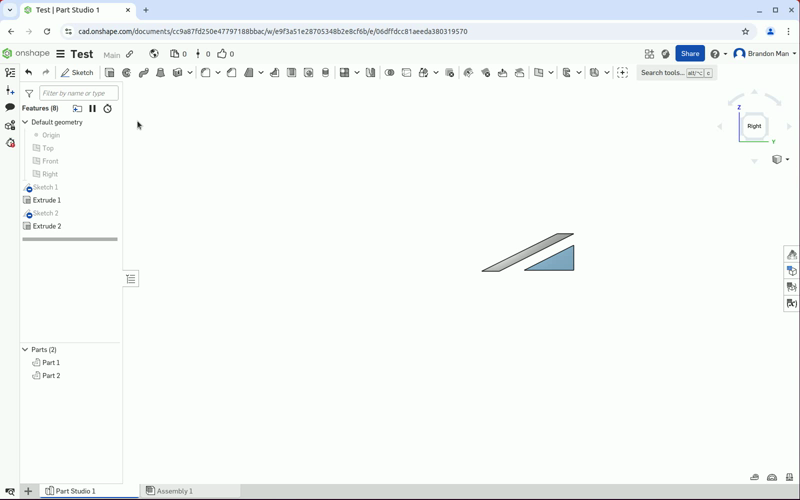
mouse_move(73, 189)
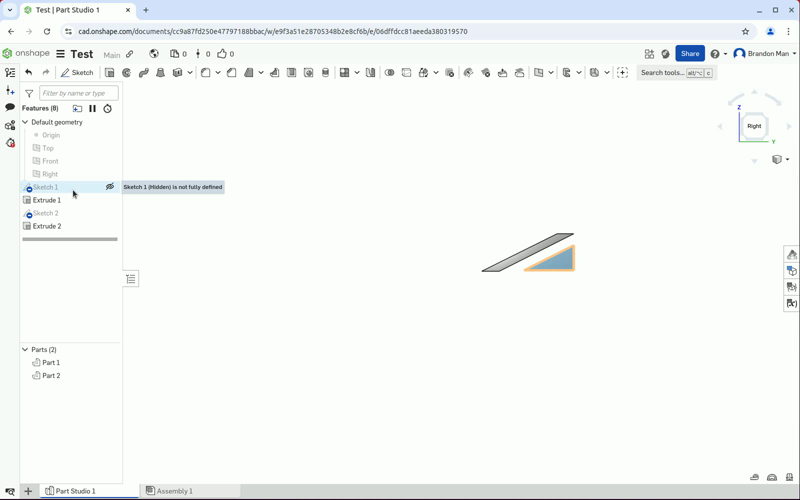
click(73, 189)
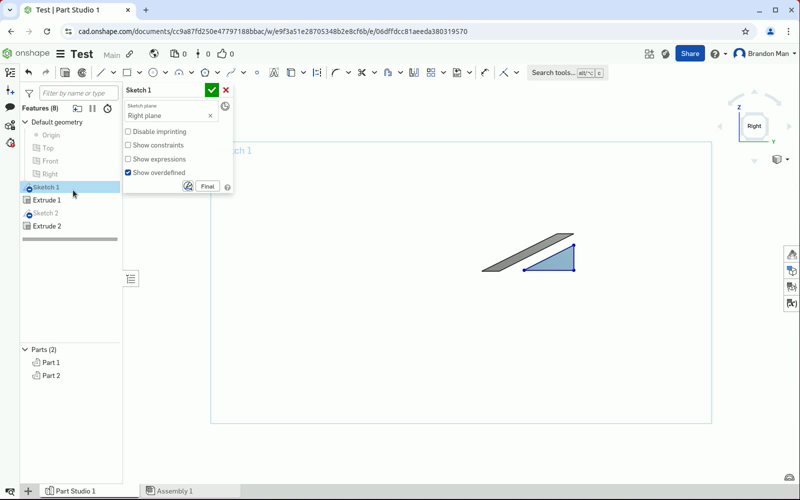
mouse_move(229, 92)
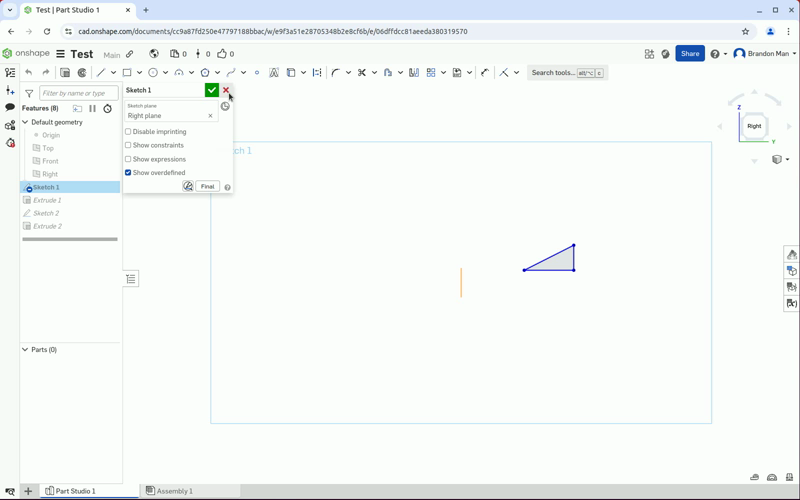
click(229, 92)
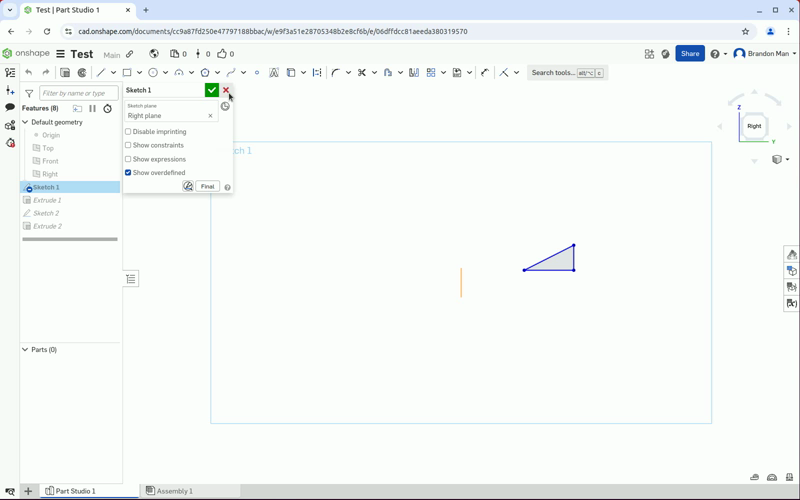
key(shift+s)
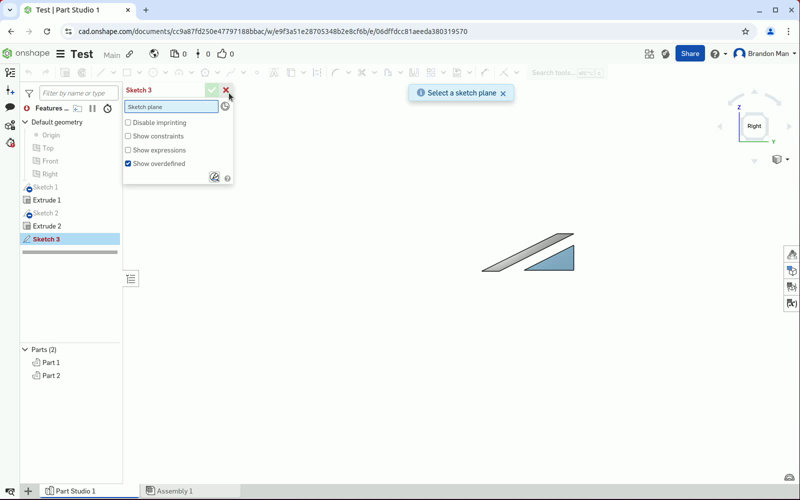
mouse_move(73, 176)
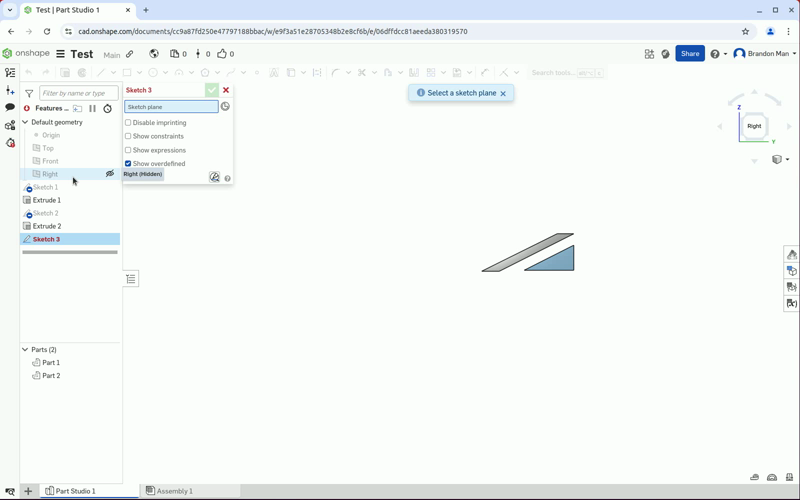
click(73, 176)
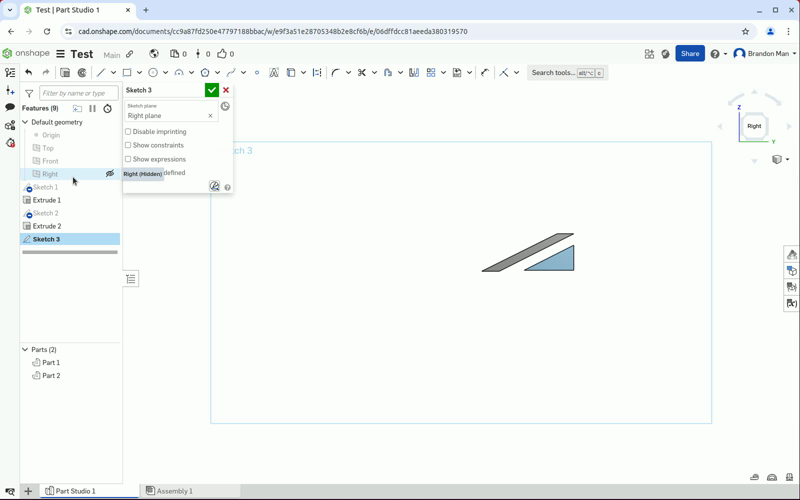
mouse_move(73, 352)
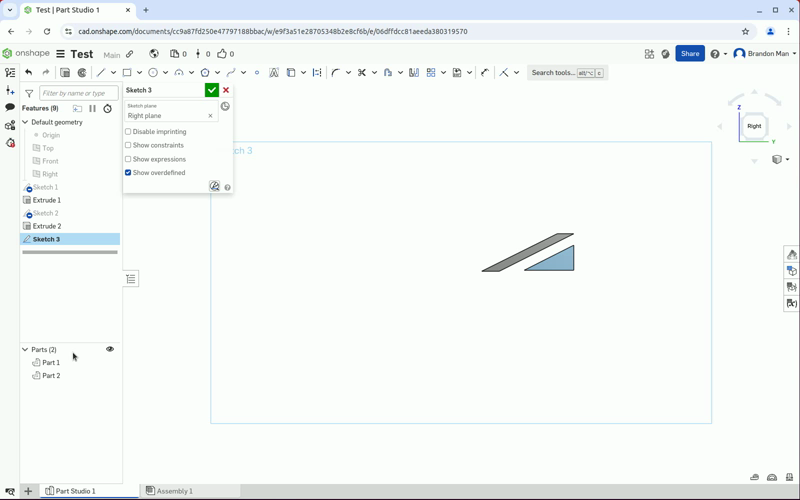
key(y)
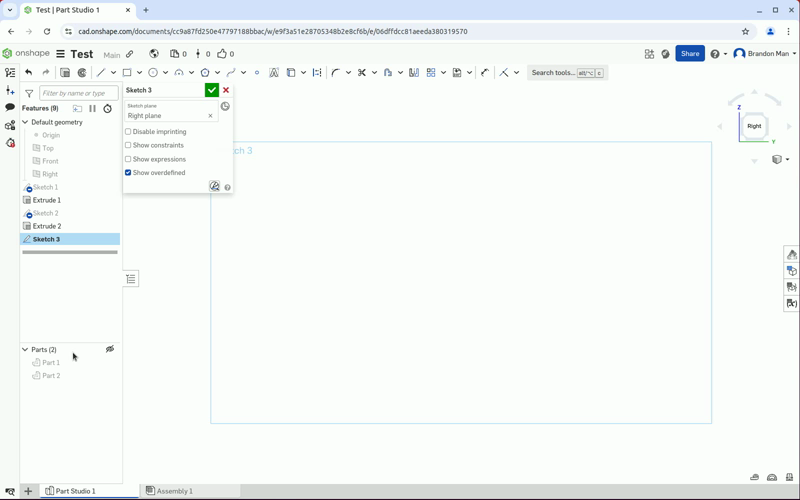
key(l)
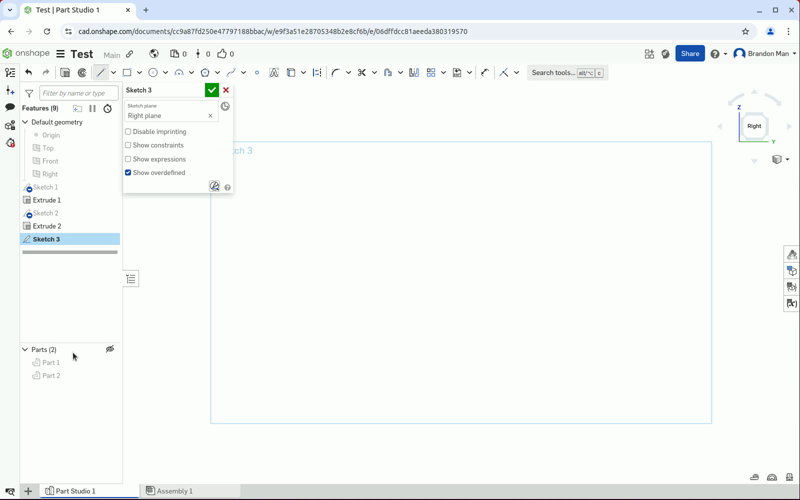
key_down(shift)
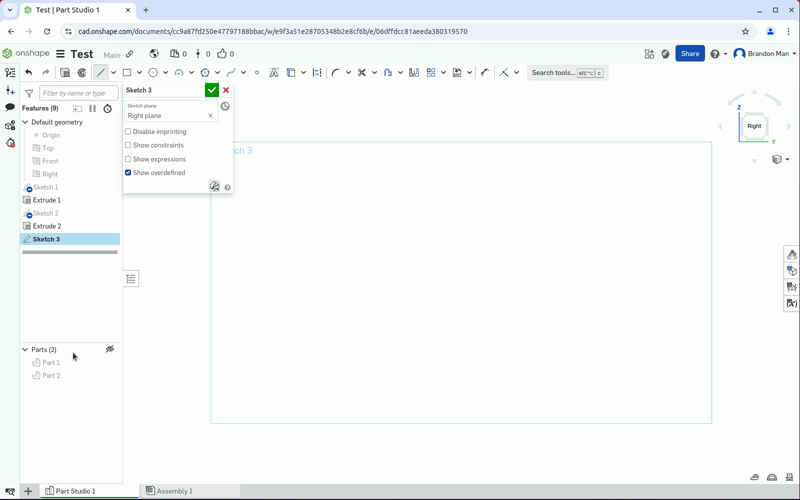
mouse_move(479, 267)
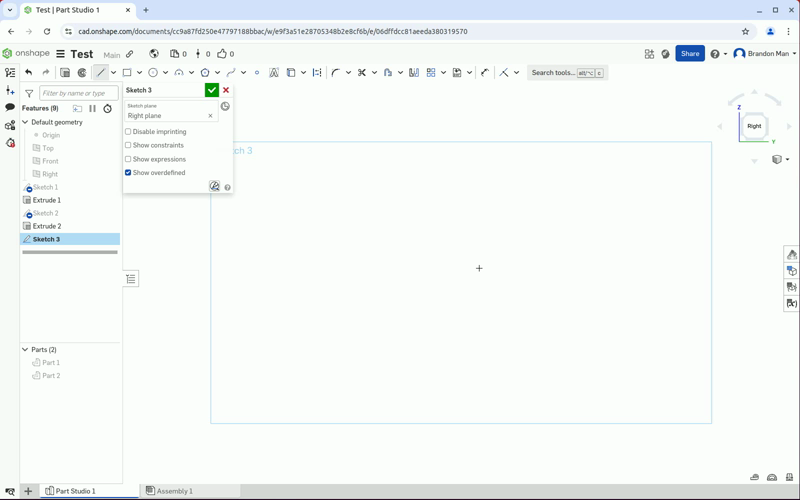
click(479, 267)
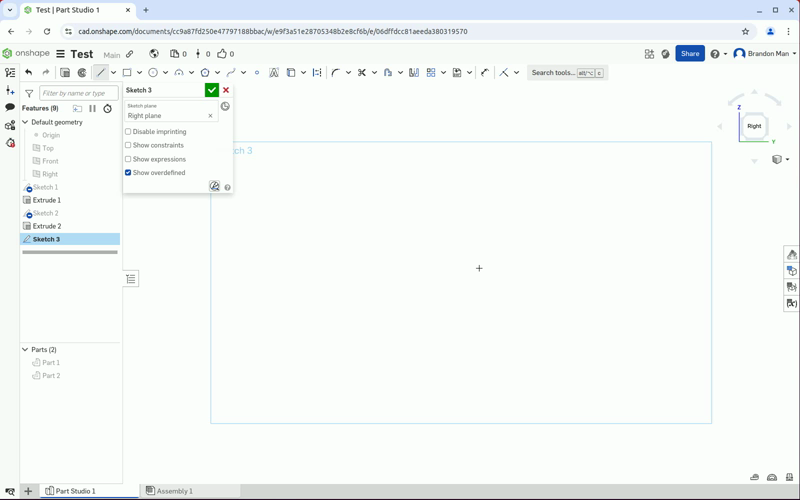
key_up(shift)
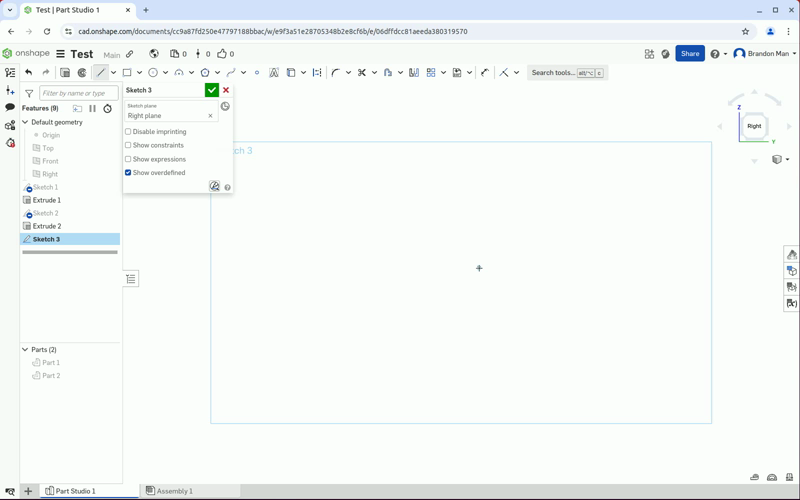
key_down(shift)
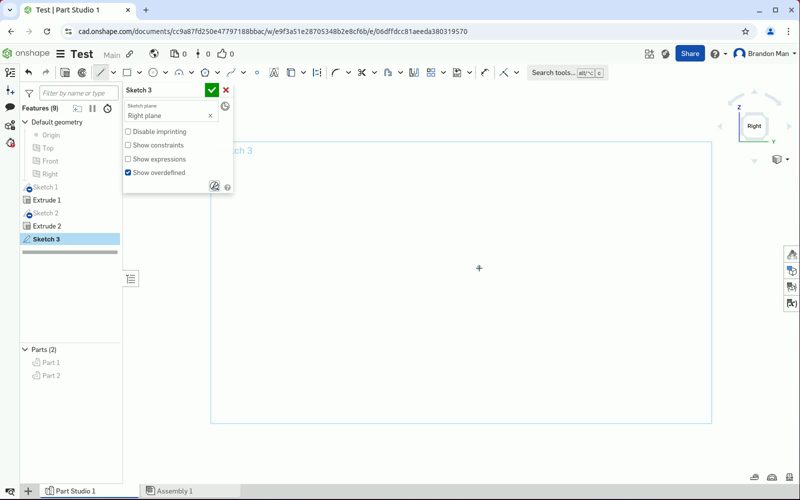
mouse_move(548, 233)
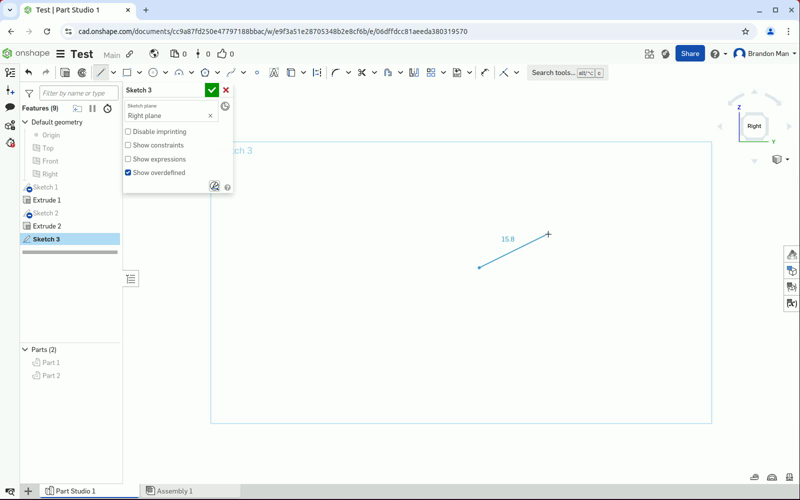
click(548, 233)
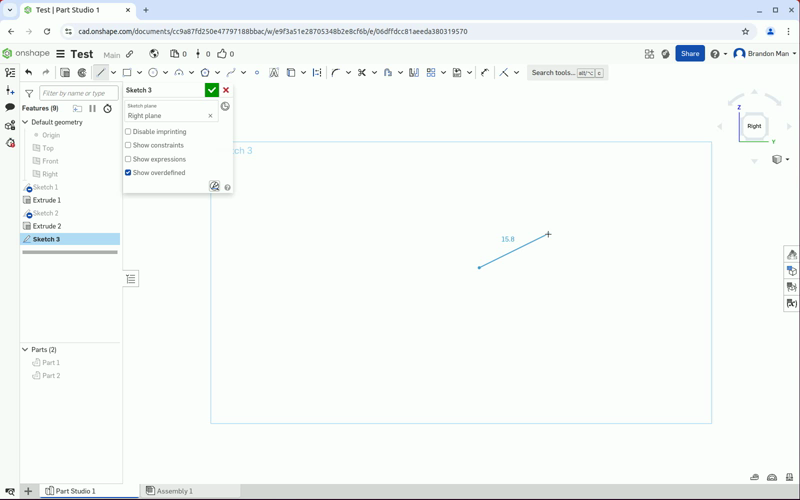
key_up(shift)
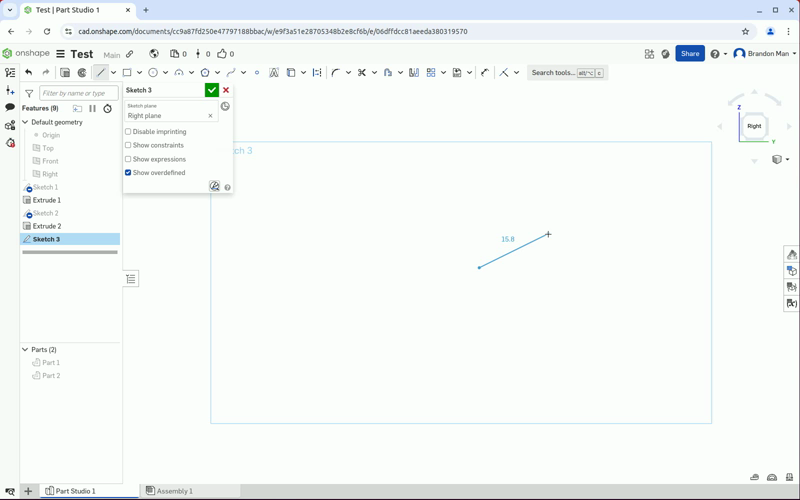
key_down(shift)
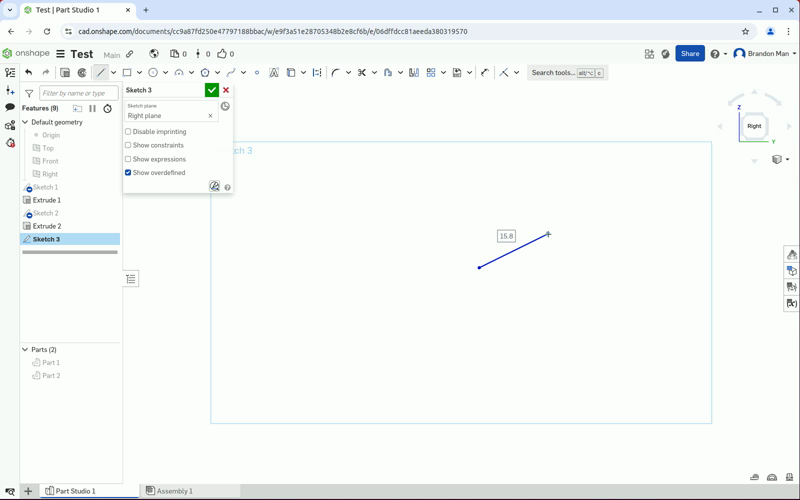
mouse_move(479, 233)
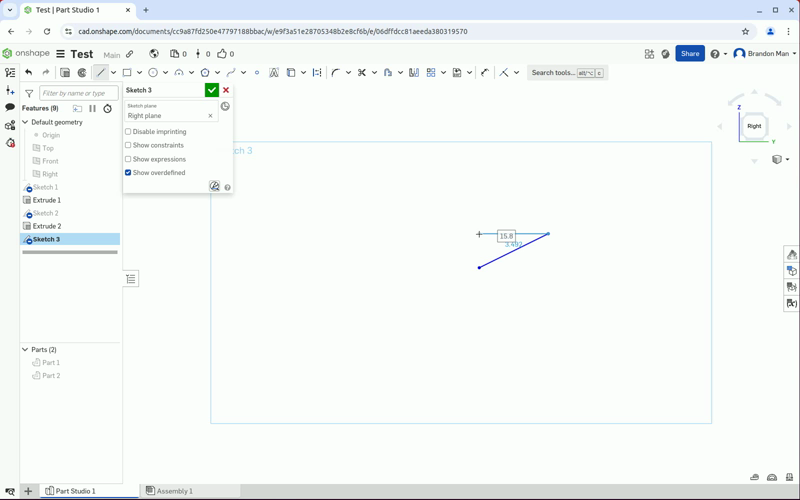
click(479, 233)
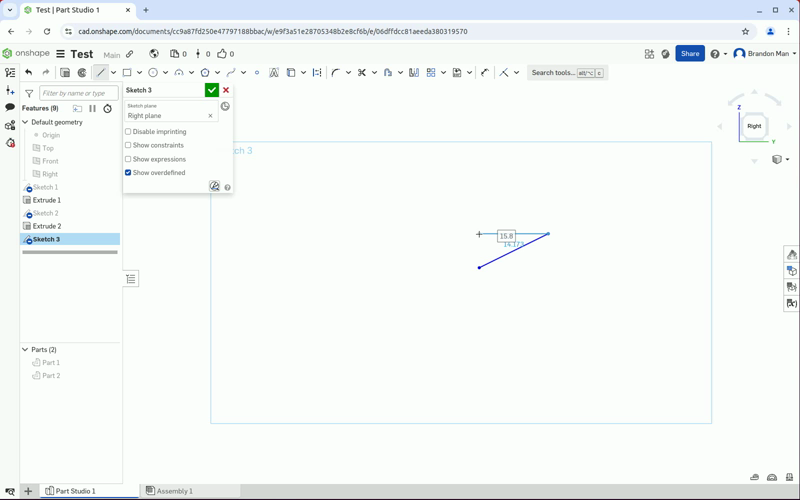
key_up(shift)
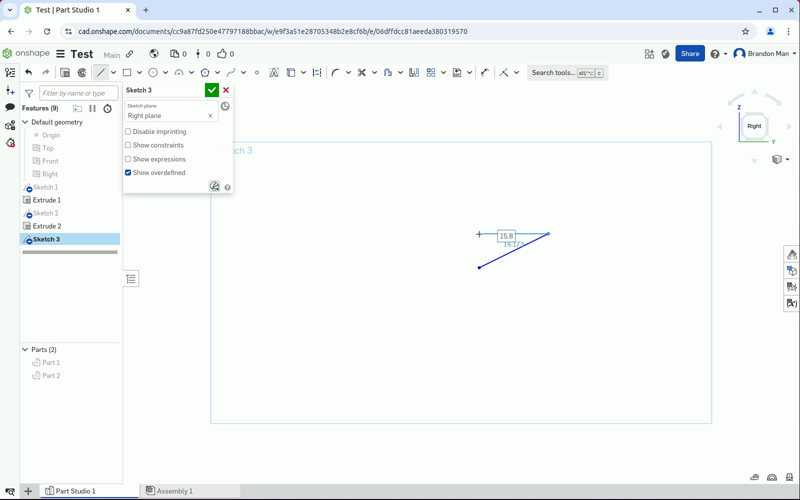
mouse_move(509, 233)
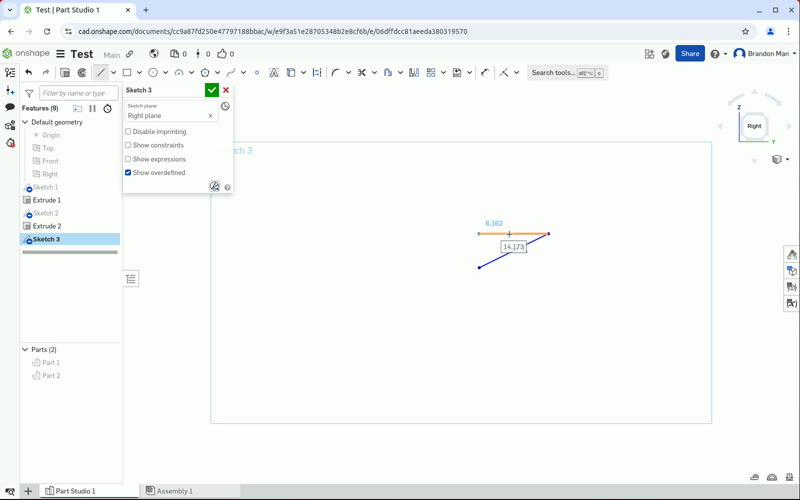
key_down(shift)
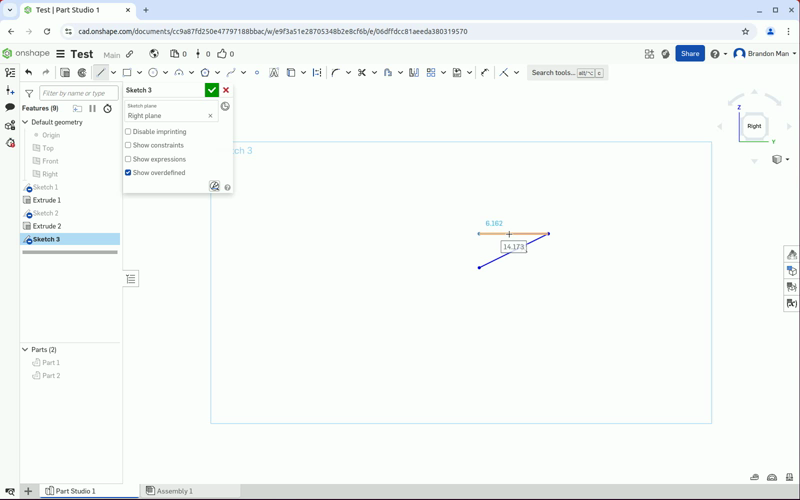
mouse_move(479, 267)
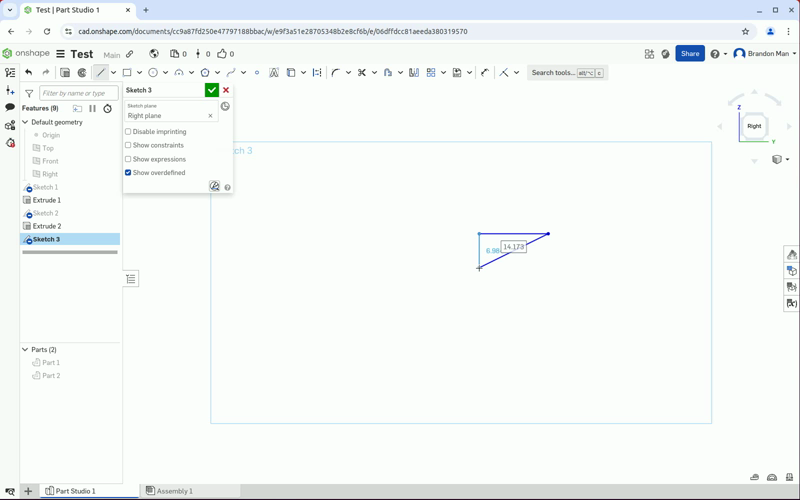
key_up(shift)
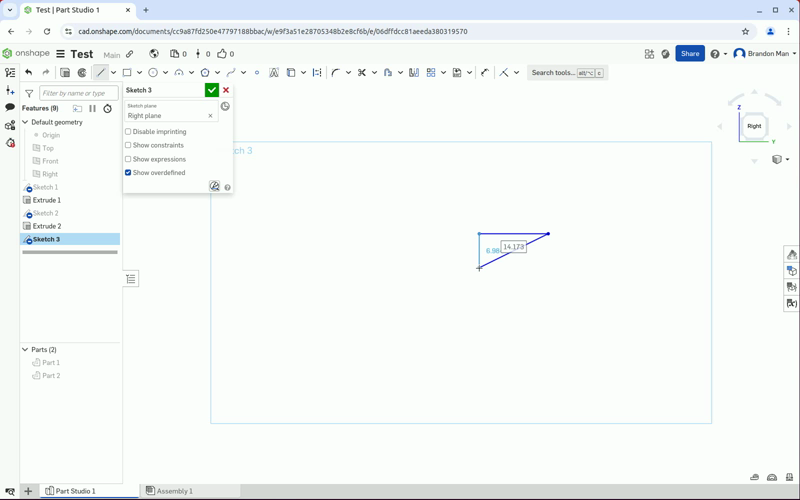
click(479, 267)
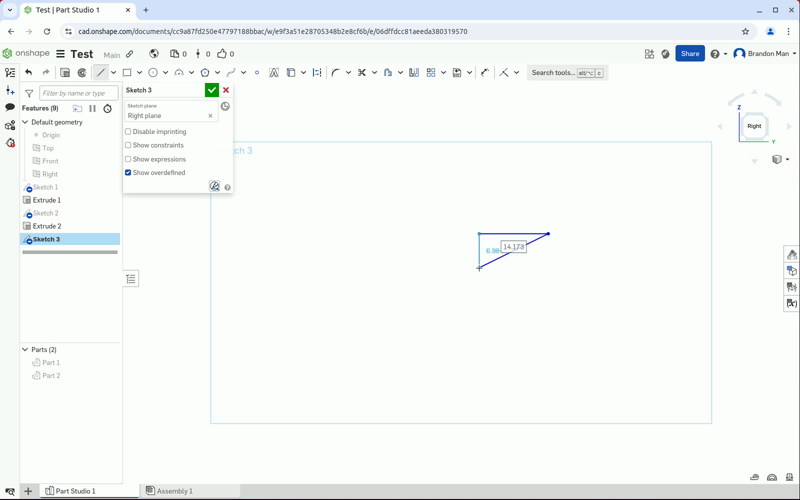
key(esc)
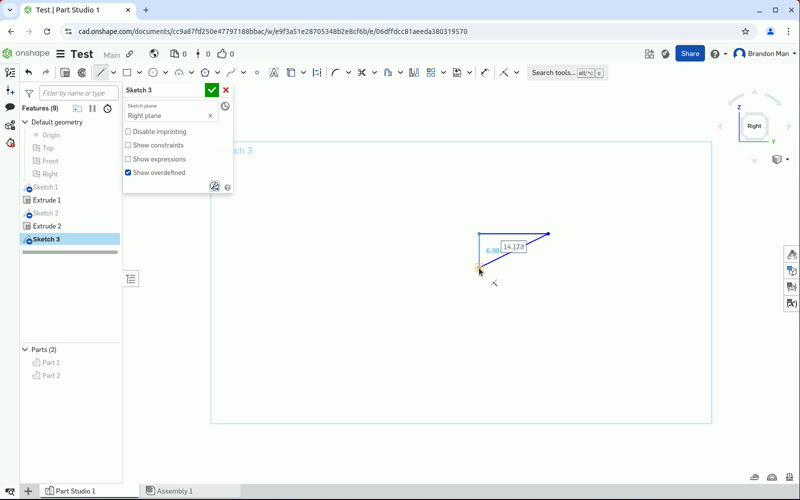
mouse_move(492, 236)
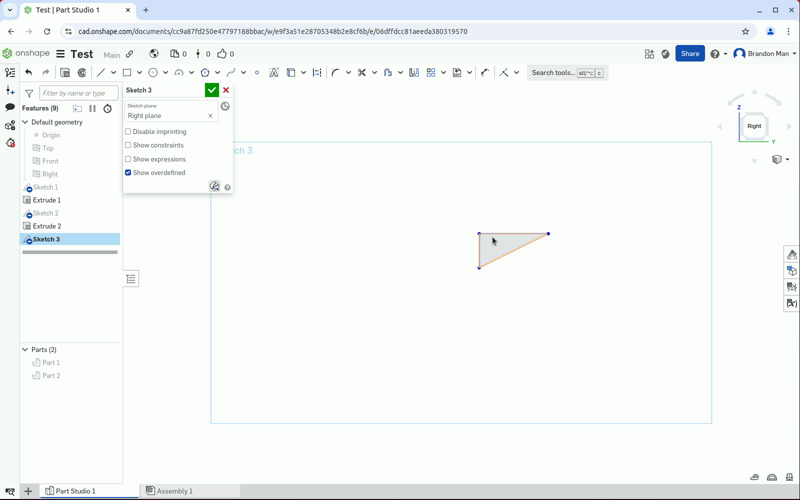
scroll(6)
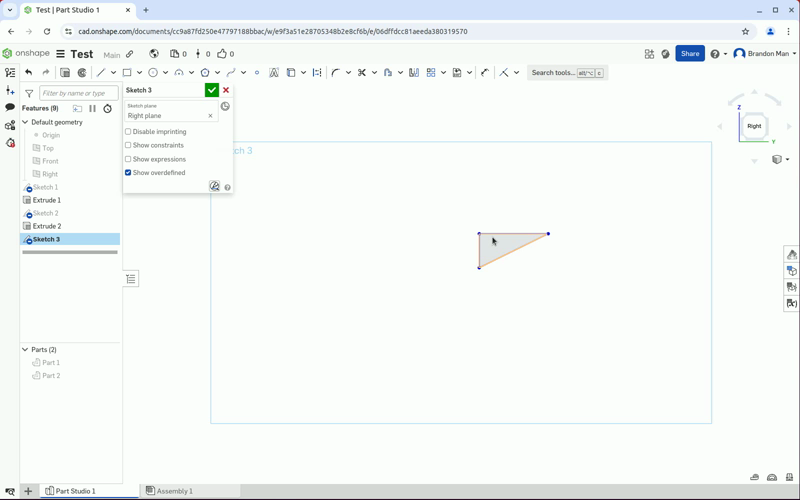
scroll(6)
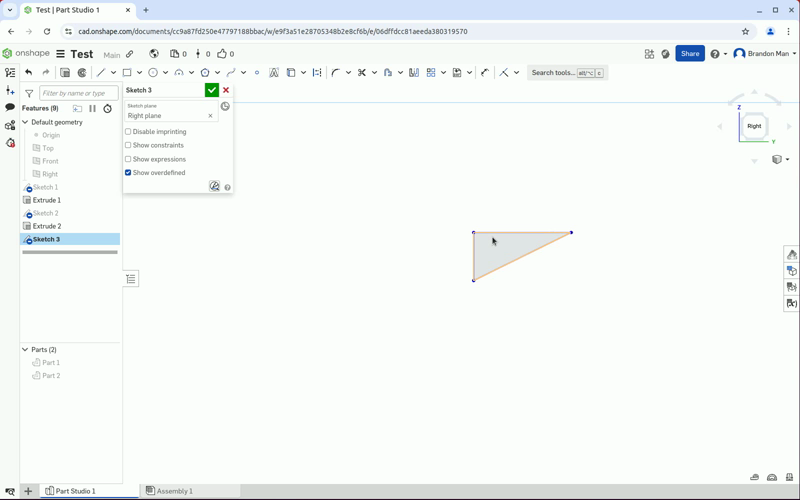
scroll(6)
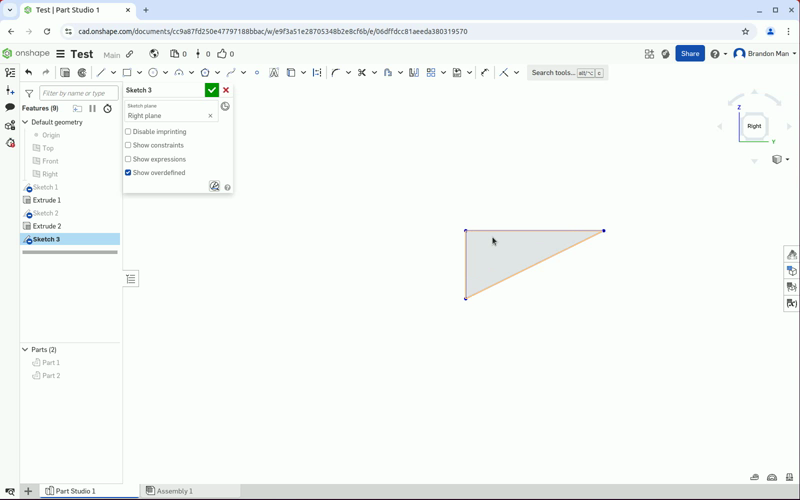
scroll(6)
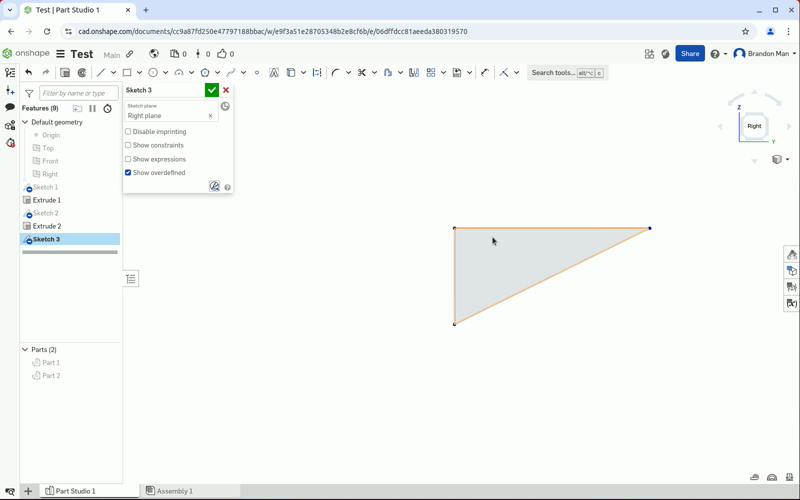
scroll(6)
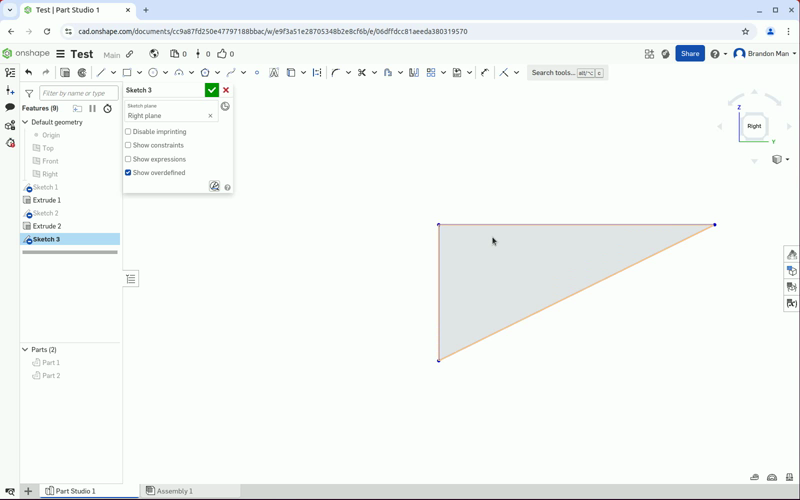
scroll(6)
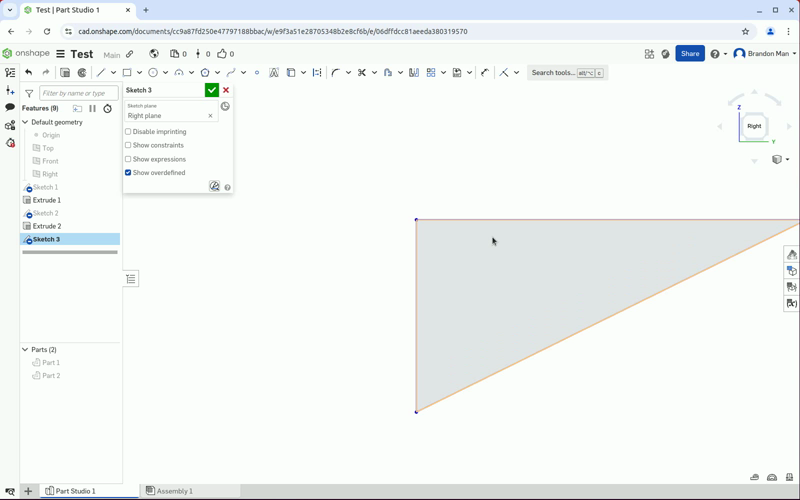
scroll(6)
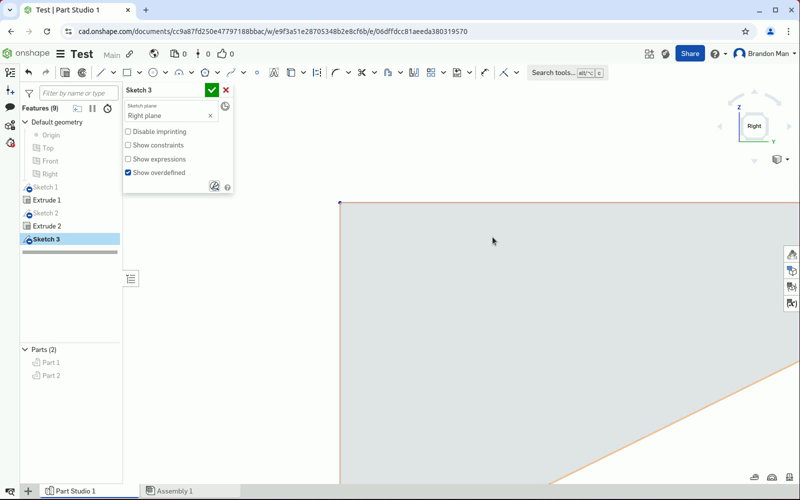
click(492, 236)
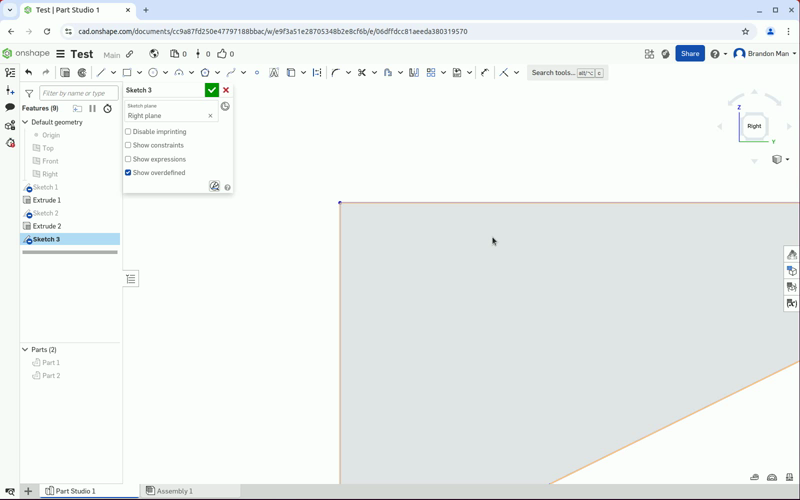
scroll(-6)
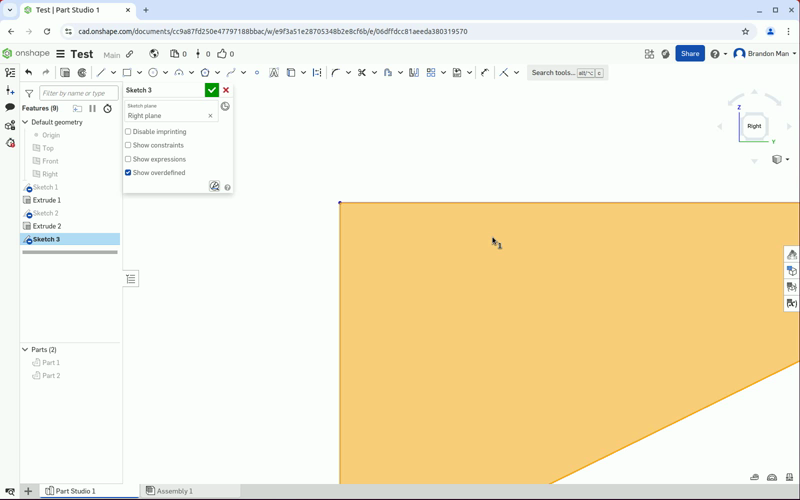
scroll(-6)
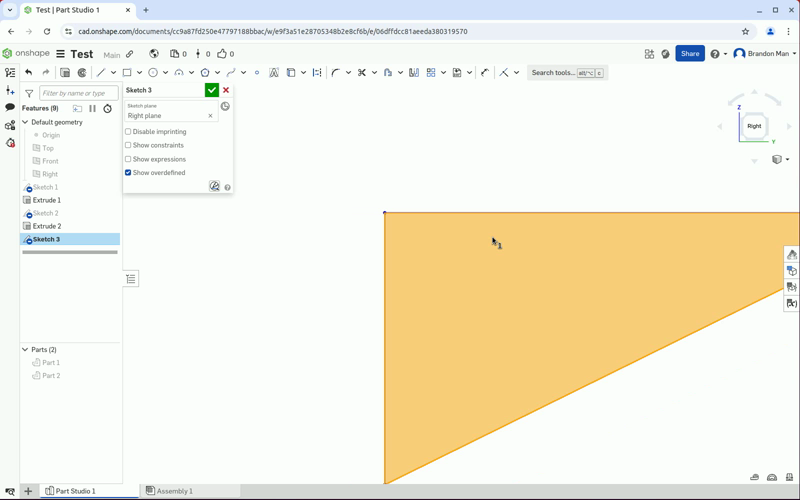
scroll(-6)
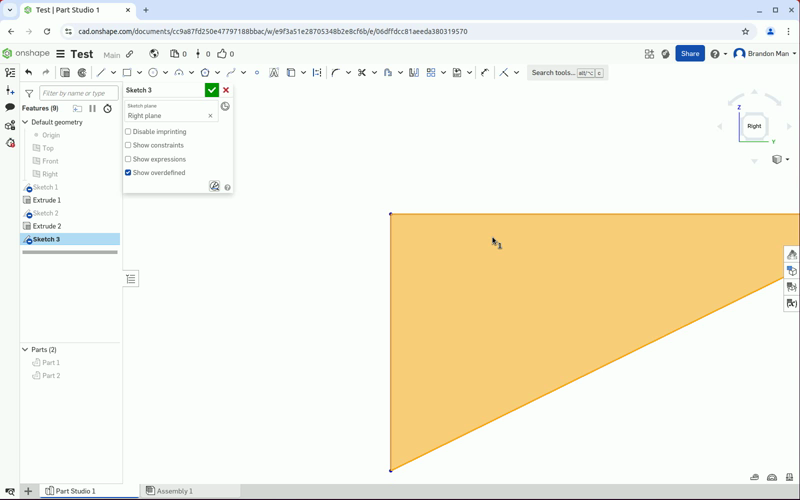
scroll(-6)
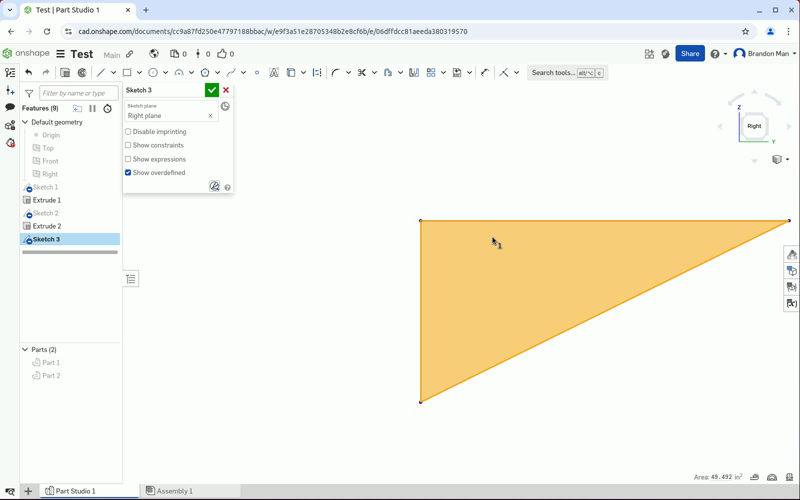
scroll(-6)
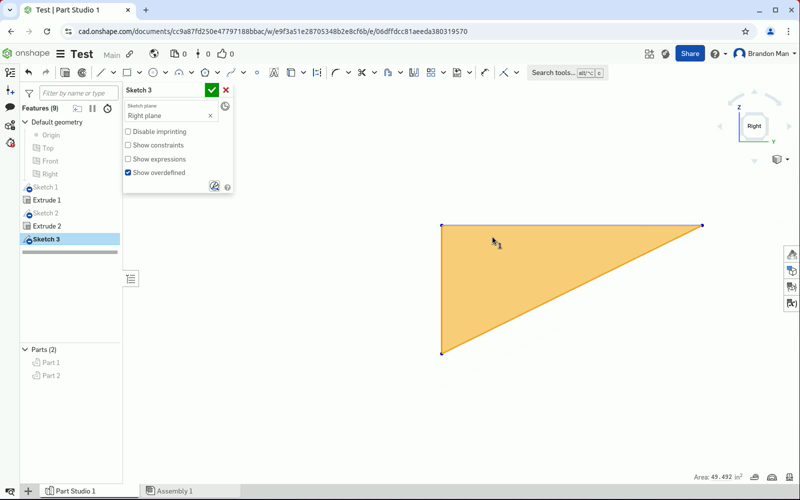
scroll(-6)
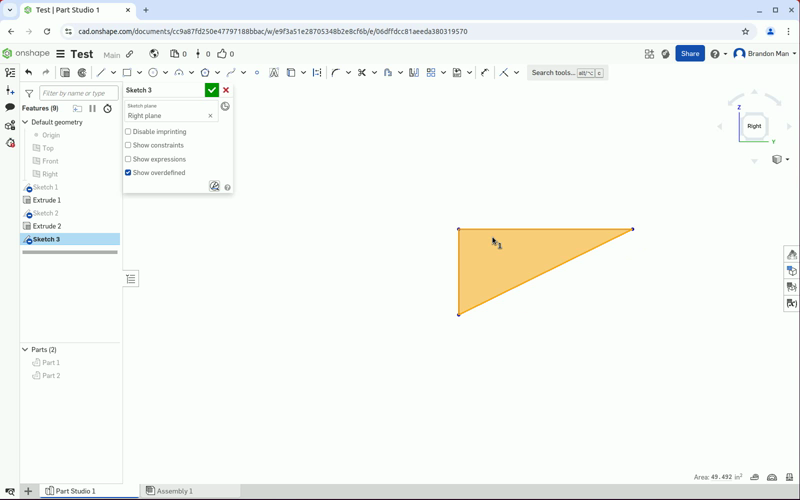
scroll(-6)
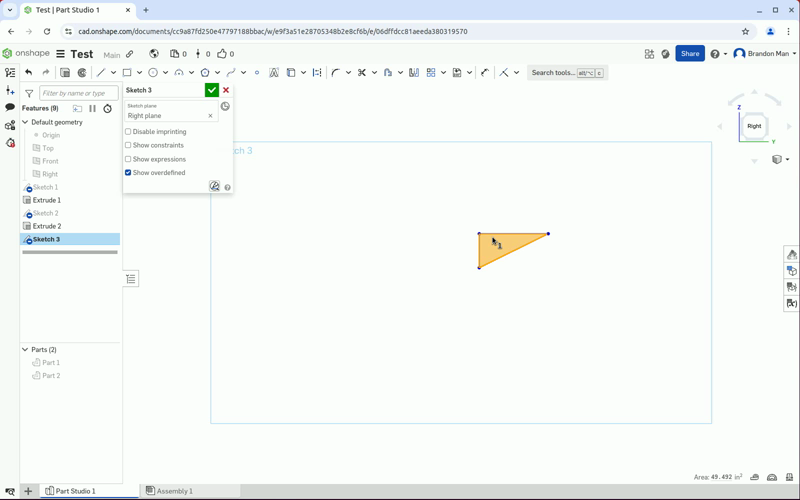
mouse_move(73, 352)
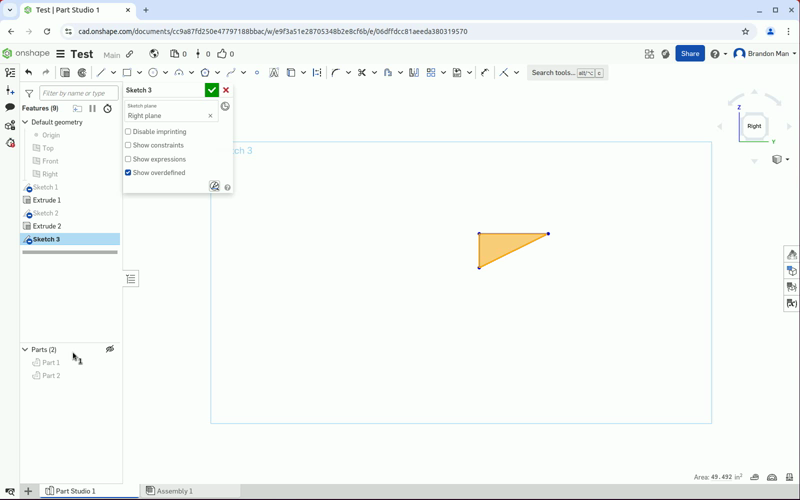
key(shift+y)
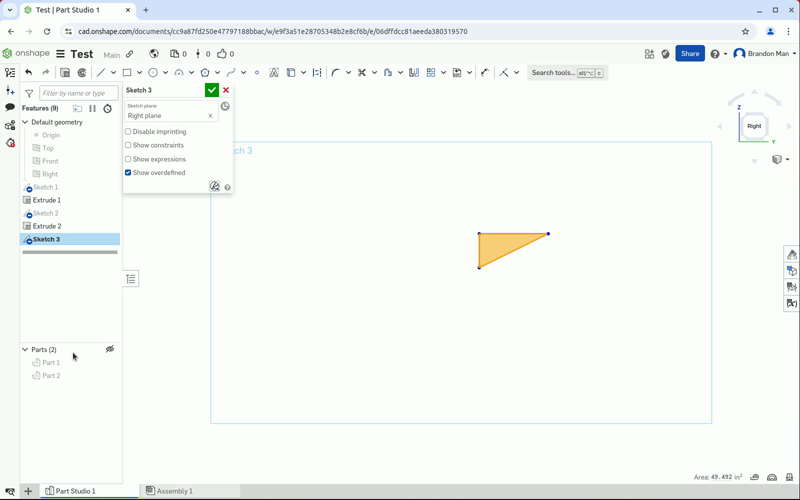
key(shift+e)
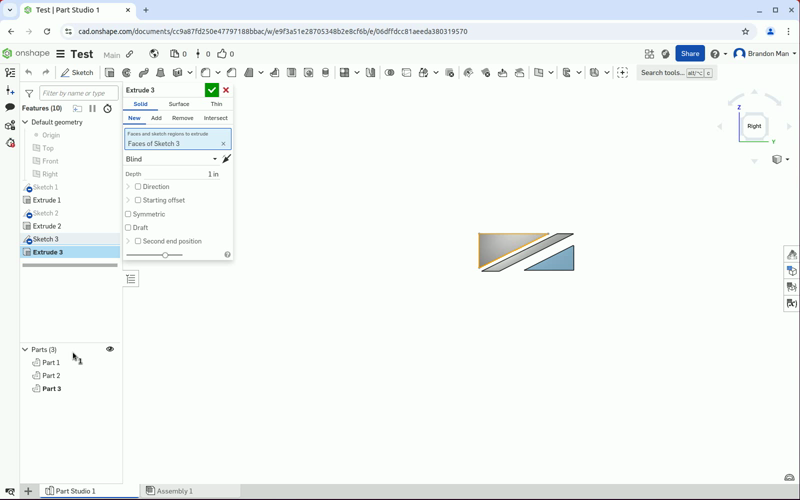
mouse_move(143, 106)
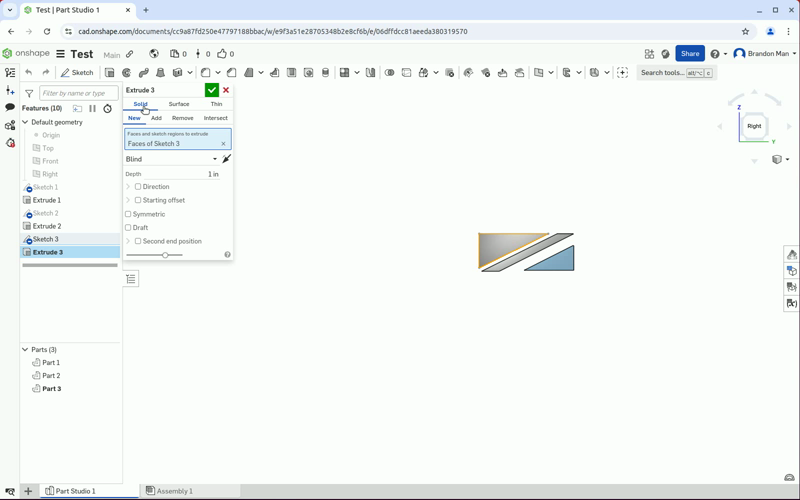
click(143, 106)
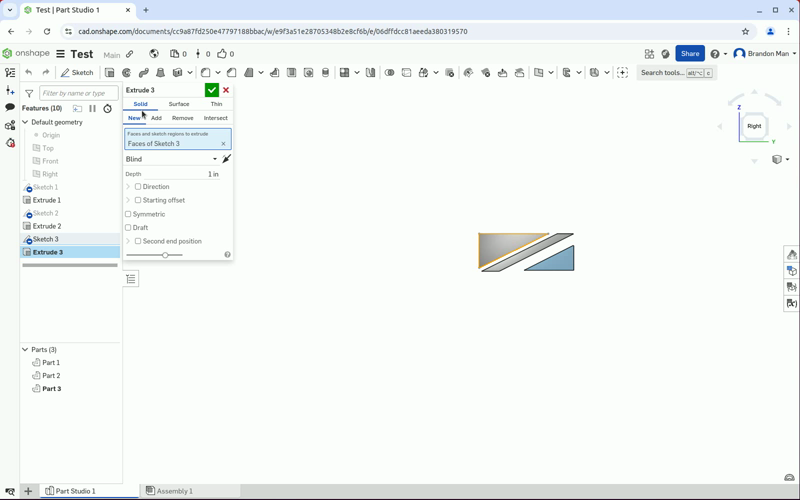
mouse_move(137, 120)
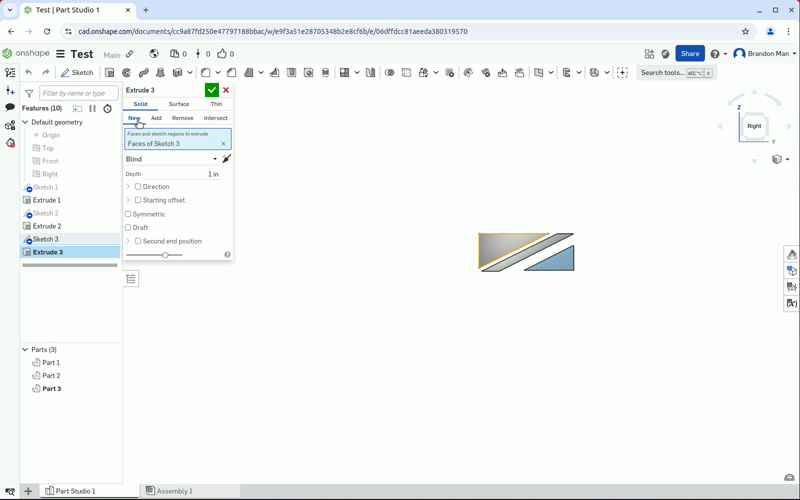
click(137, 120)
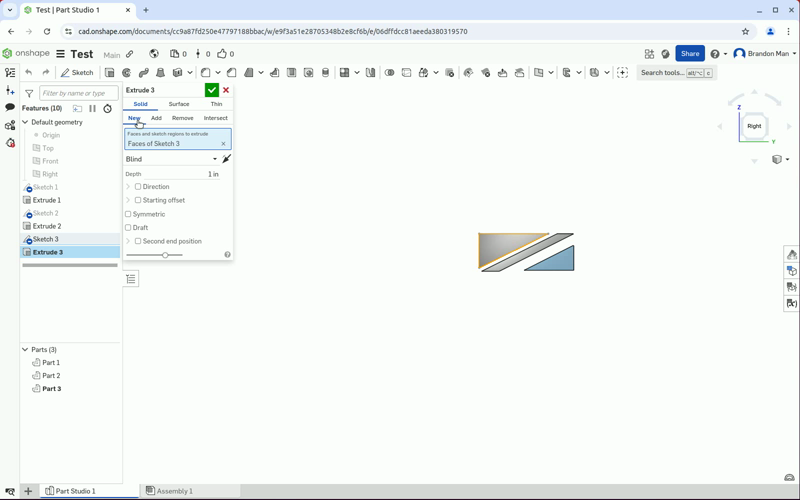
key(tab, 4)
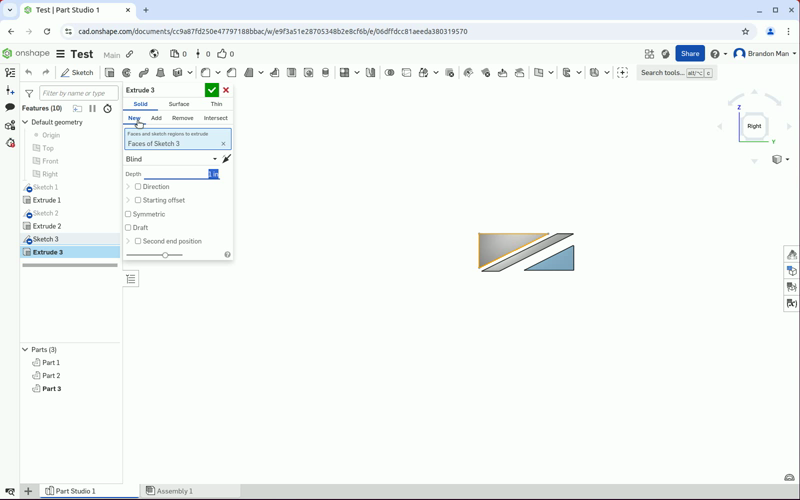
text(6.018)
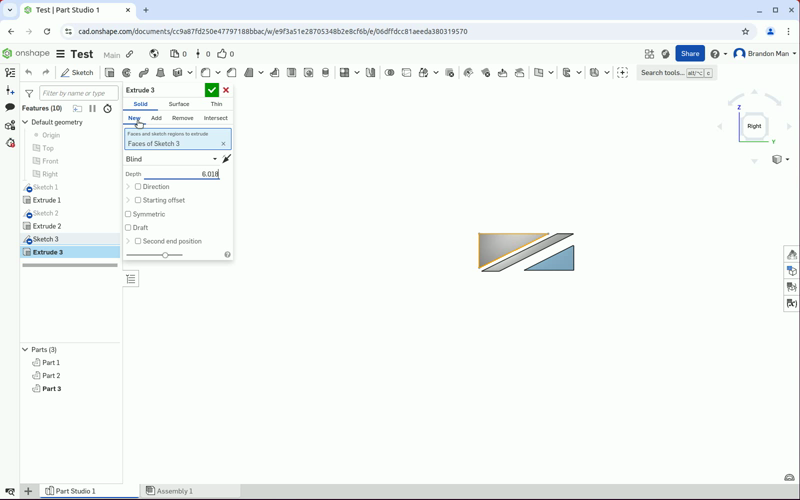
key(enter)
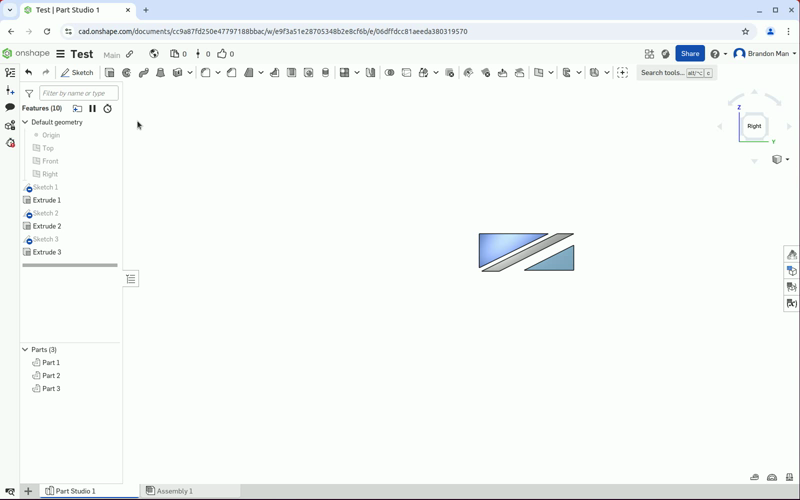
key(shift+h)
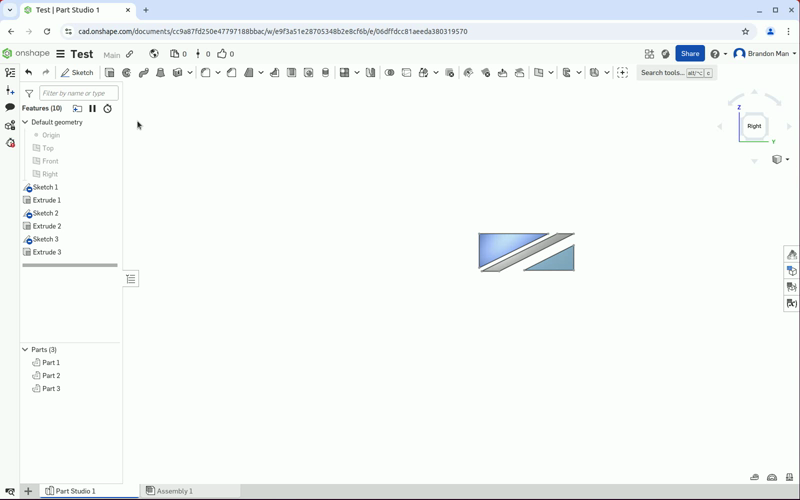
key(shift+h)
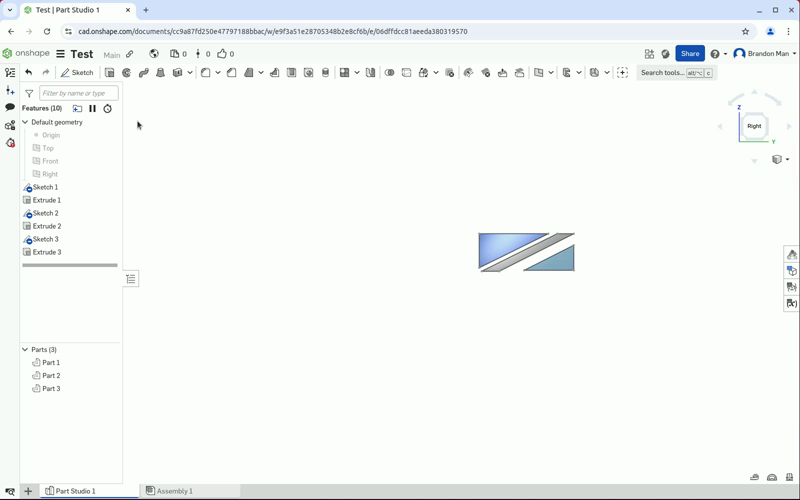
key(shift+7)
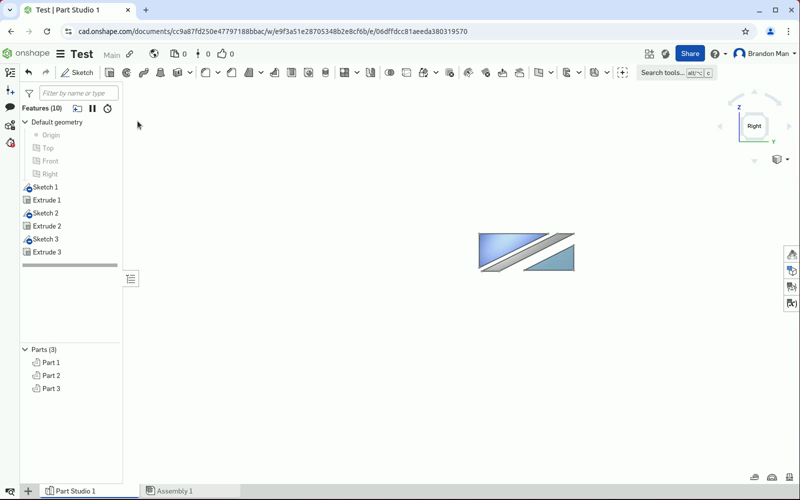
key(right, 2)
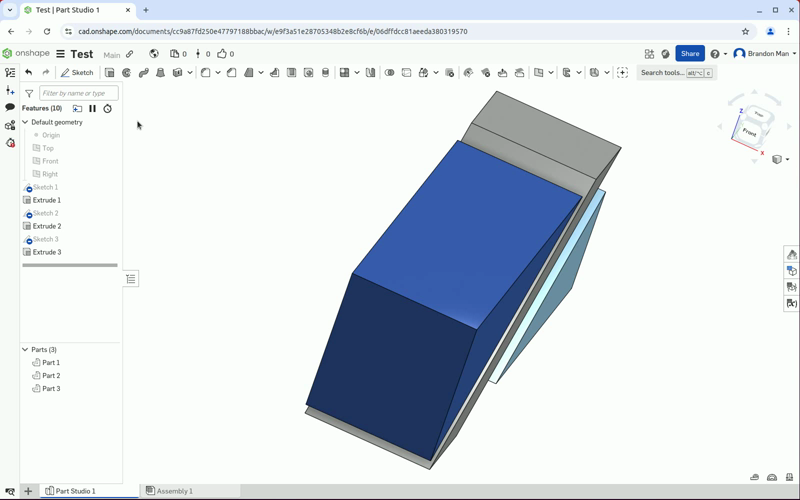
key(down, 2)
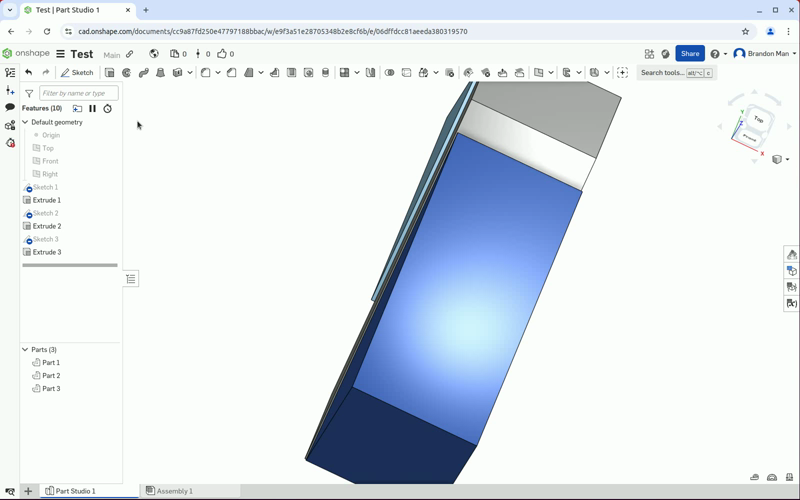
key(up, 2)
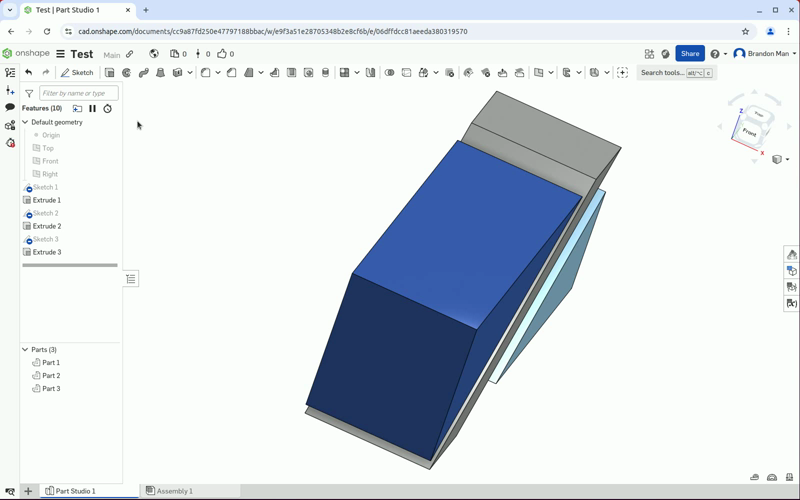
key(left, 2)
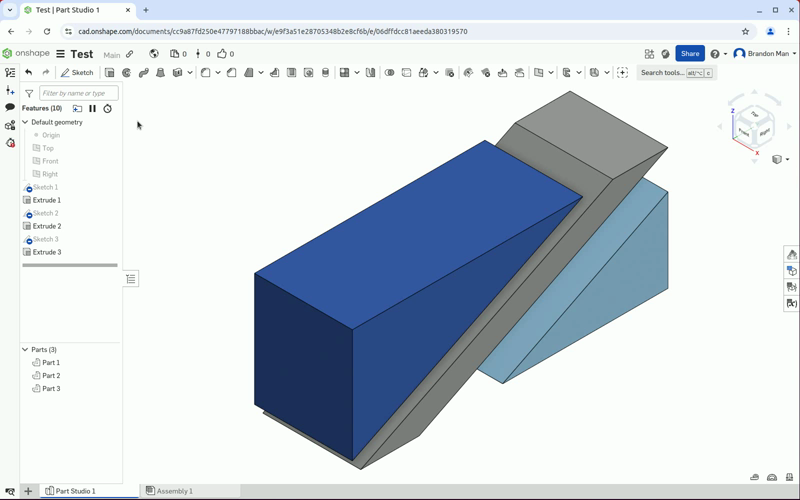
mouse_move(73, 189)
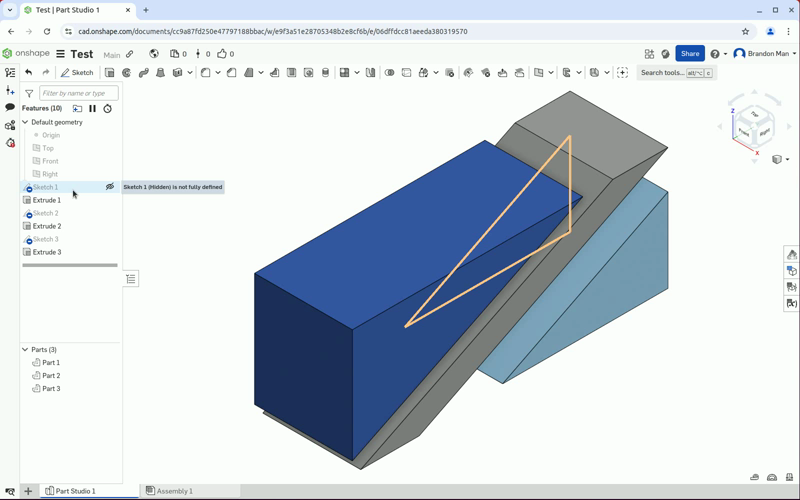
click(73, 189)